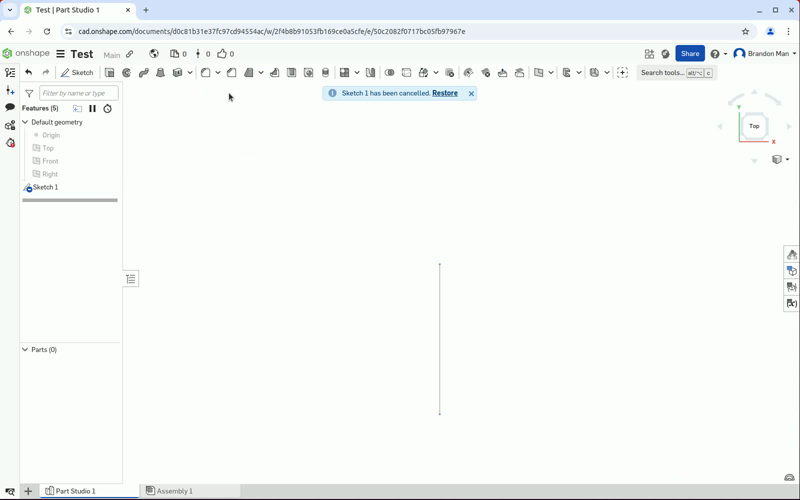
key(shift+h)
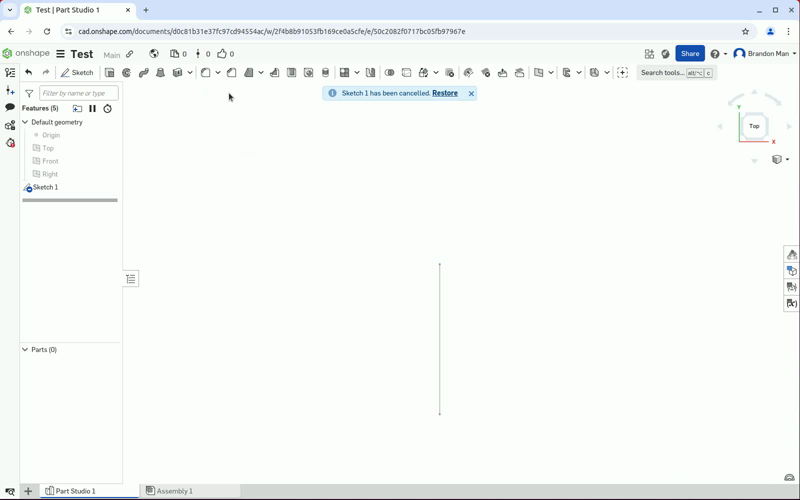
key(shift+s)
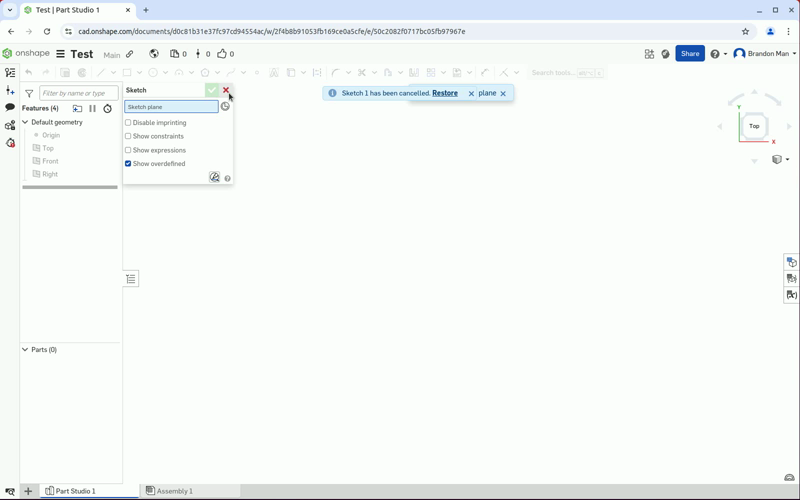
mouse_move(73, 150)
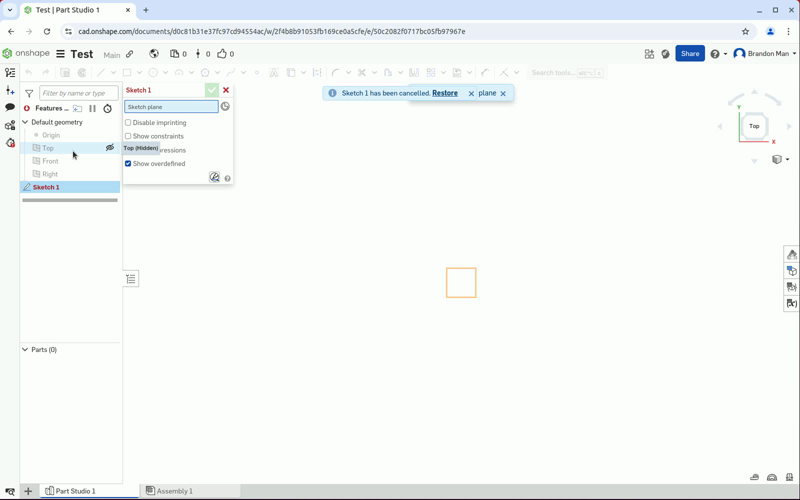
click(73, 150)
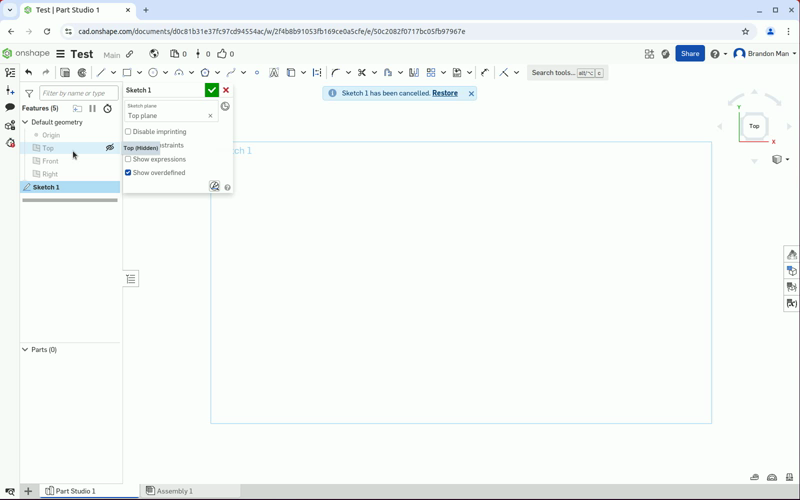
mouse_move(73, 352)
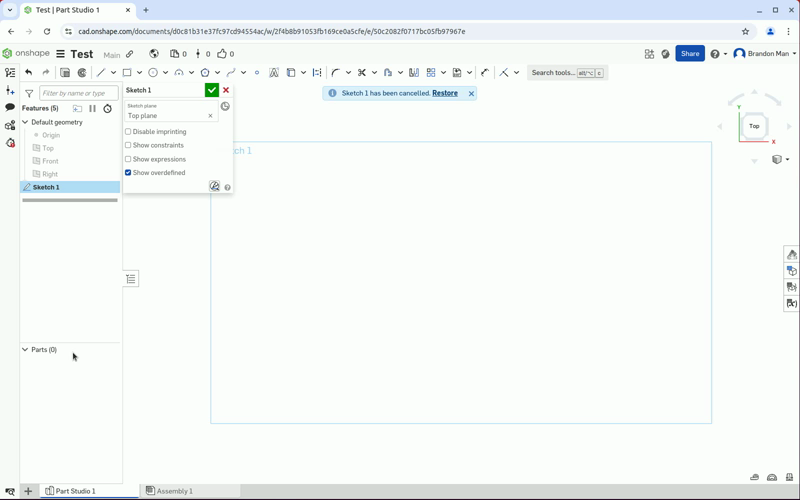
key(y)
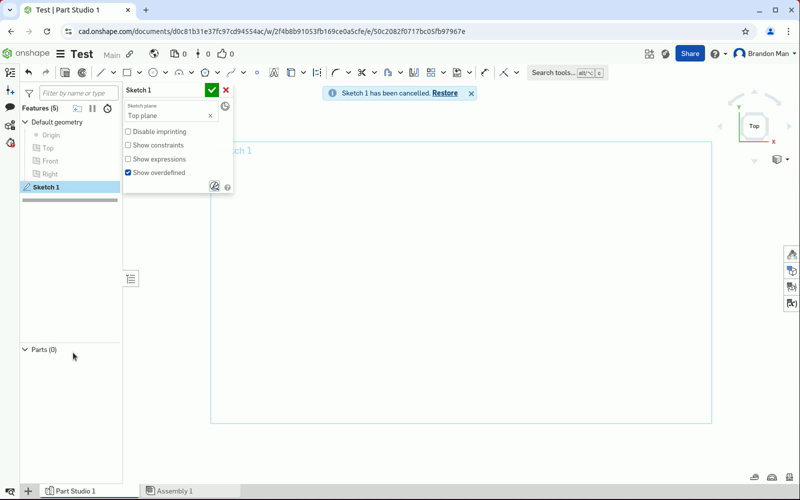
key(l)
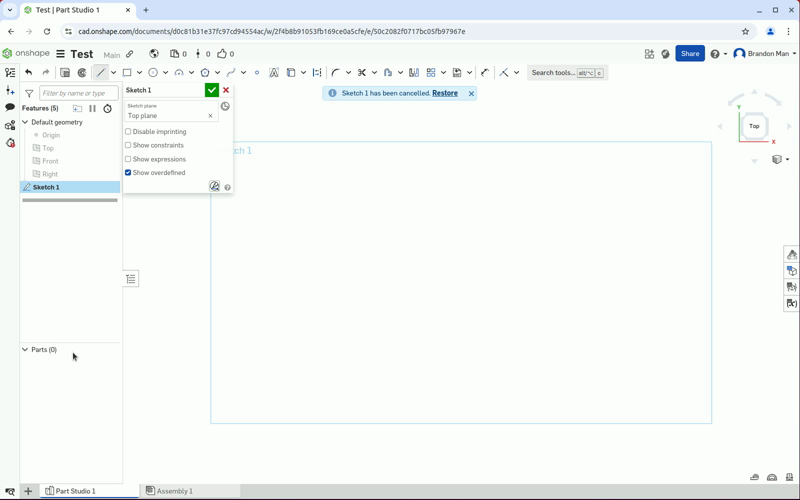
key_down(shift)
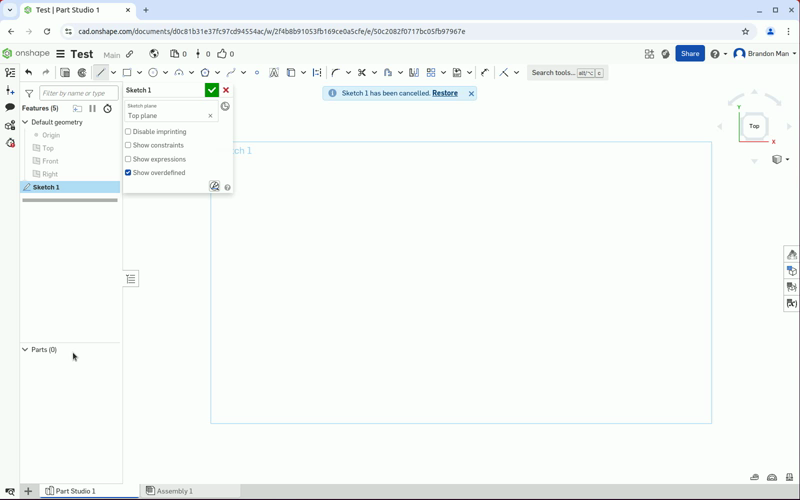
mouse_move(390, 245)
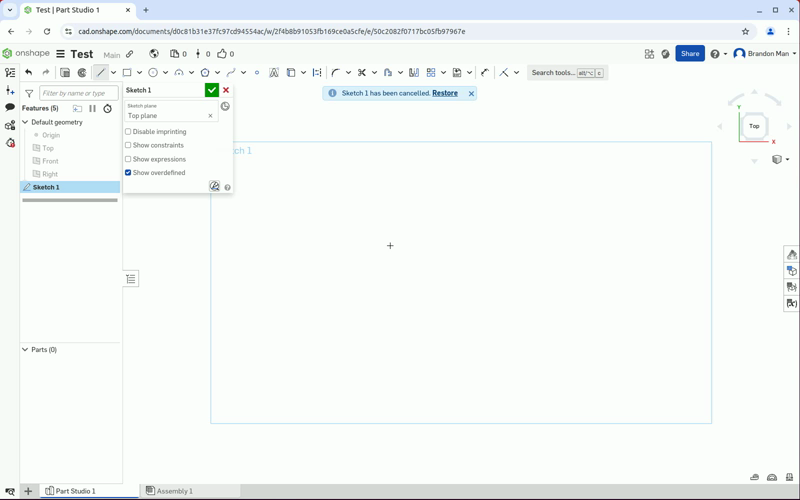
click(390, 245)
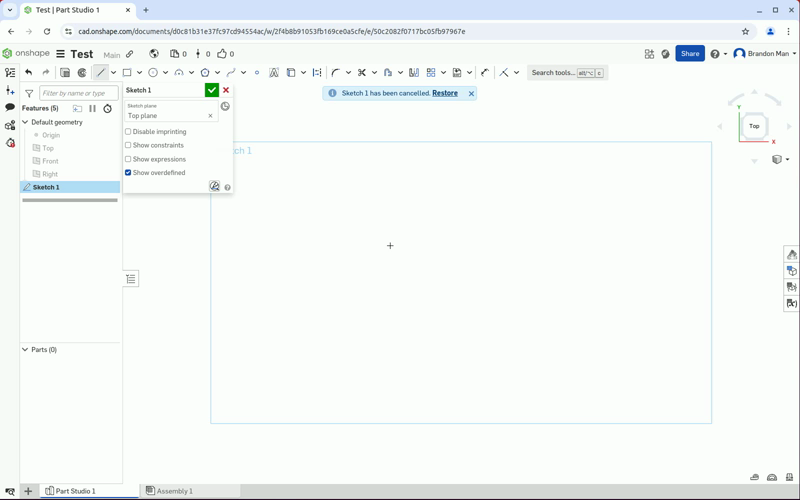
key_up(shift)
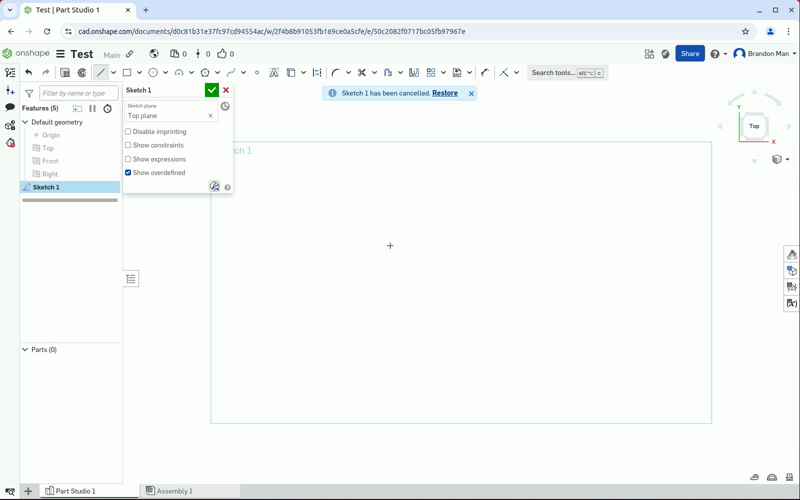
key_down(shift)
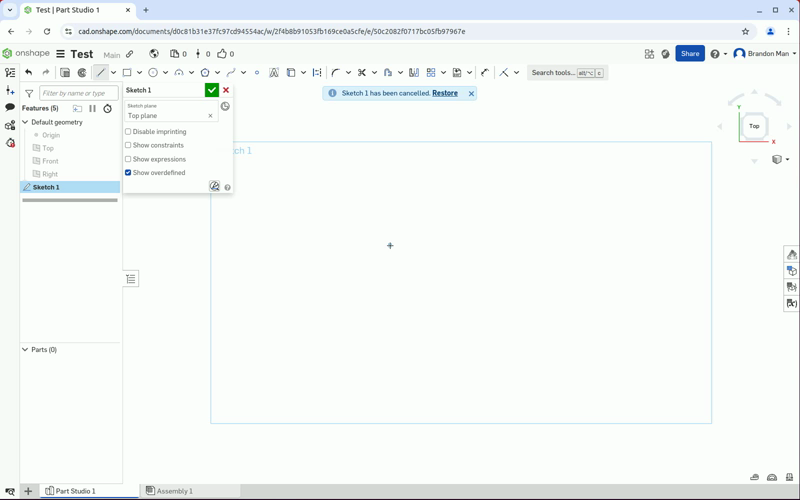
mouse_move(465, 245)
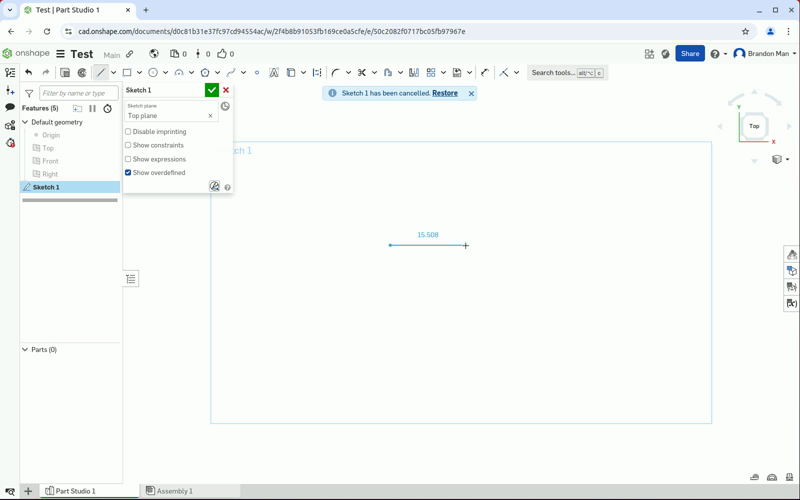
click(465, 245)
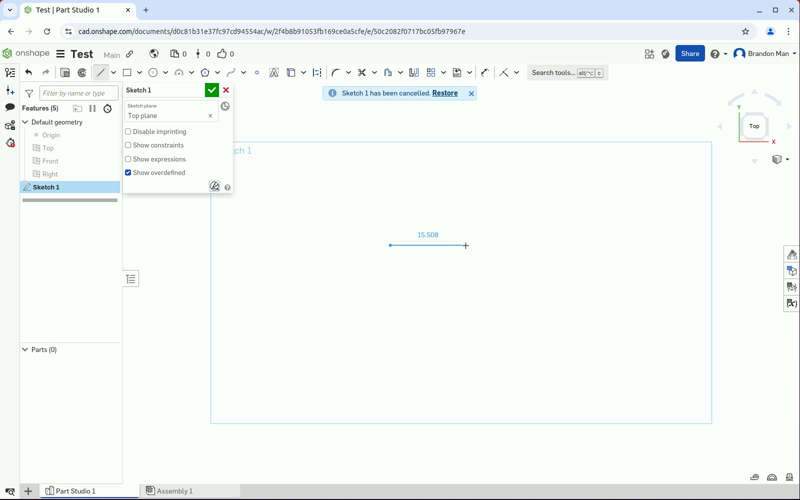
key_up(shift)
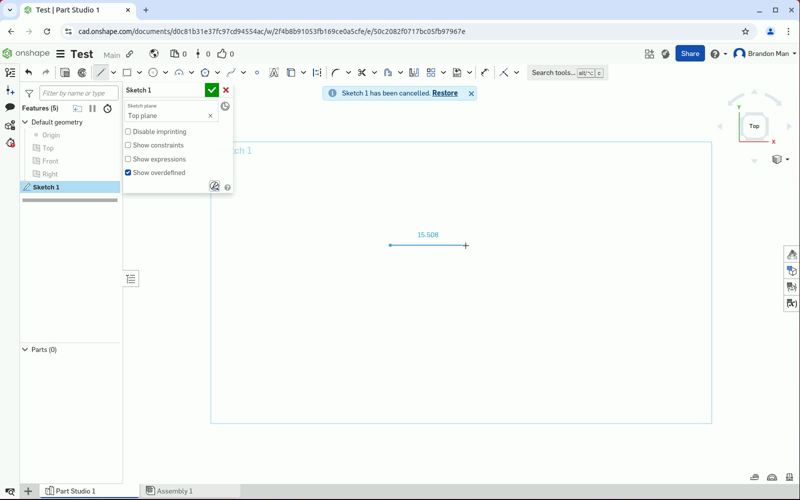
key_down(shift)
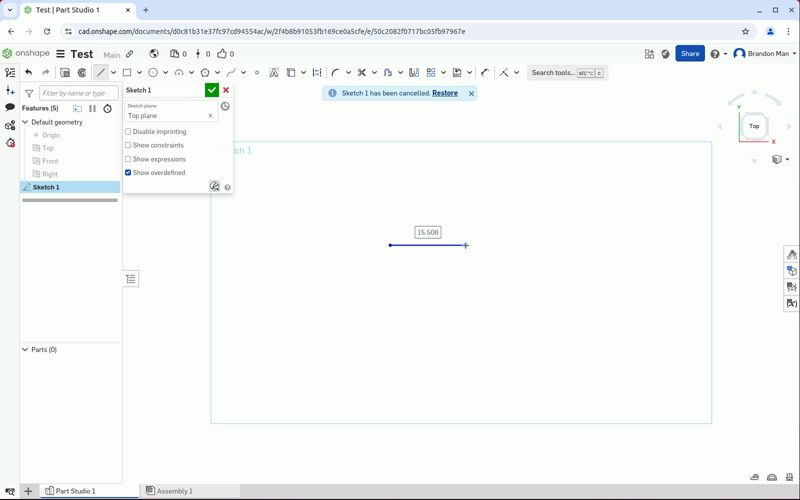
mouse_move(495, 245)
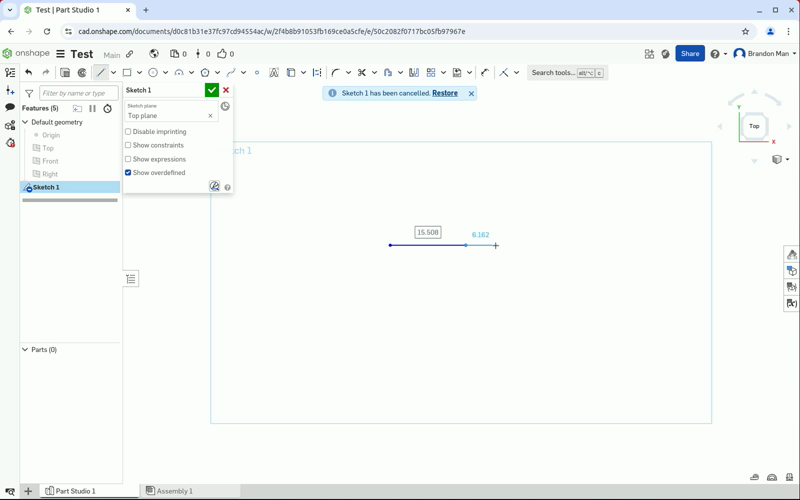
mouse_move(465, 219)
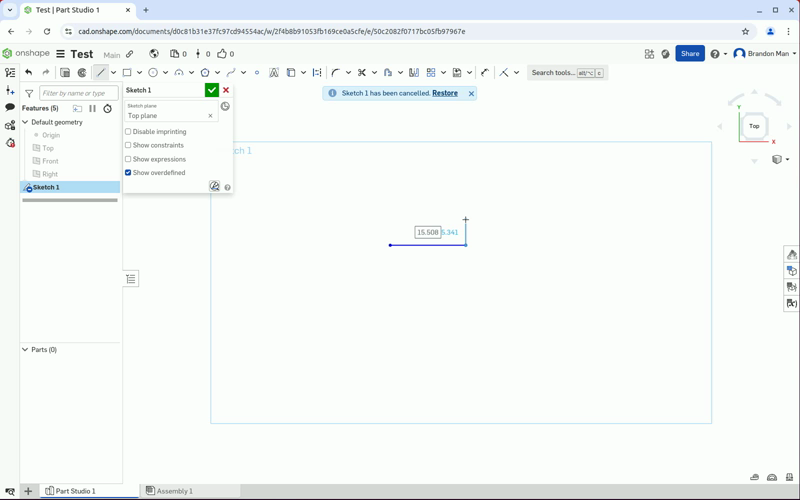
click(465, 219)
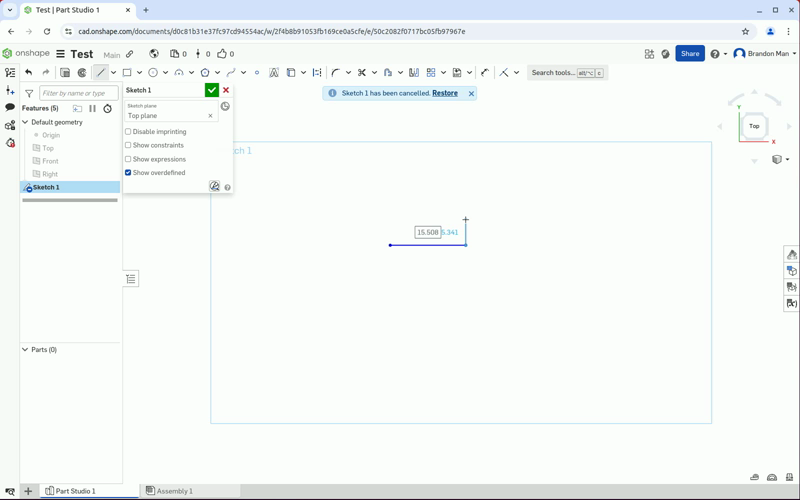
key_up(shift)
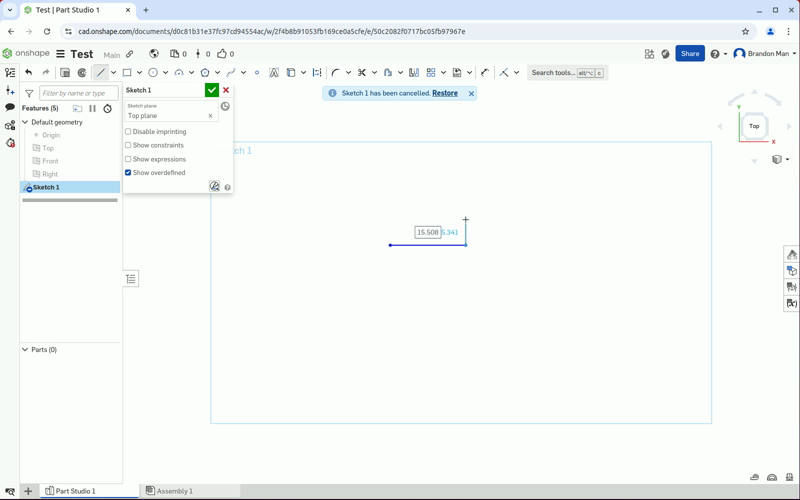
key_down(shift)
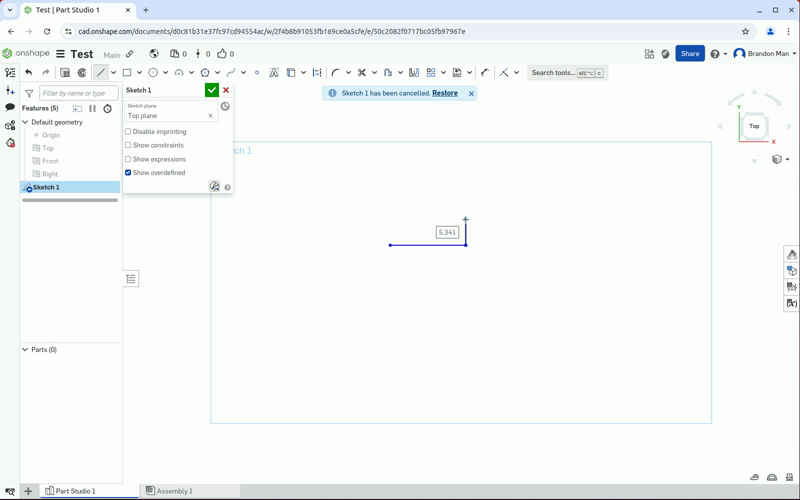
mouse_move(495, 219)
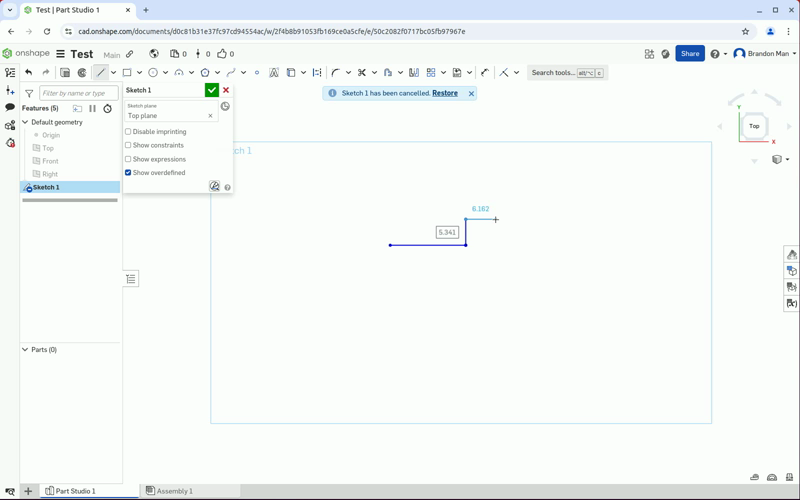
mouse_move(451, 219)
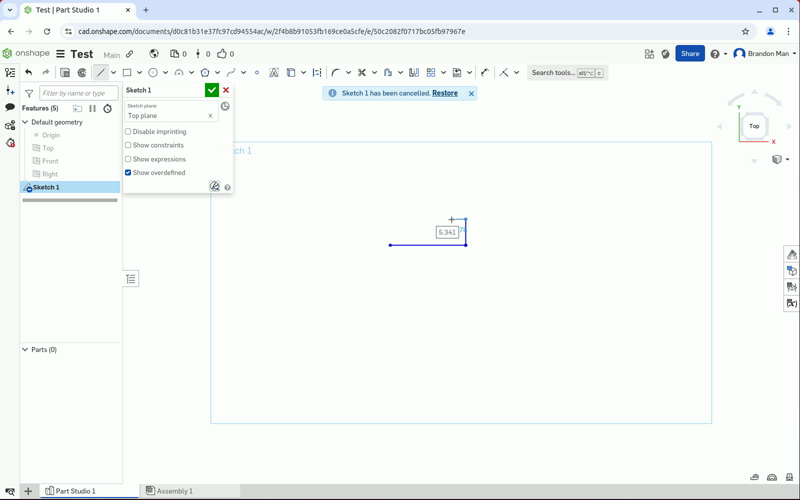
click(451, 219)
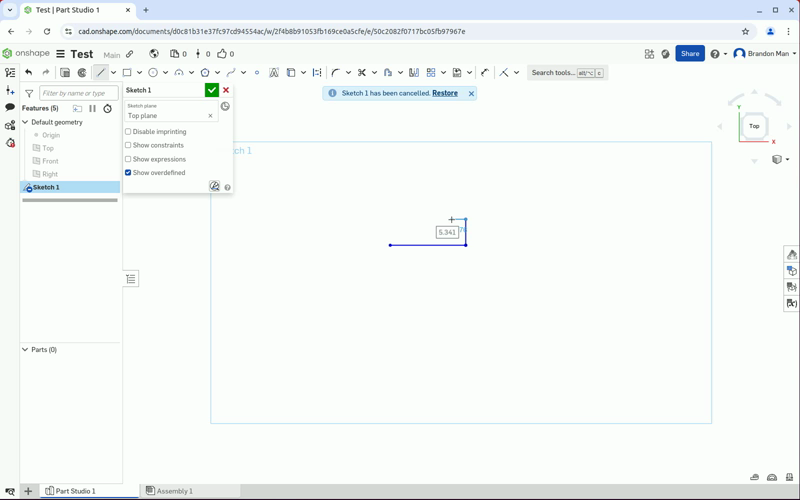
key_up(shift)
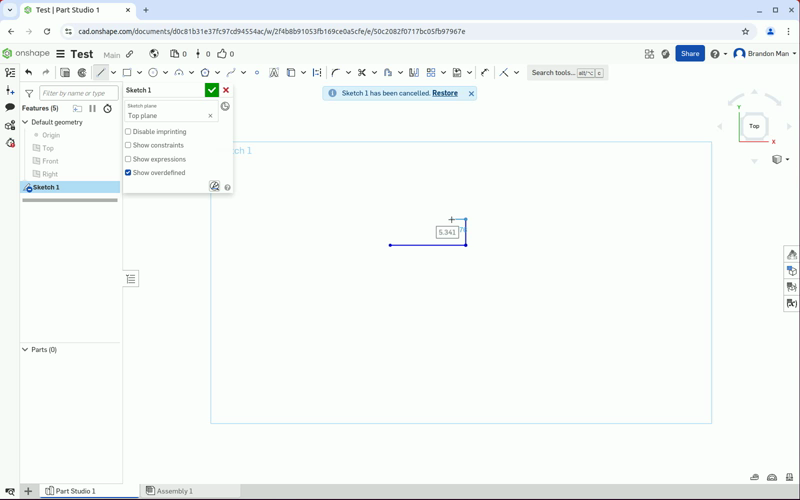
key_down(shift)
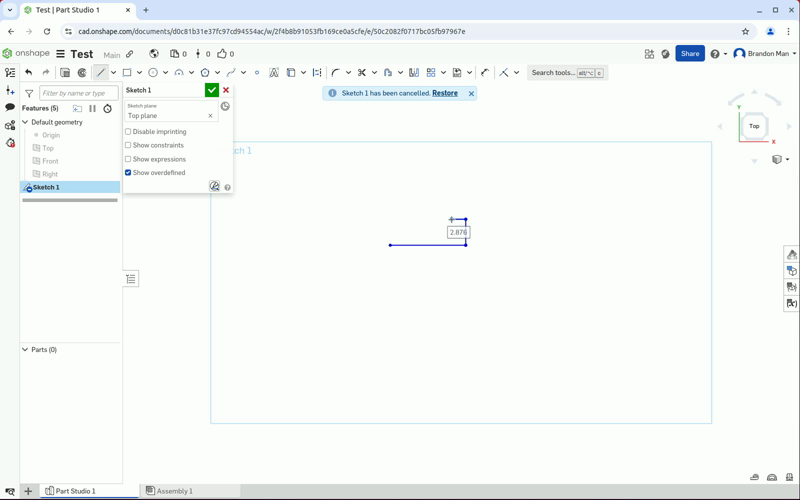
mouse_move(481, 219)
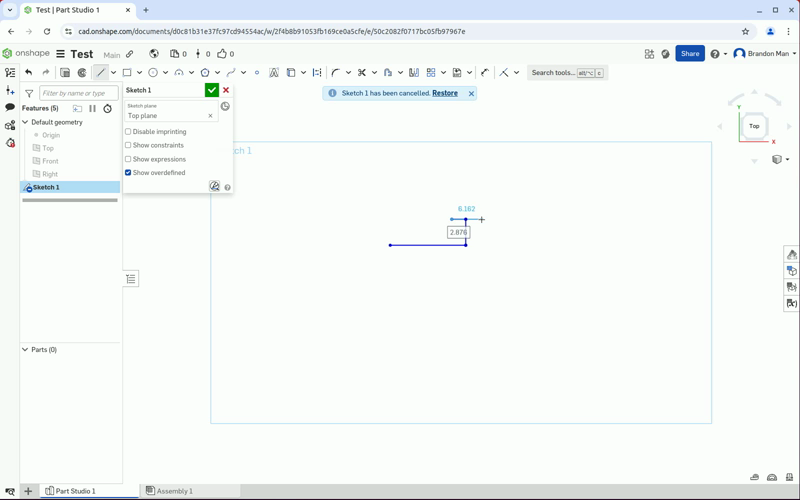
mouse_move(451, 196)
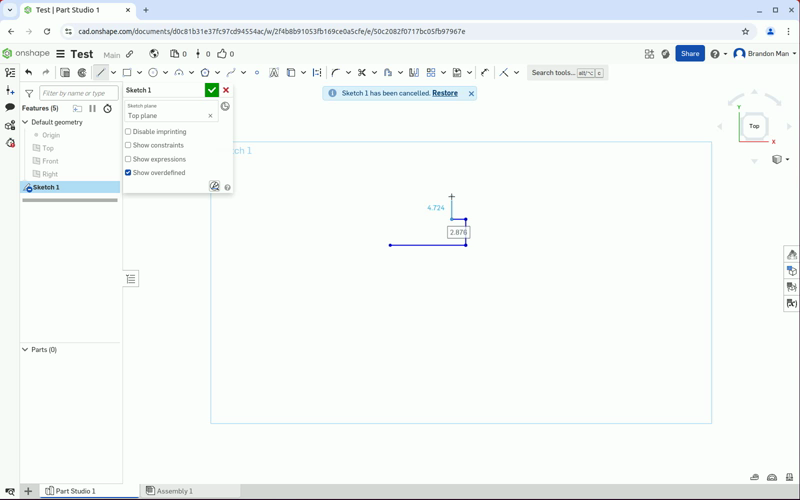
click(451, 196)
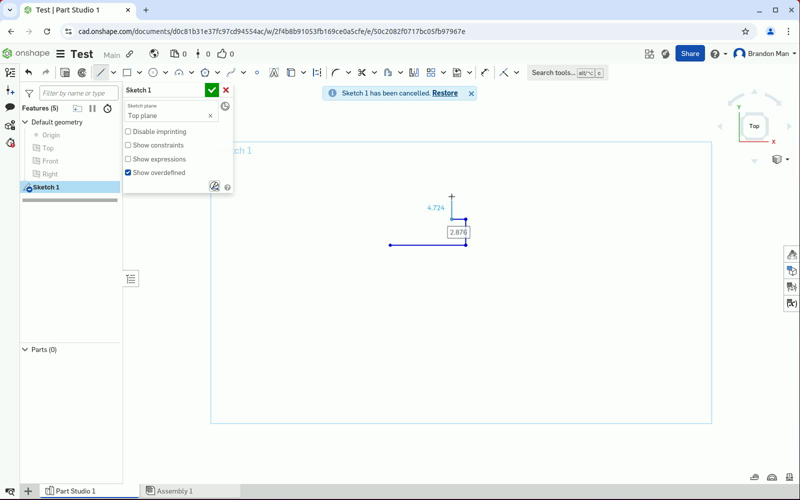
key_up(shift)
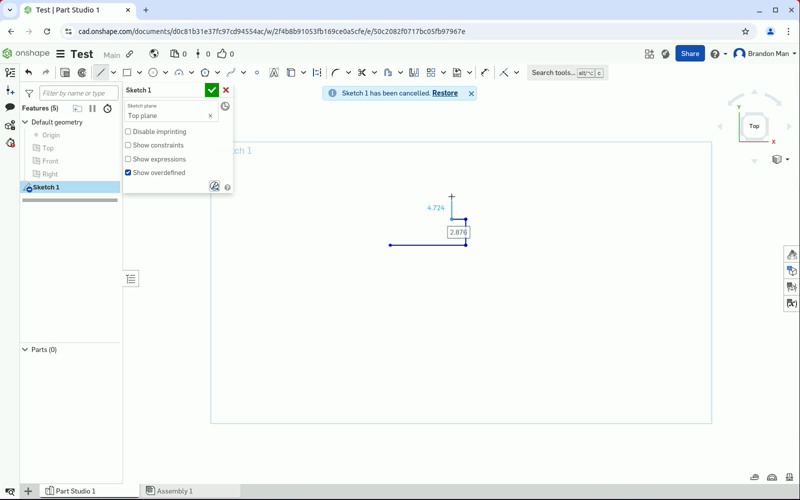
key_down(shift)
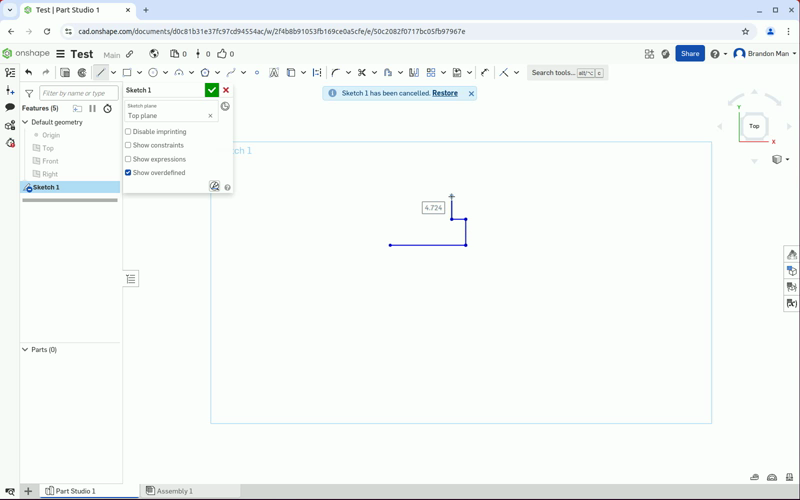
mouse_move(481, 196)
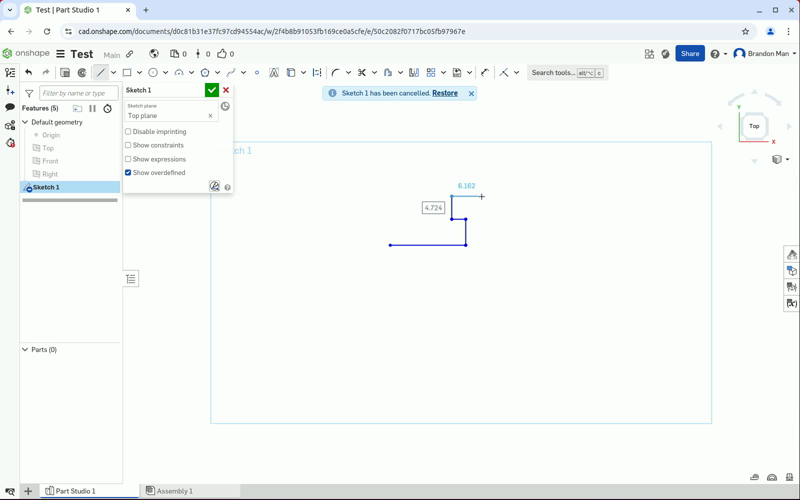
mouse_move(465, 196)
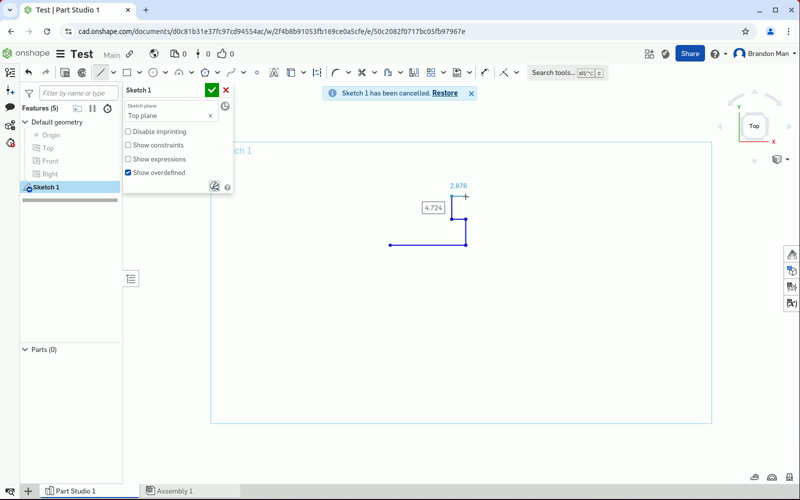
click(465, 196)
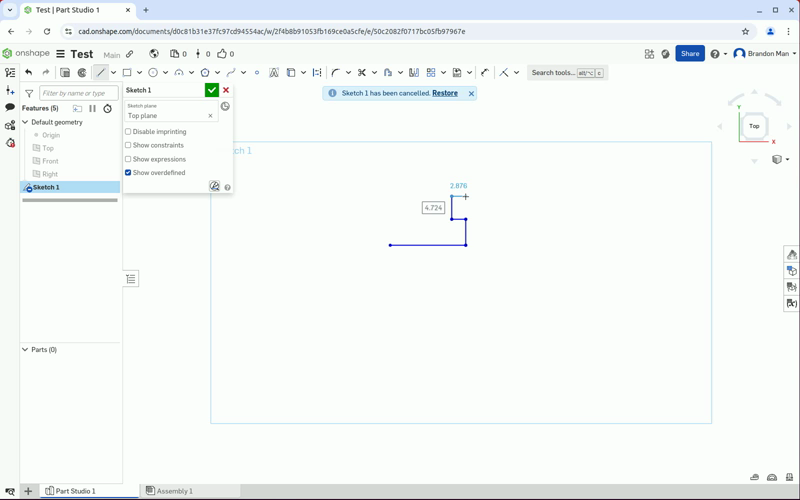
key_up(shift)
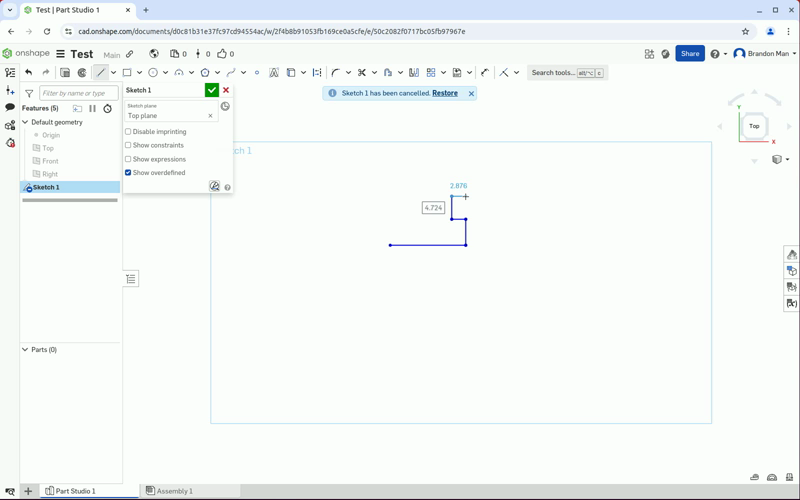
key_down(shift)
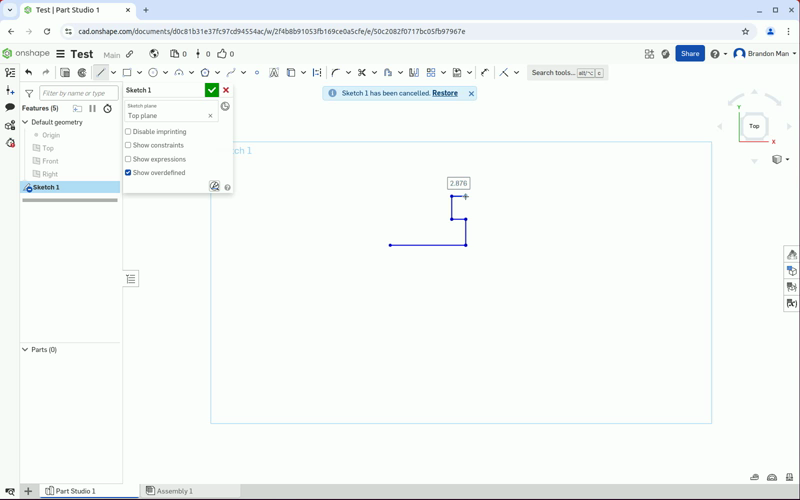
mouse_move(495, 196)
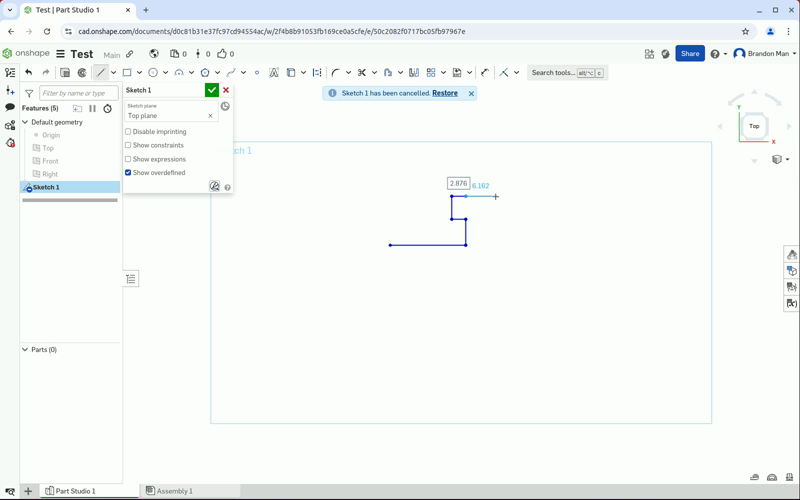
mouse_move(465, 170)
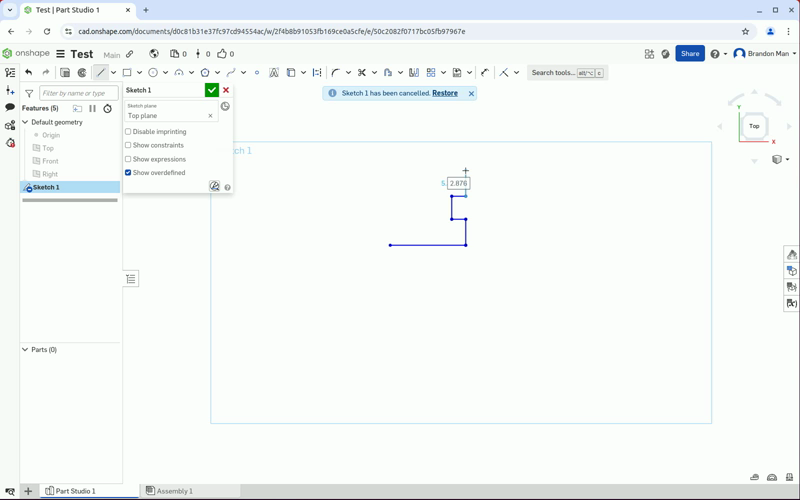
click(465, 170)
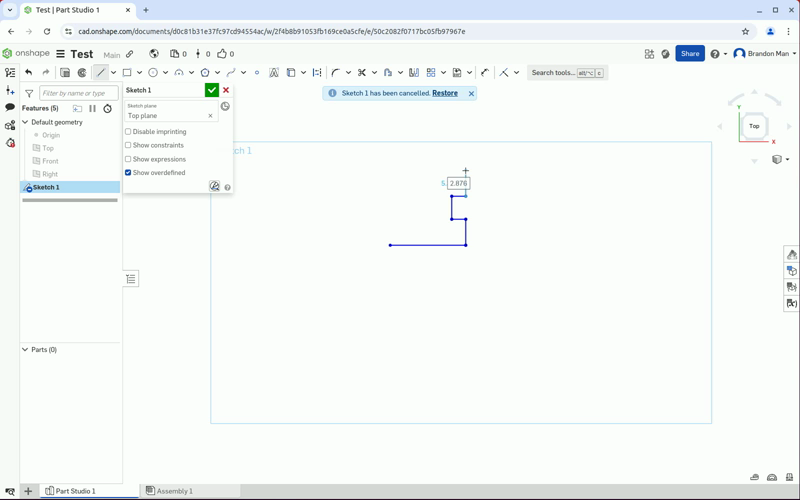
key_up(shift)
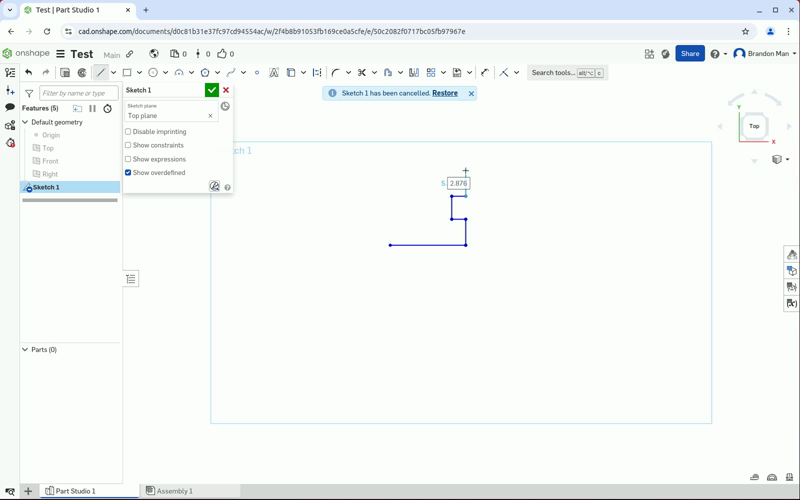
key_down(shift)
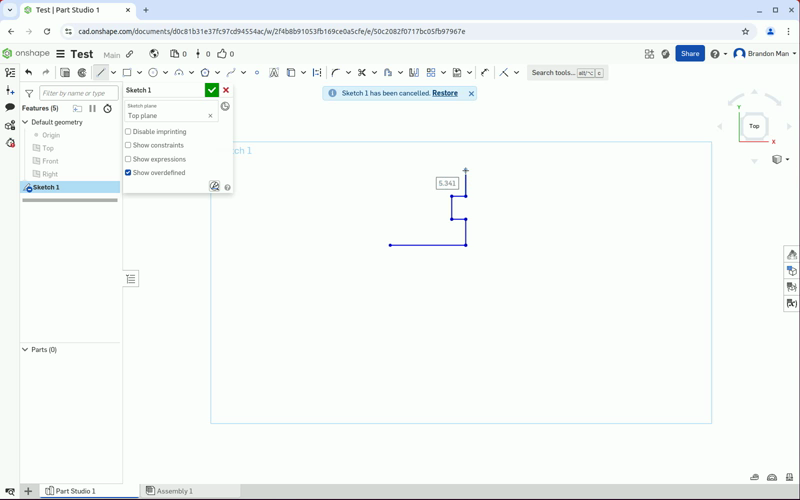
mouse_move(390, 170)
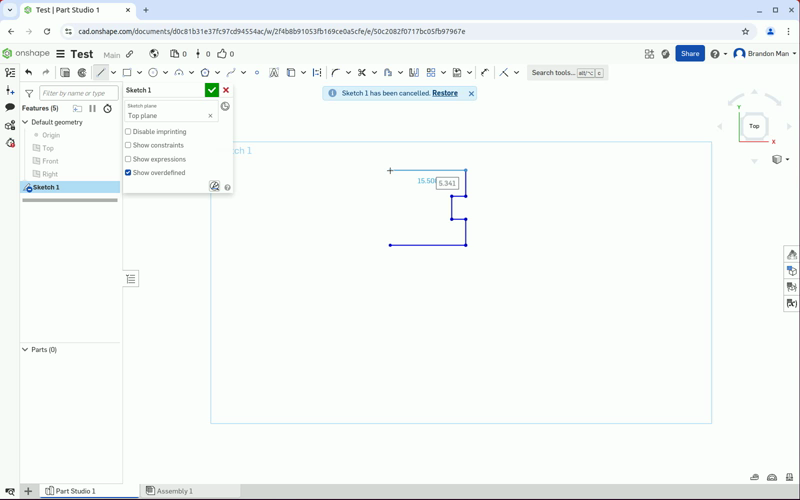
click(390, 170)
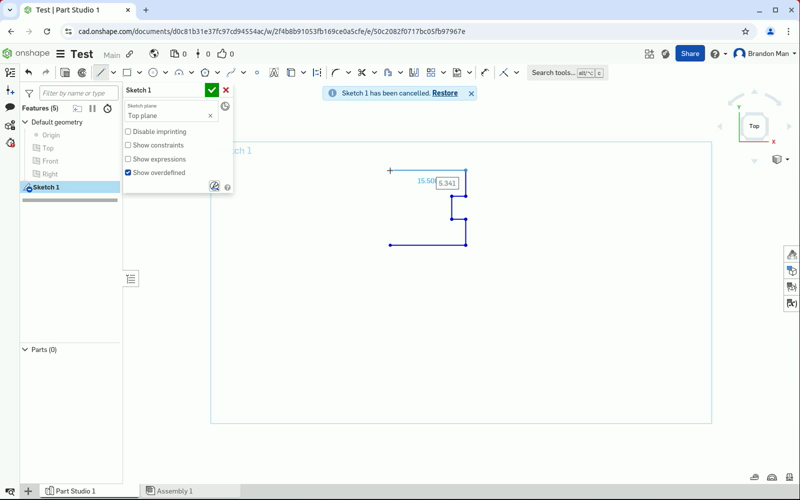
key_up(shift)
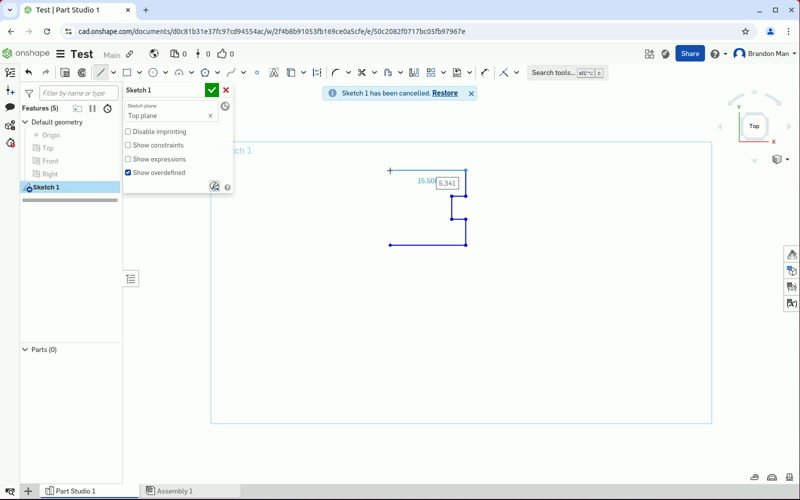
key_down(shift)
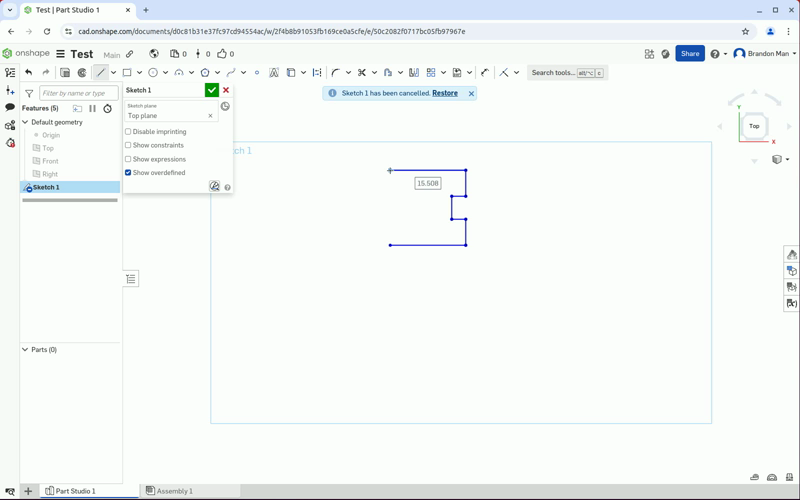
mouse_move(420, 170)
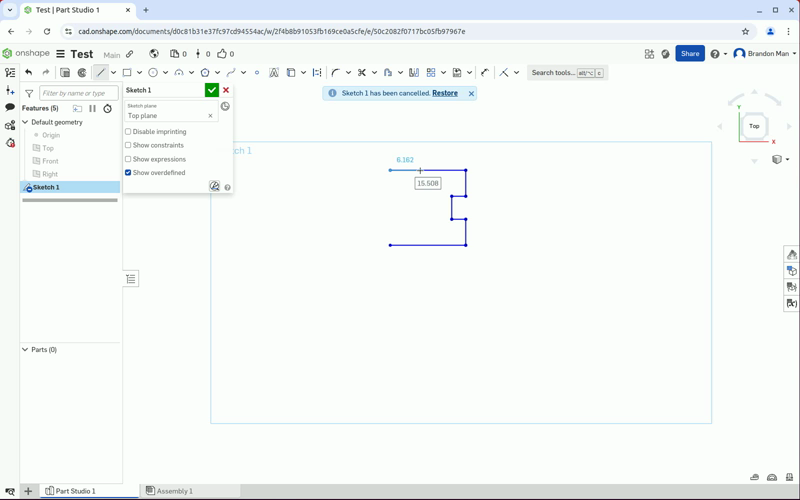
mouse_move(390, 196)
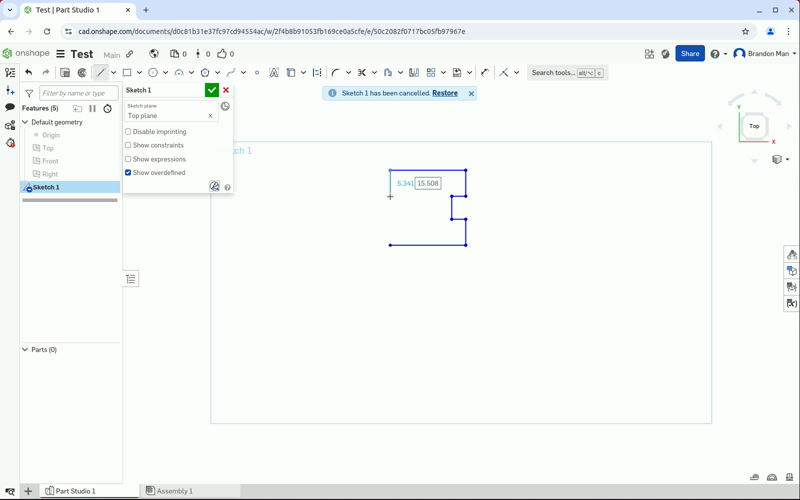
click(390, 196)
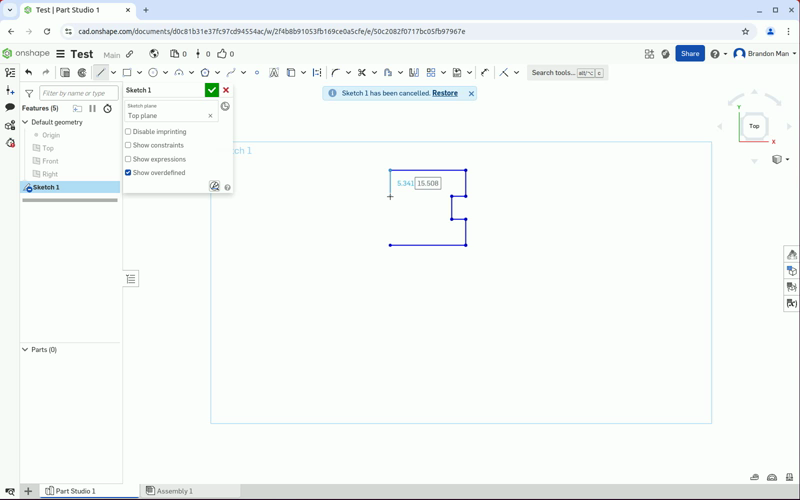
key_up(shift)
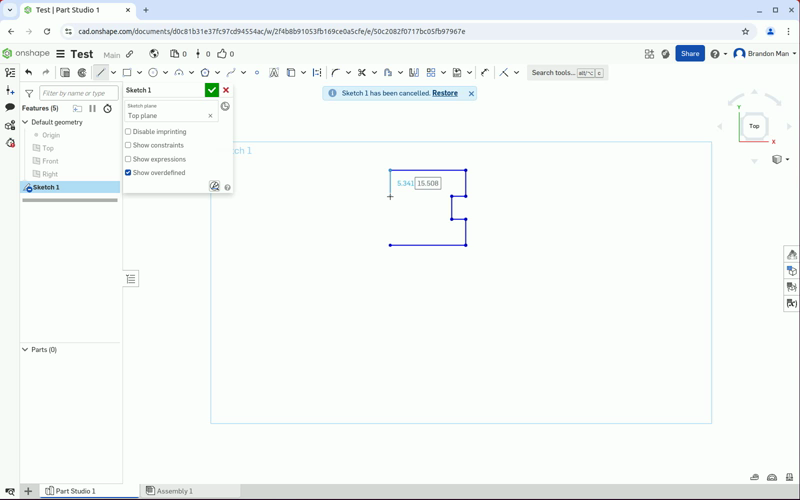
key_down(shift)
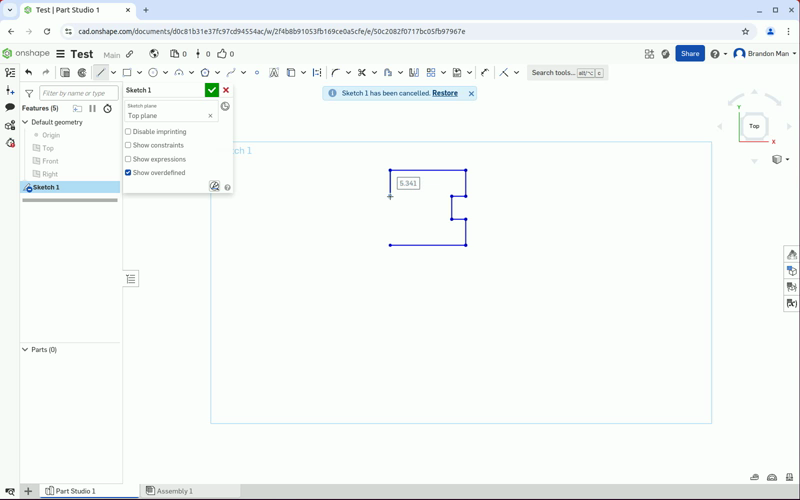
mouse_move(420, 196)
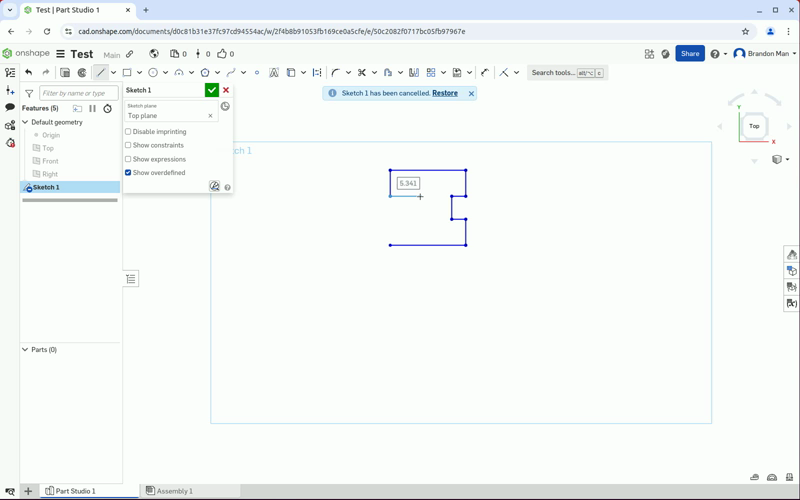
mouse_move(404, 196)
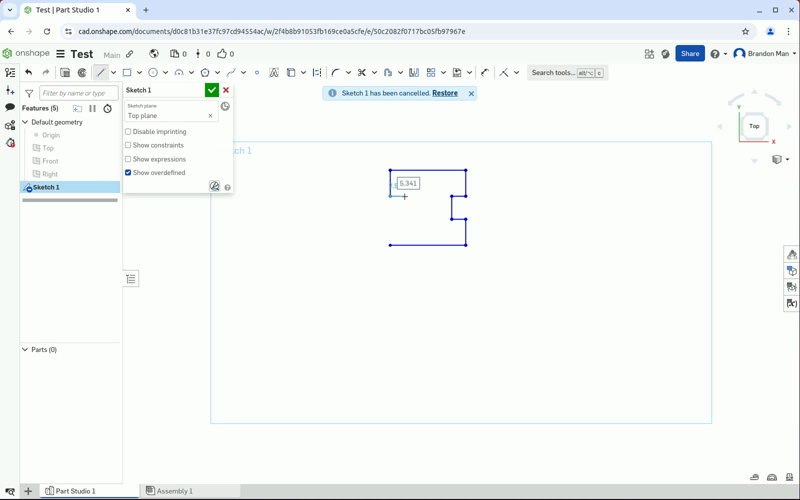
click(404, 196)
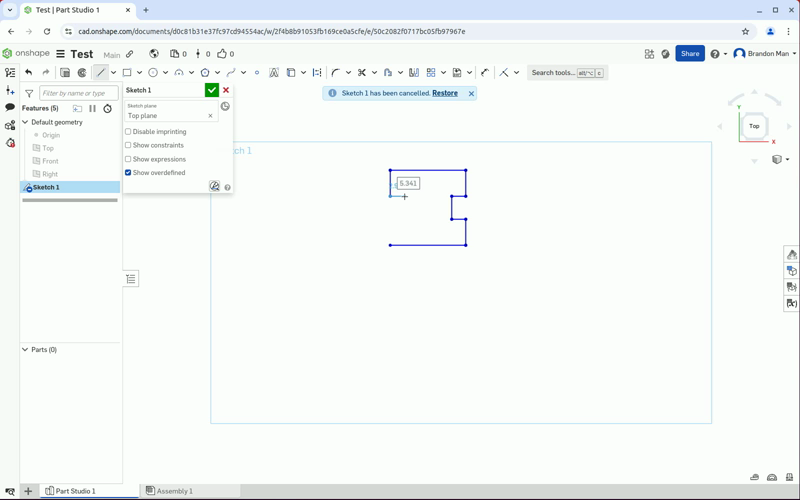
key_up(shift)
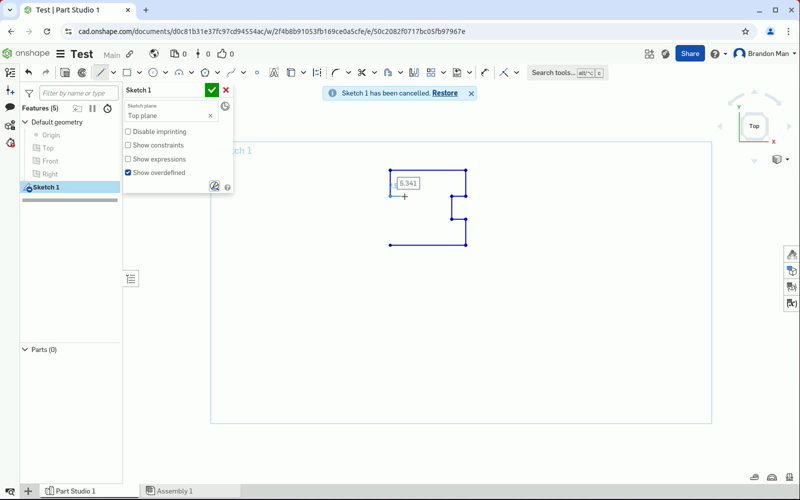
key_down(shift)
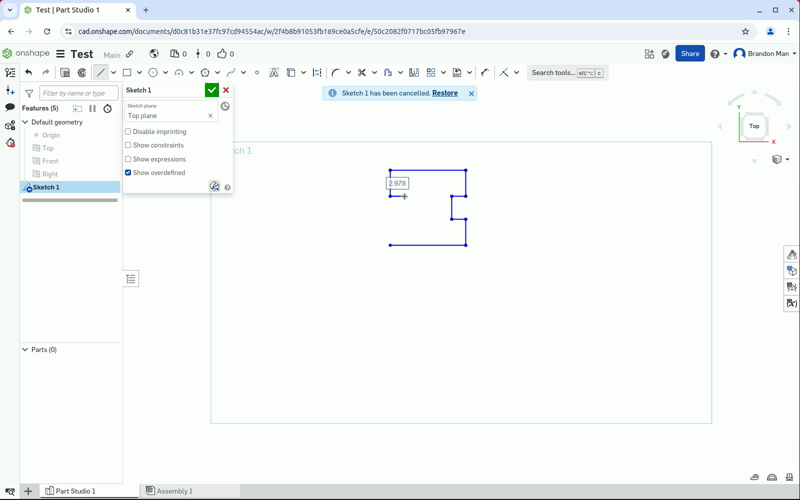
mouse_move(434, 196)
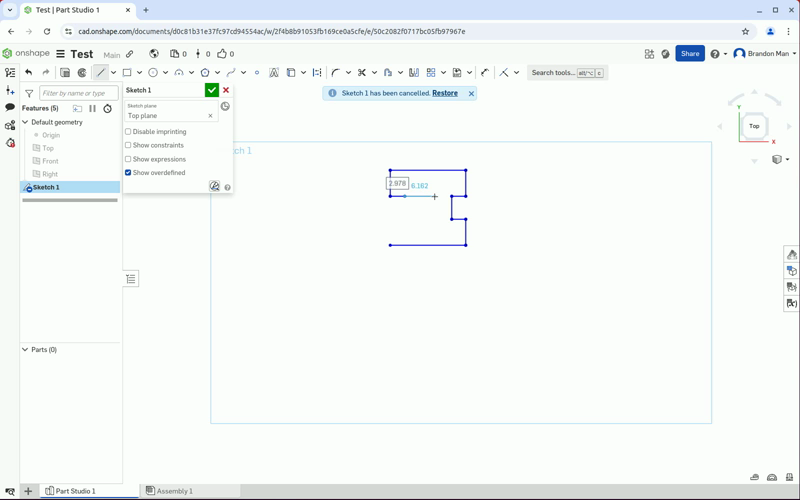
mouse_move(404, 219)
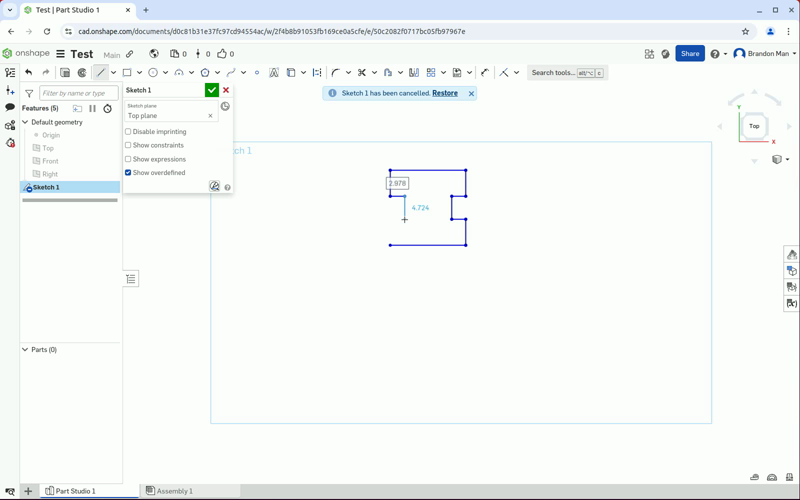
click(404, 219)
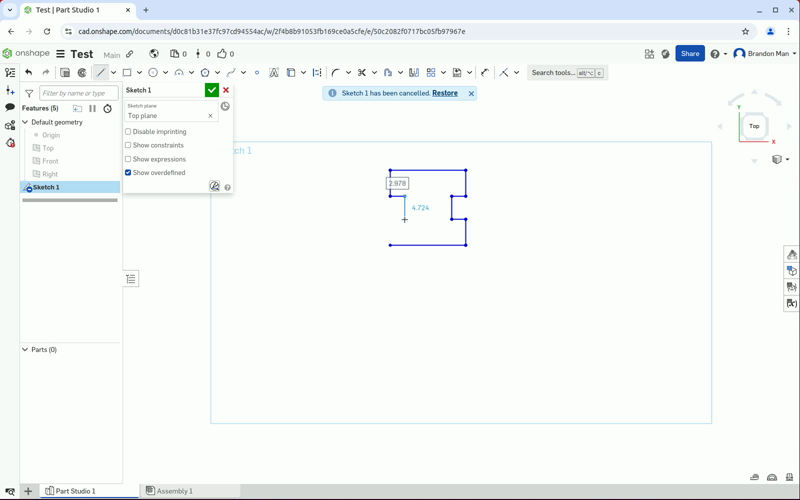
key_up(shift)
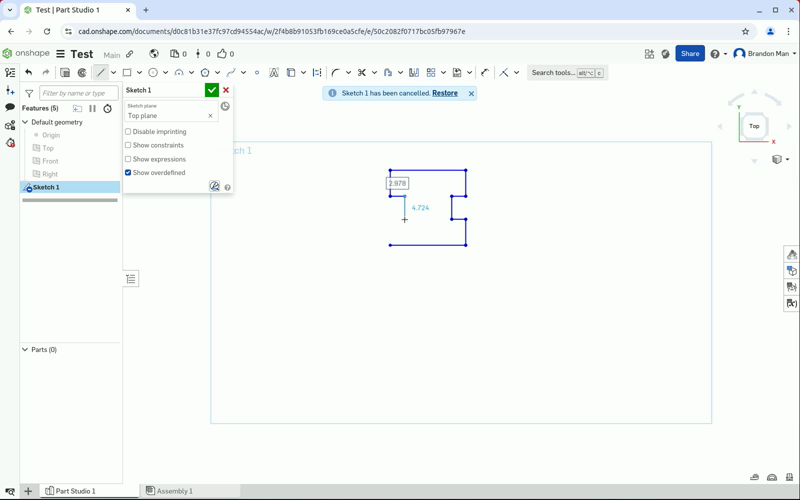
key_down(shift)
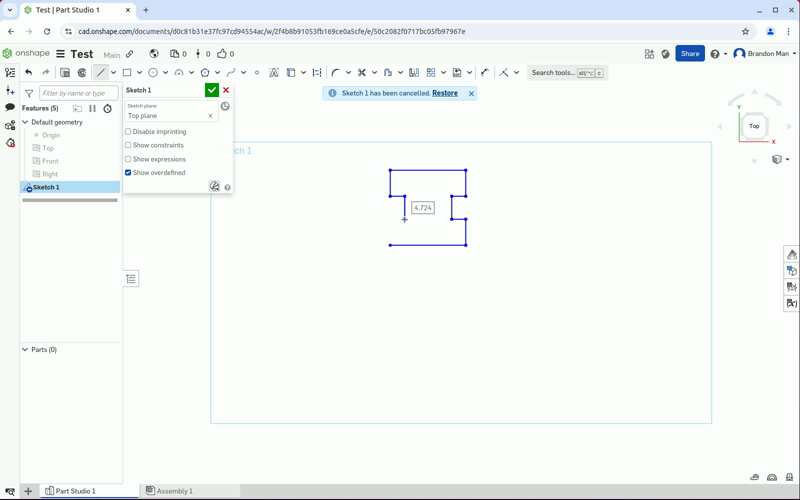
mouse_move(434, 219)
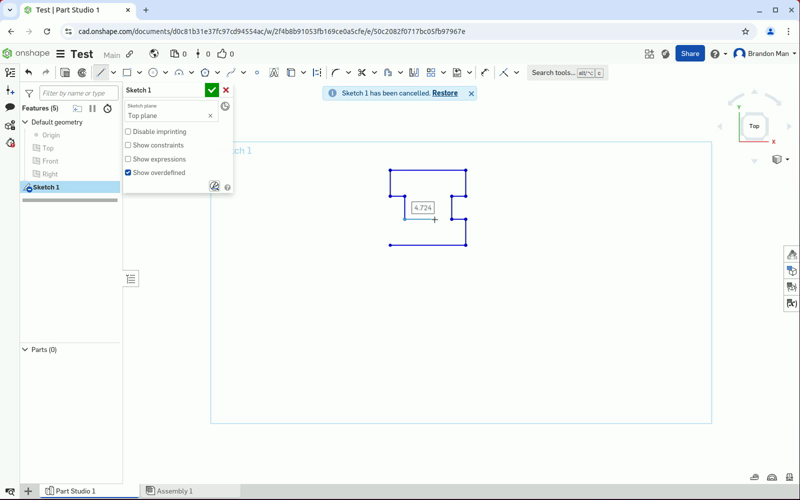
mouse_move(390, 219)
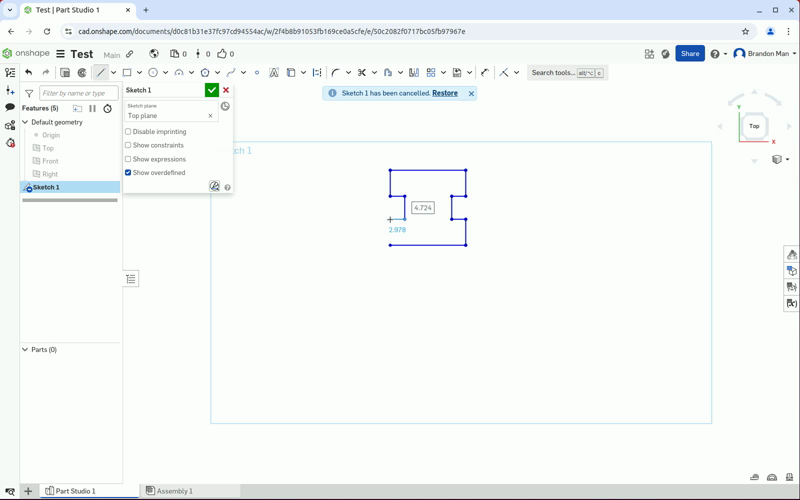
click(390, 219)
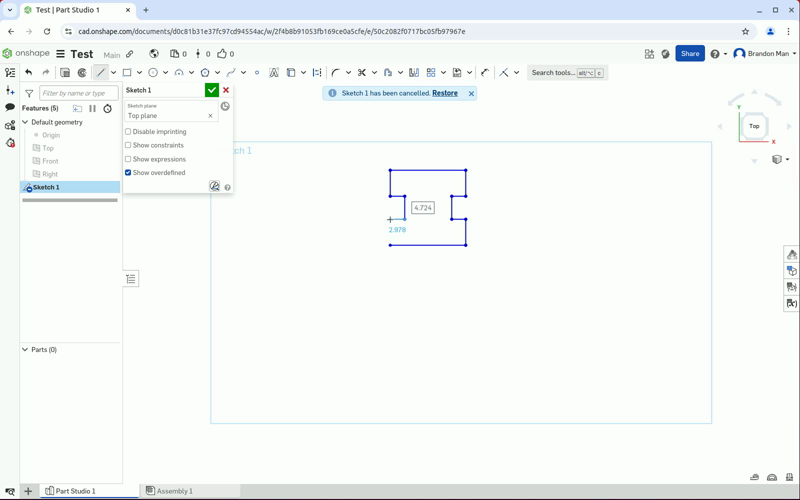
key_up(shift)
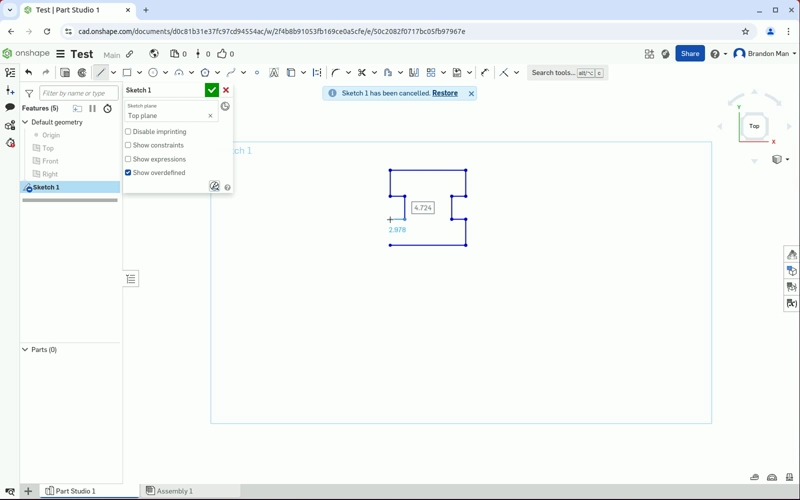
mouse_move(420, 219)
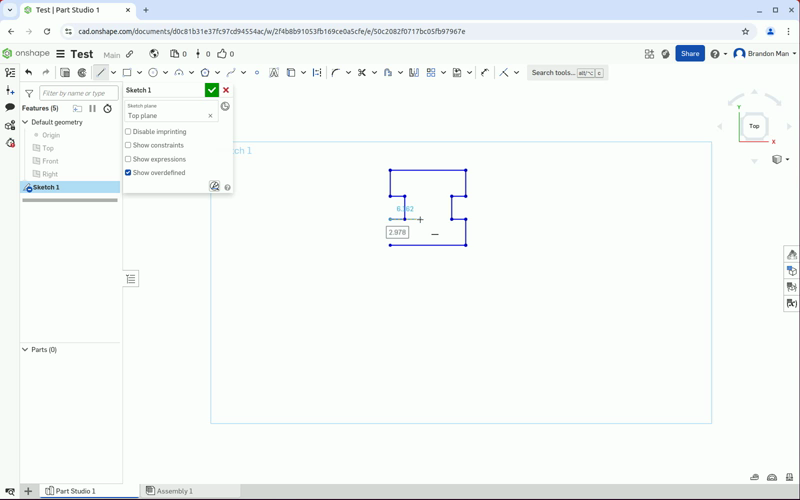
key_down(shift)
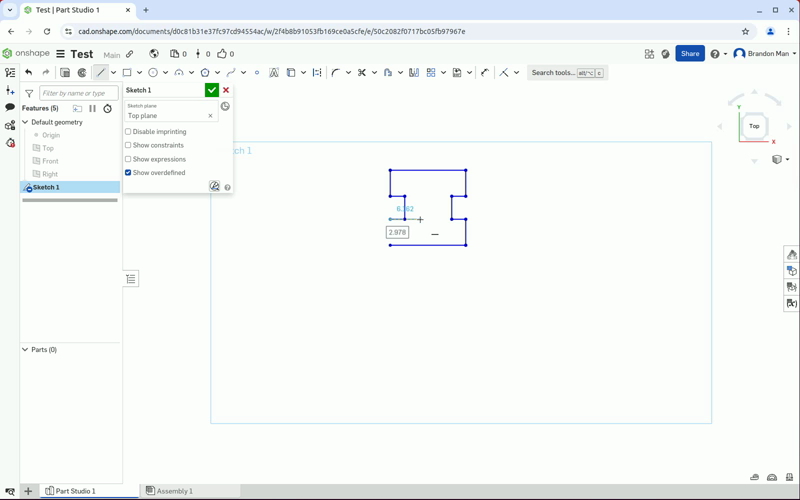
mouse_move(390, 245)
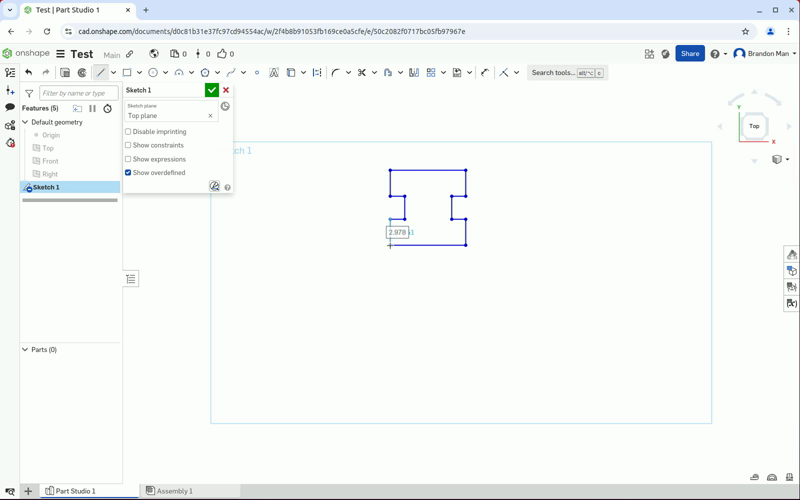
key_up(shift)
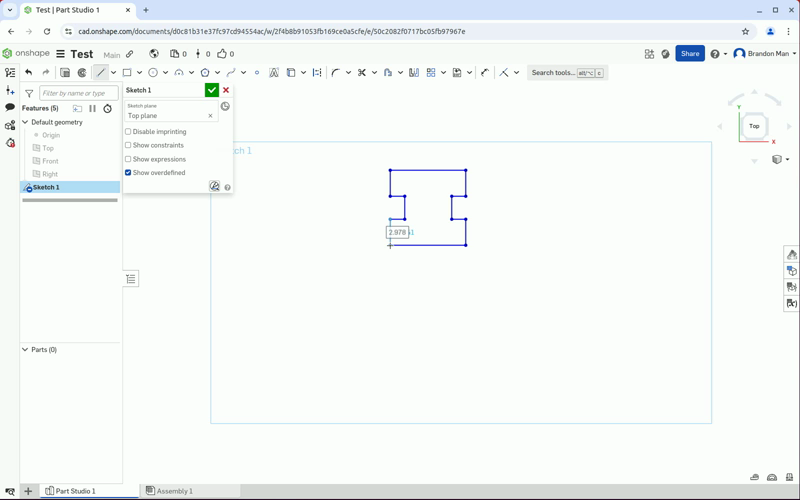
click(390, 245)
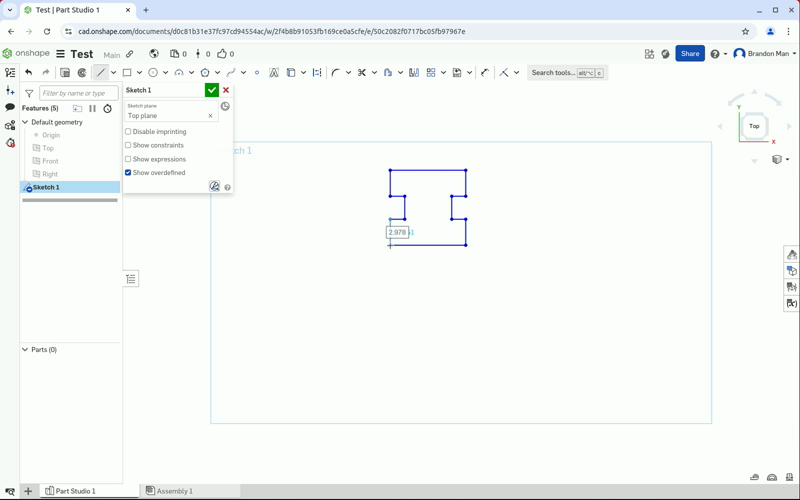
key(esc)
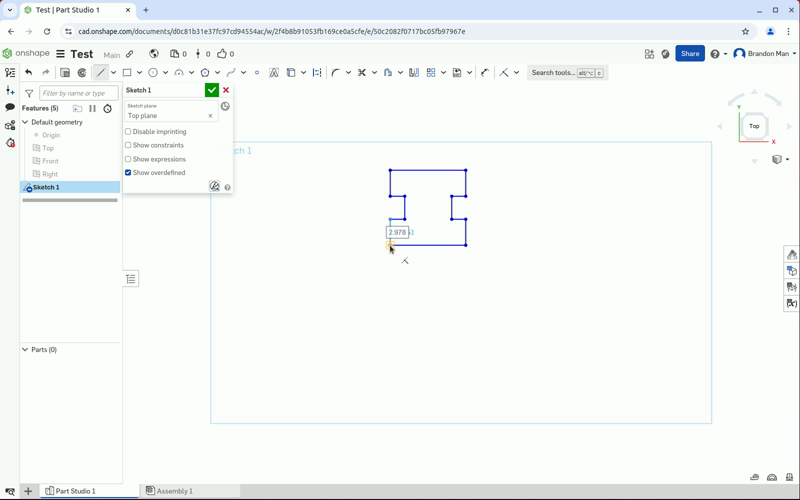
key(c)
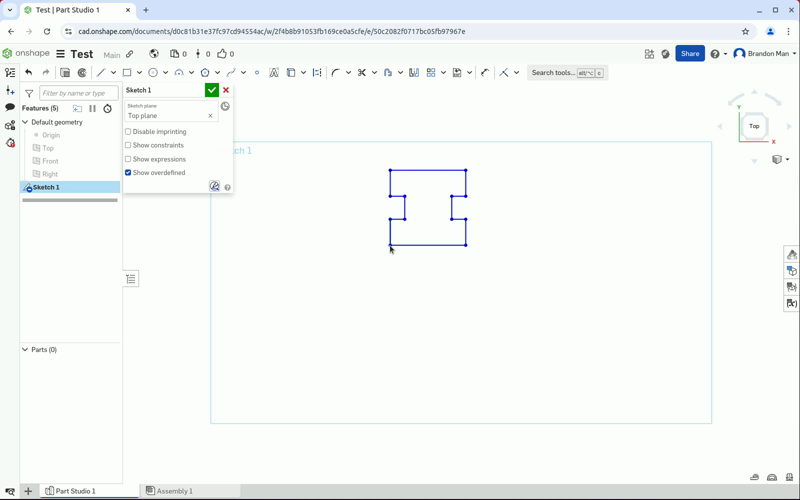
key_down(shift)
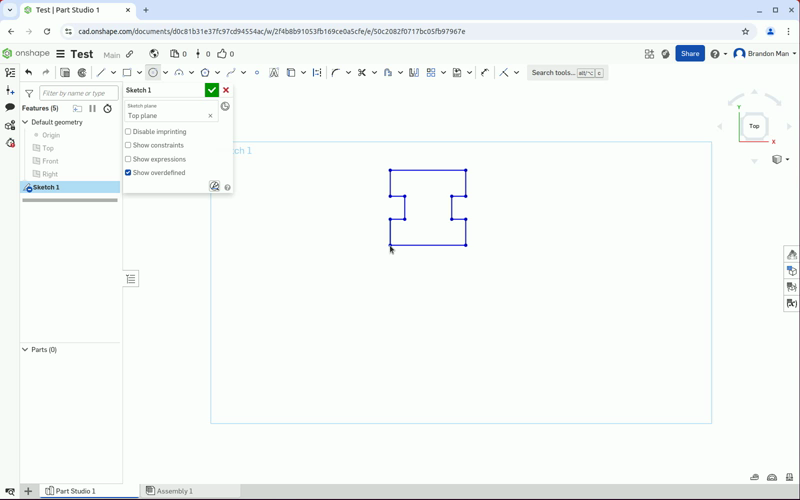
mouse_move(428, 207)
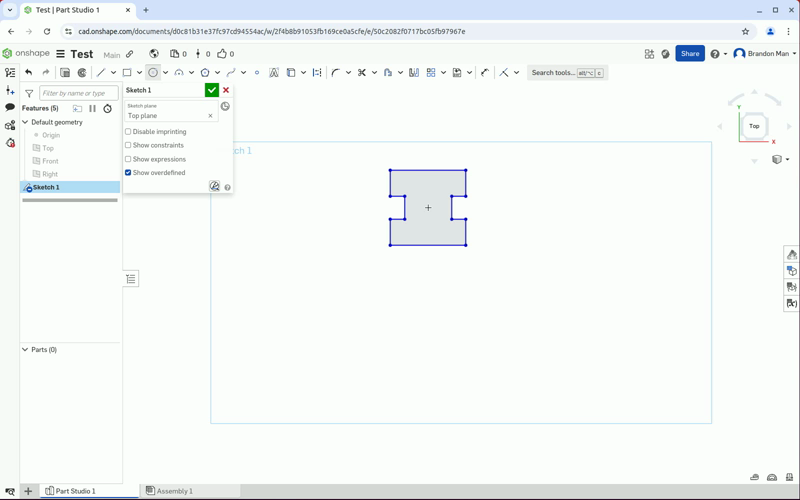
click(428, 207)
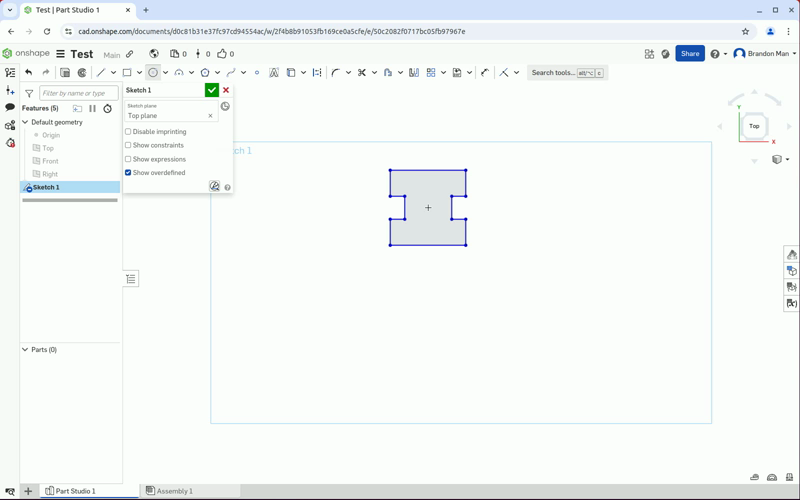
key_up(shift)
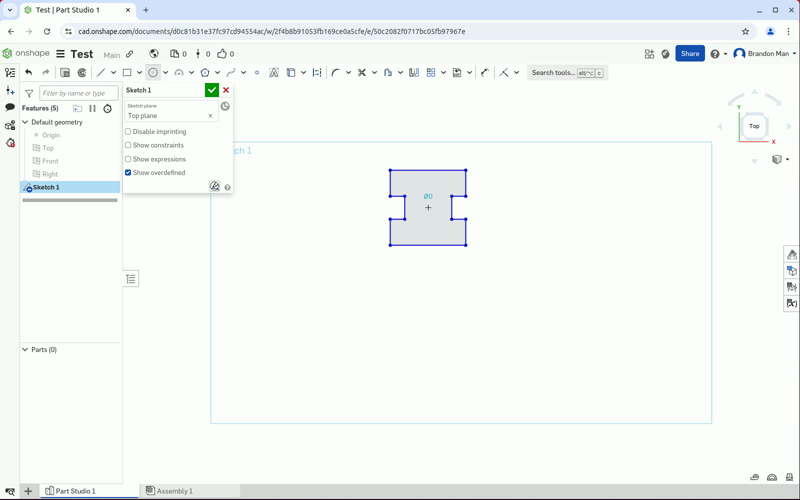
mouse_move(437, 207)
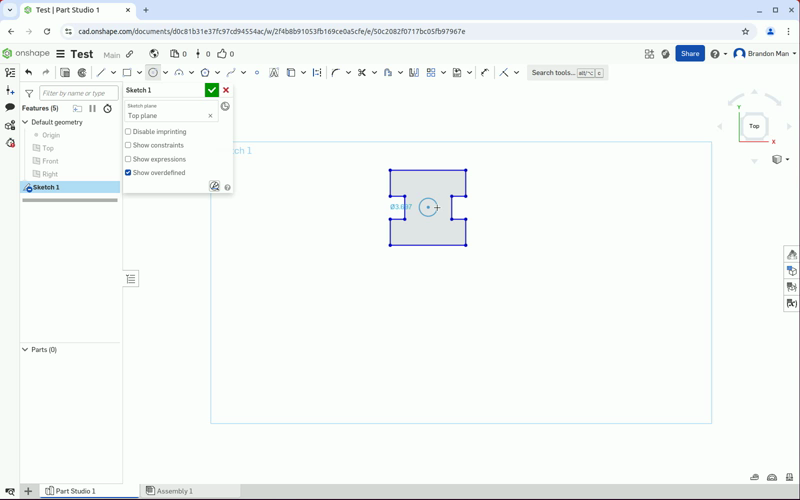
click(437, 207)
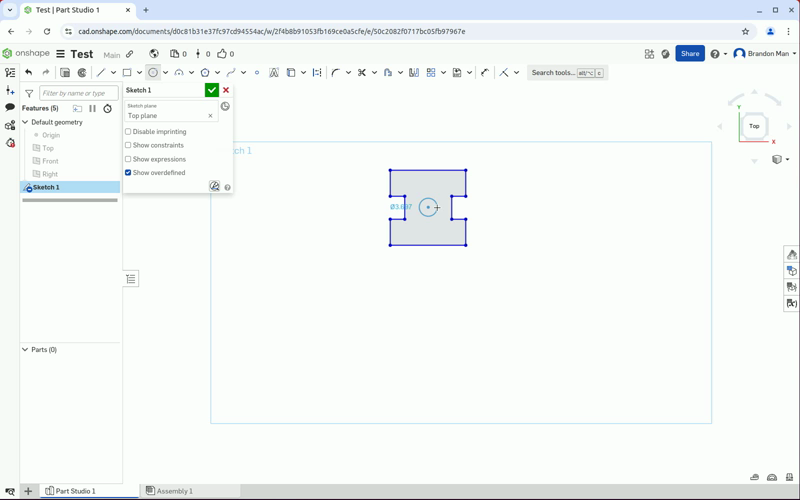
key(esc)
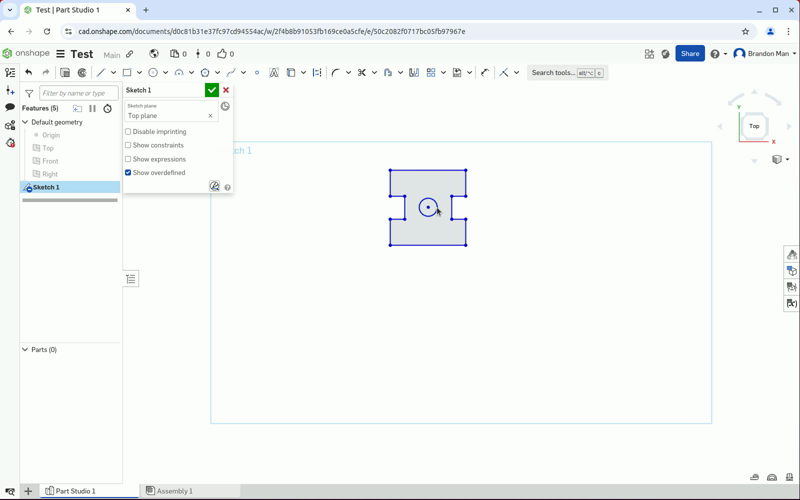
mouse_move(425, 222)
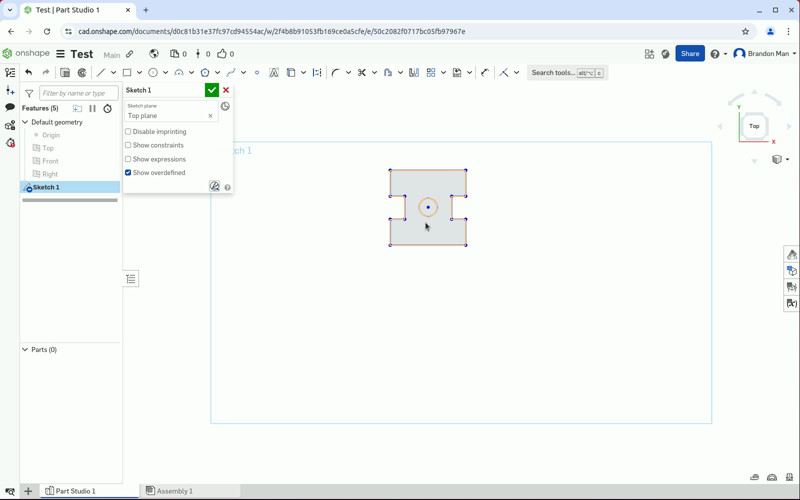
click(425, 222)
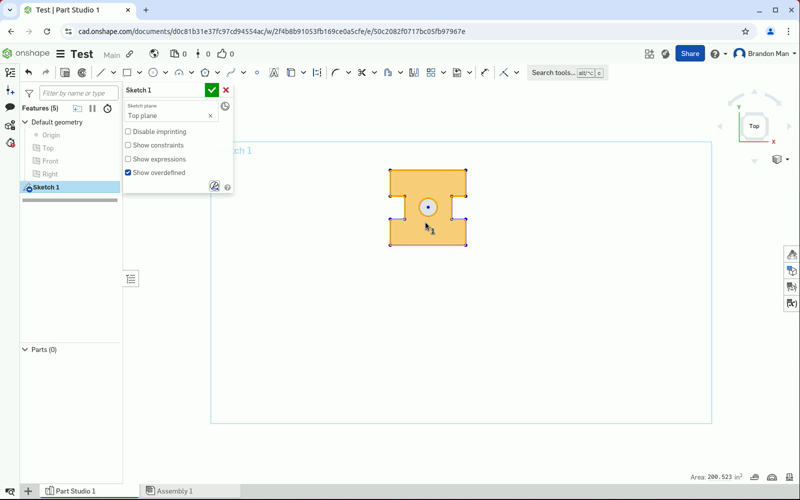
mouse_move(73, 352)
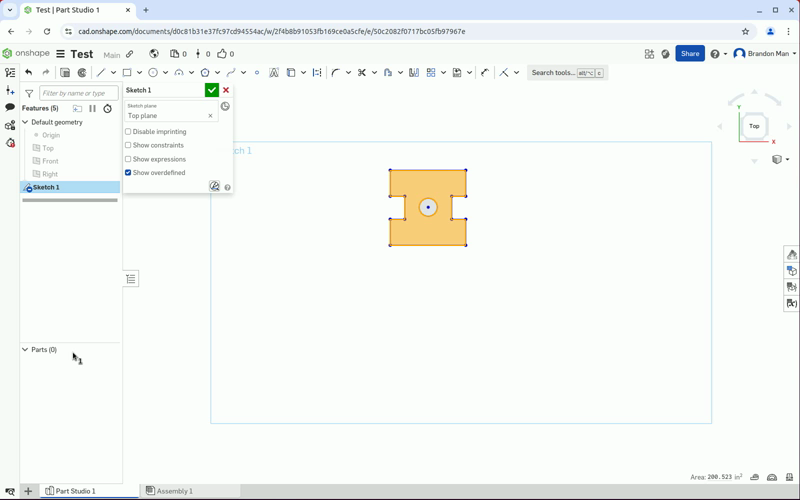
key(shift+y)
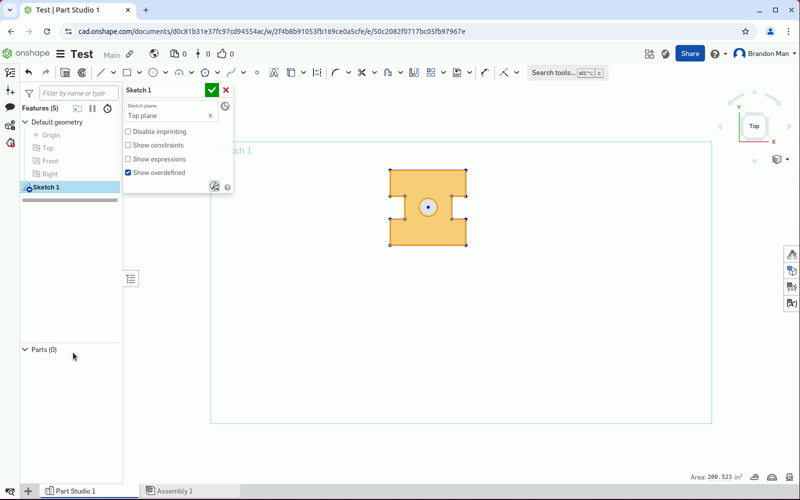
key(shift+e)
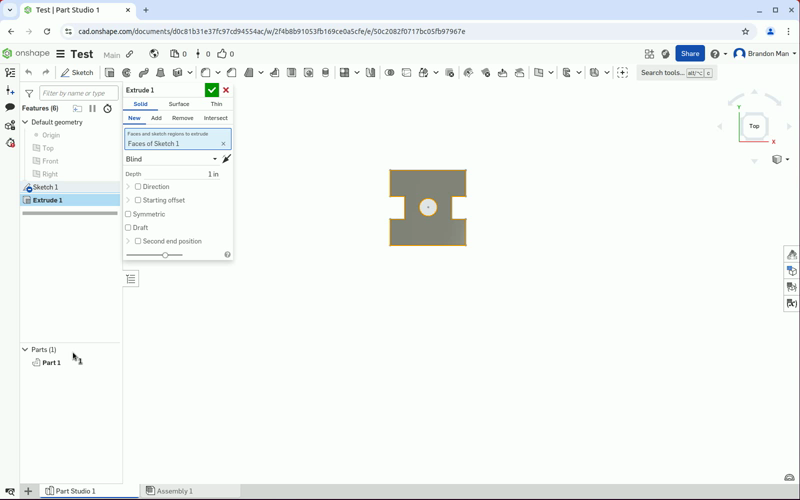
mouse_move(143, 106)
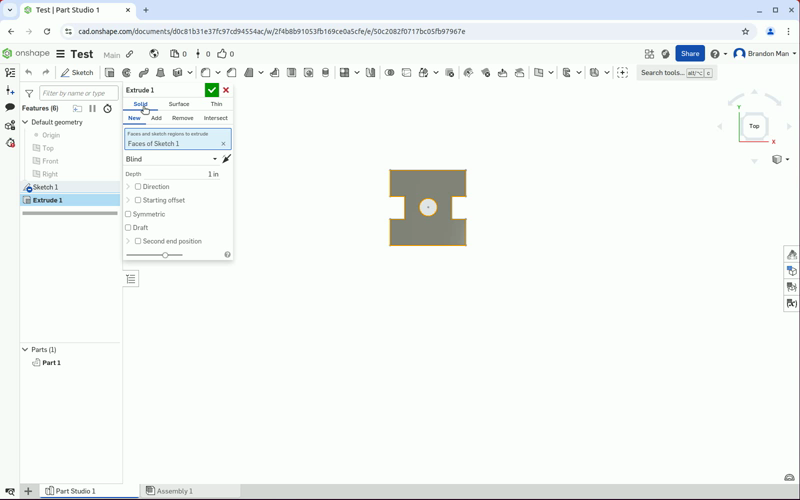
click(143, 106)
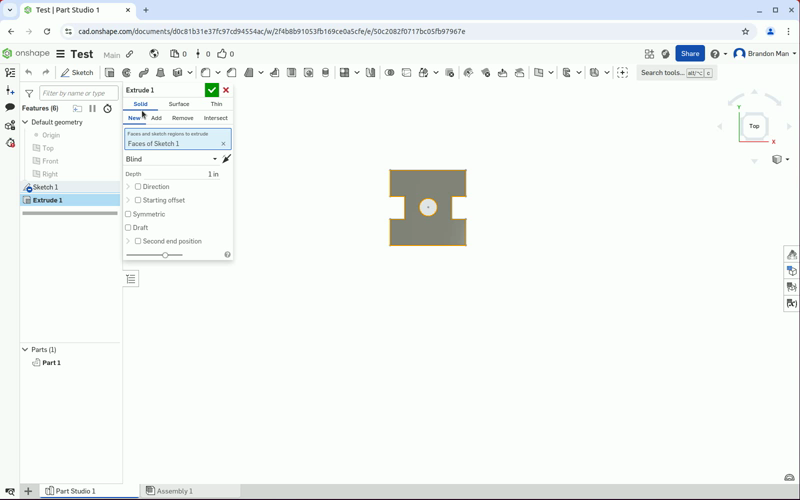
mouse_move(137, 120)
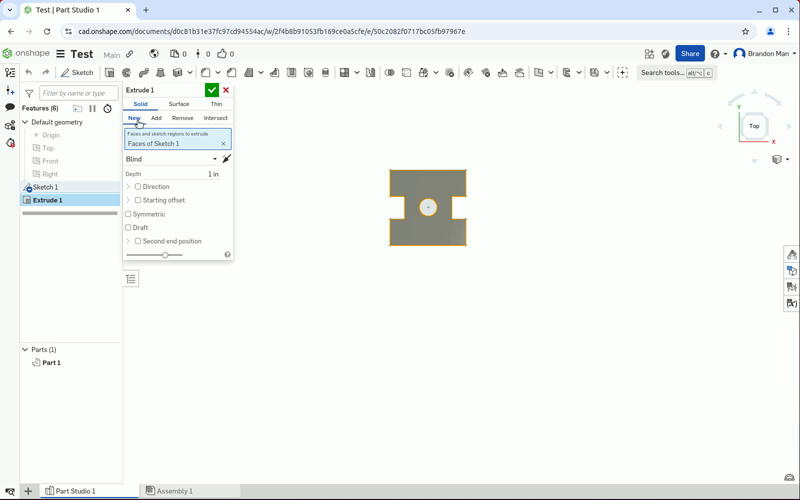
click(137, 120)
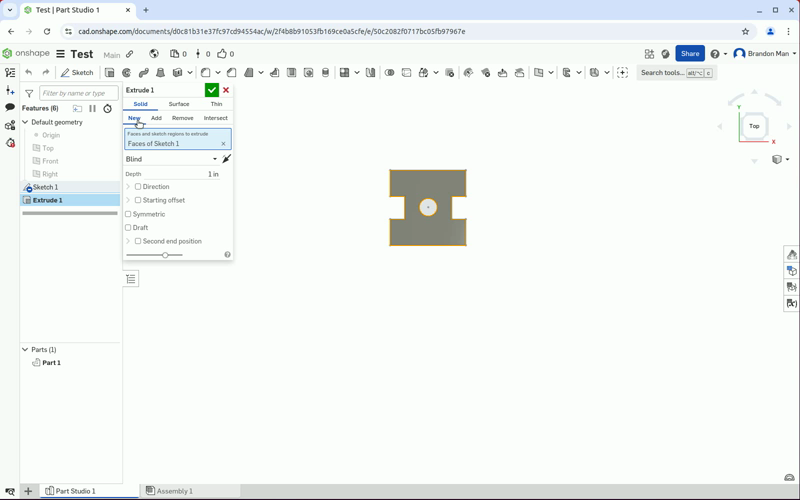
key(tab, 4)
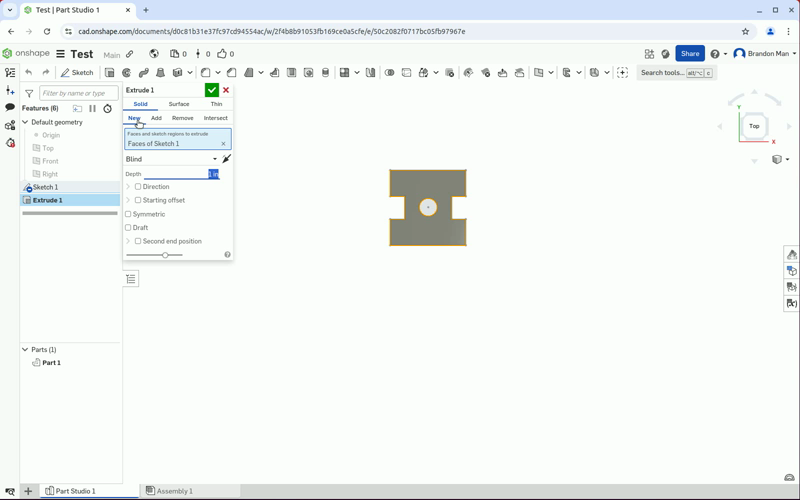
text(3.851)
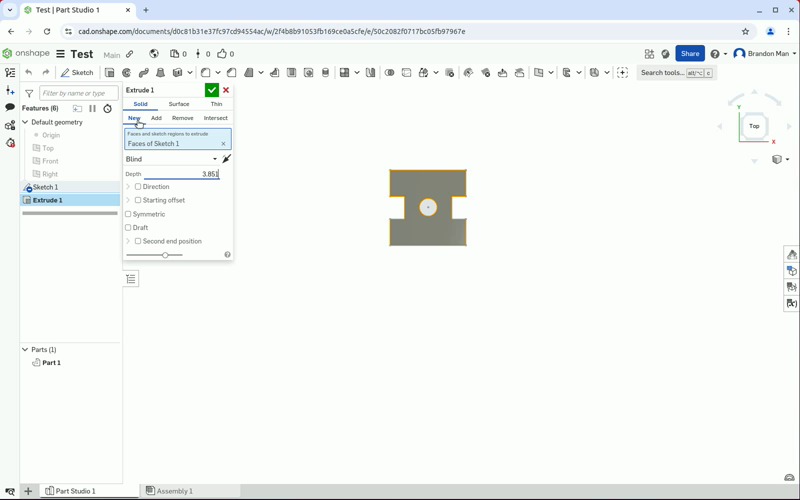
key(enter)
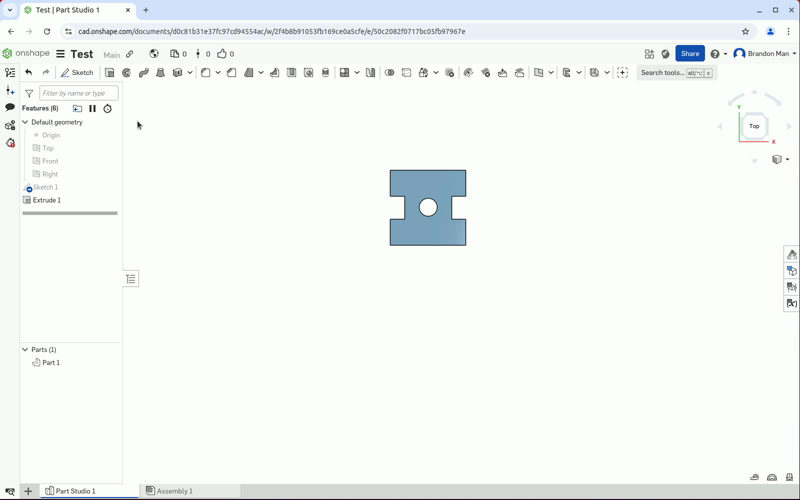
key(shift+h)
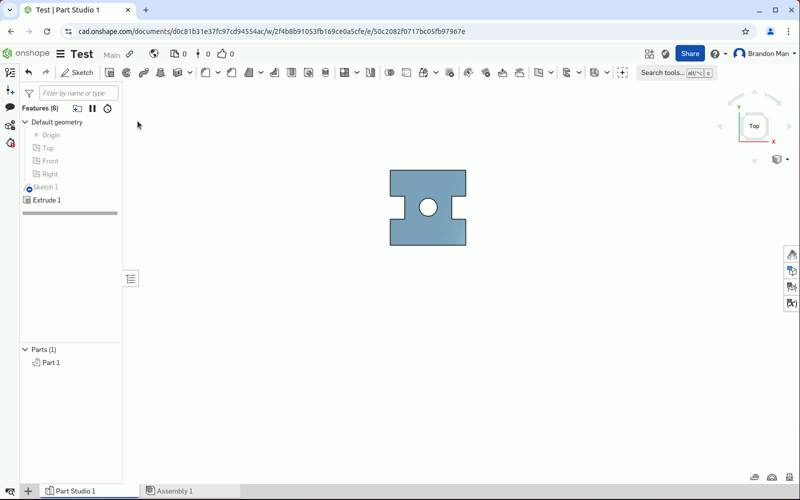
key(shift+h)
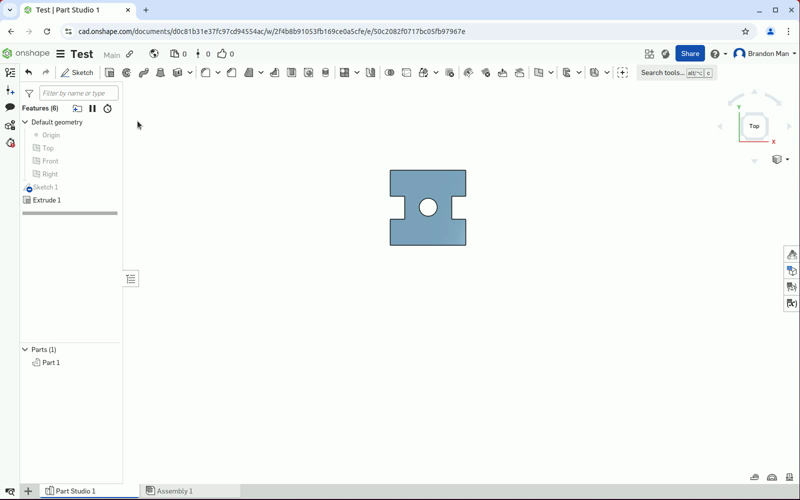
mouse_move(73, 189)
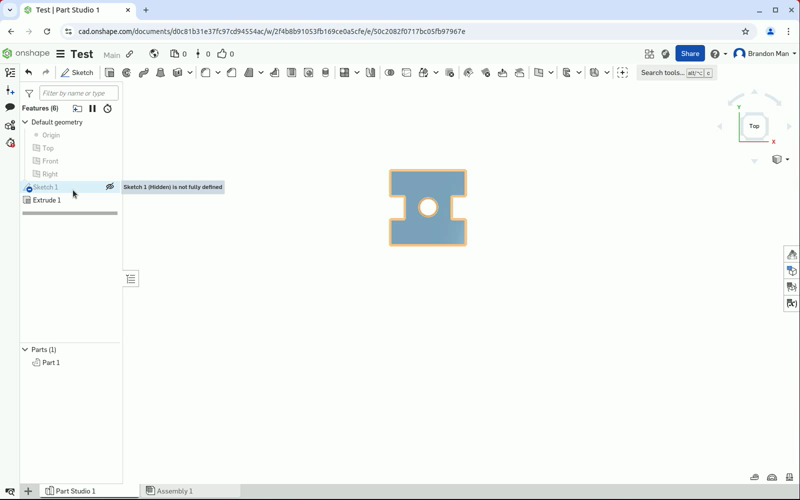
click(73, 189)
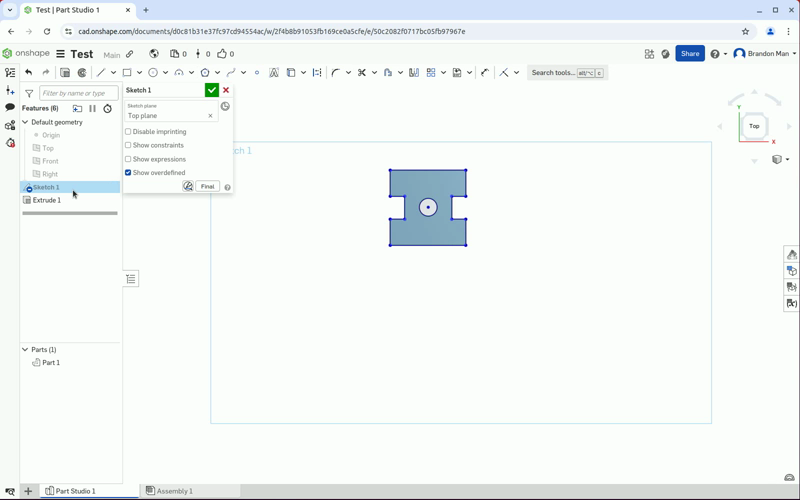
mouse_move(229, 92)
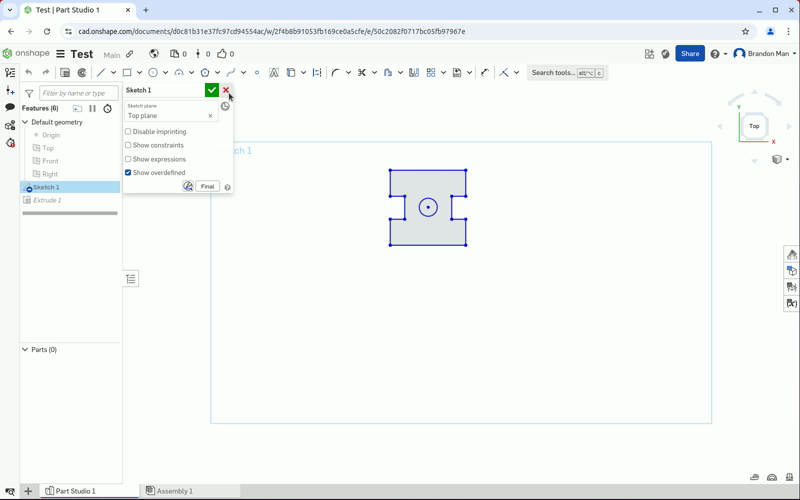
click(229, 92)
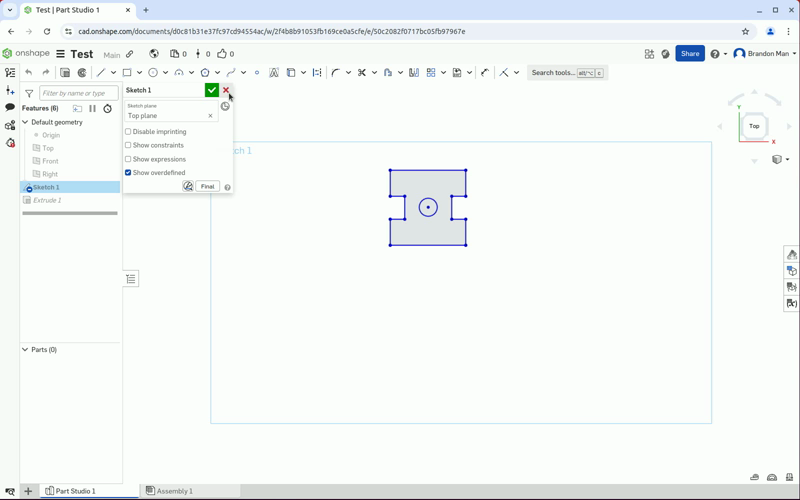
key(shift+s)
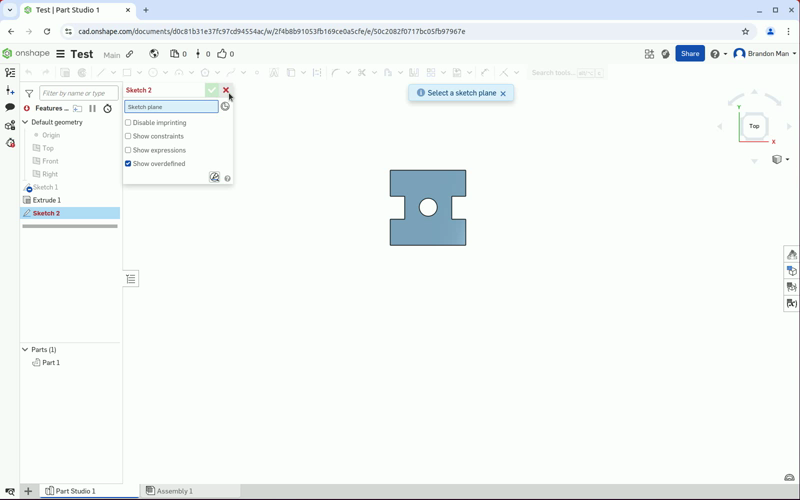
mouse_move(73, 150)
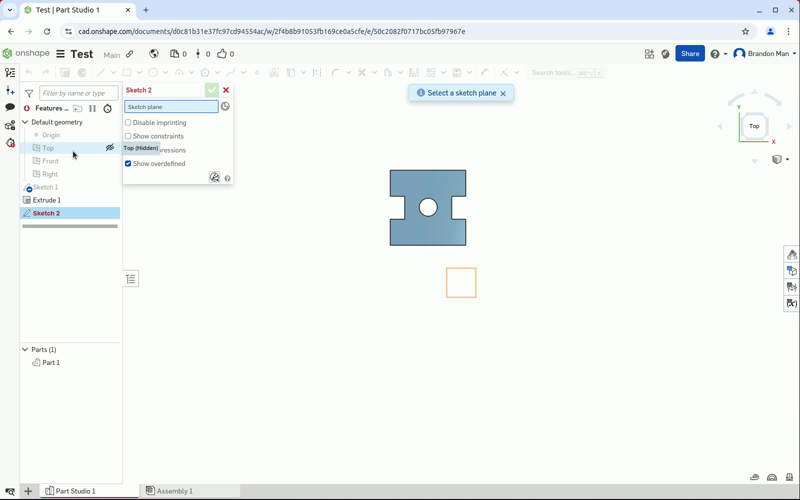
click(73, 150)
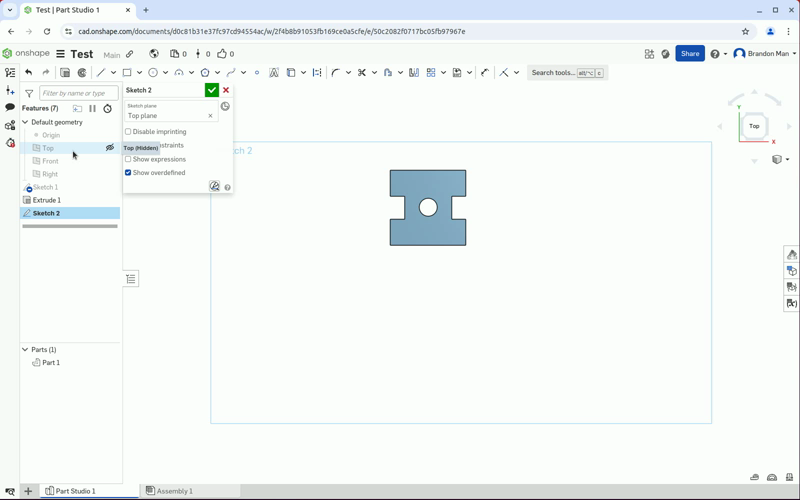
mouse_move(73, 352)
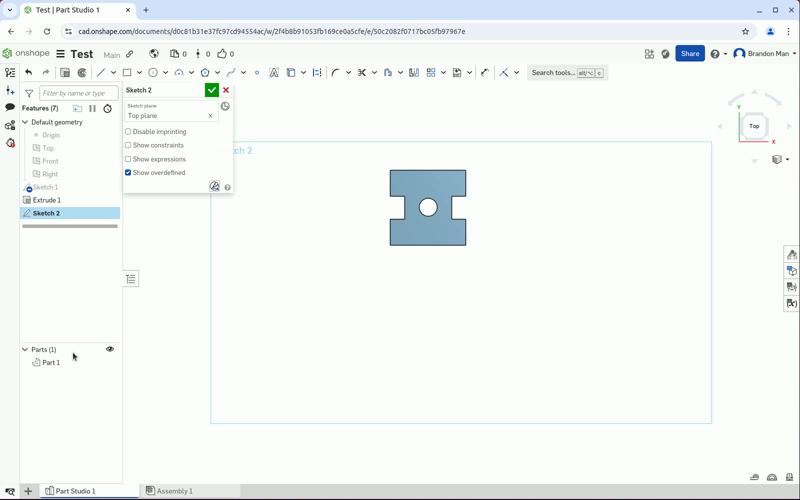
key(y)
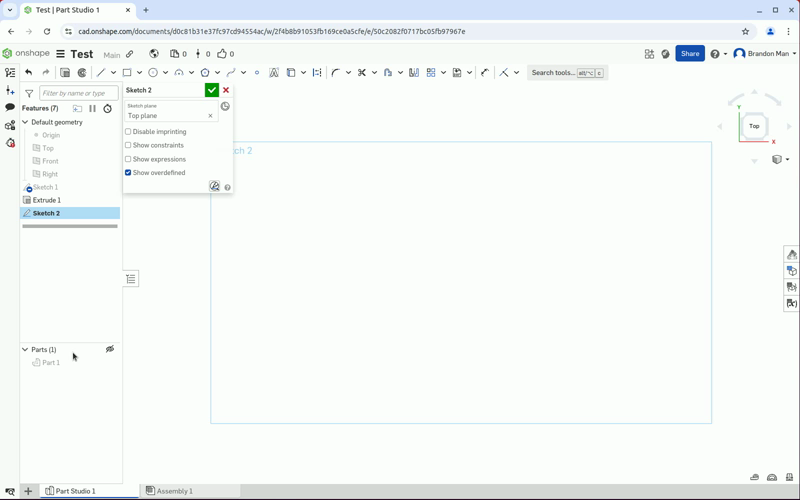
key(l)
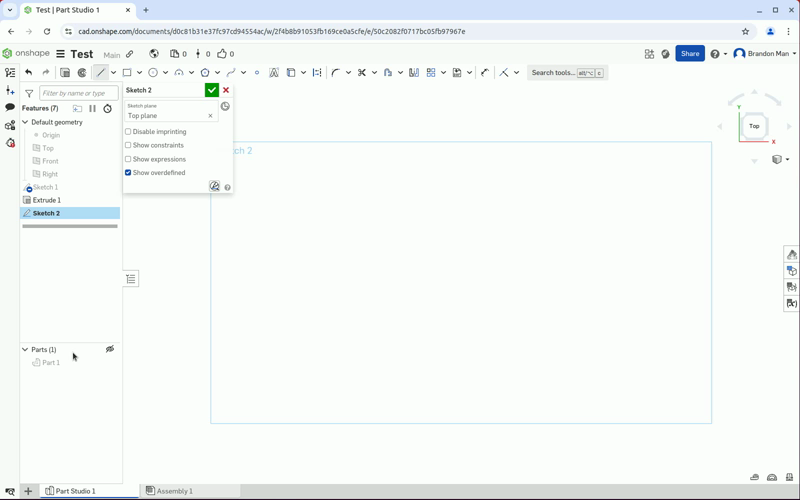
key_down(shift)
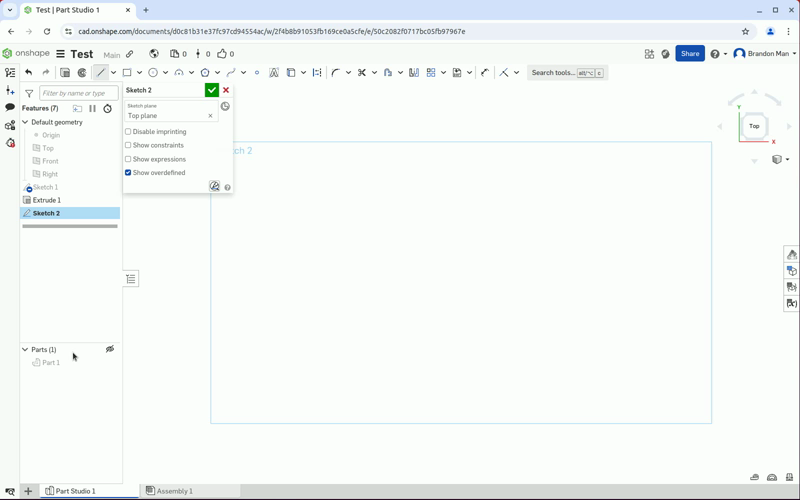
mouse_move(390, 282)
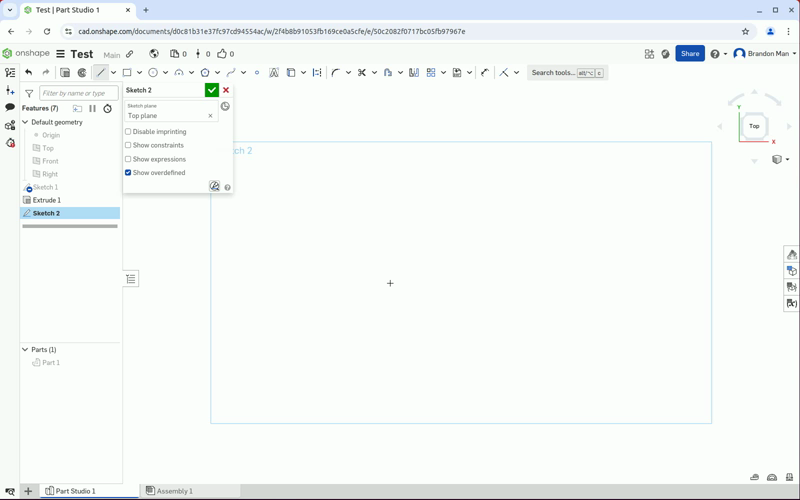
click(390, 282)
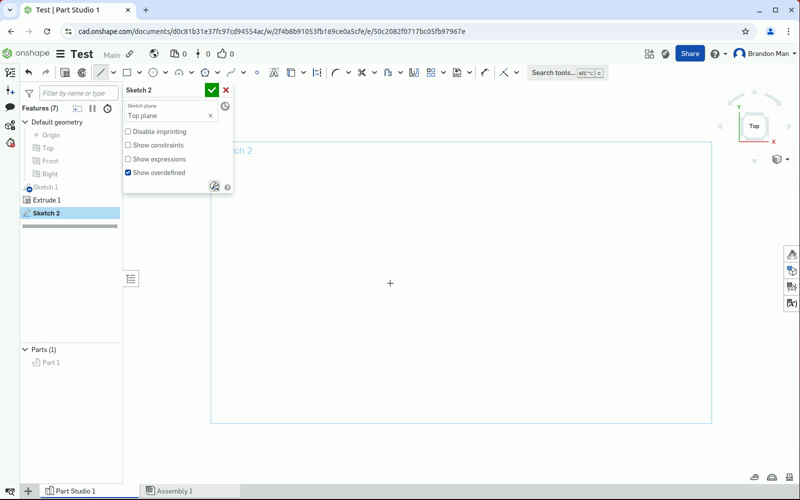
key_up(shift)
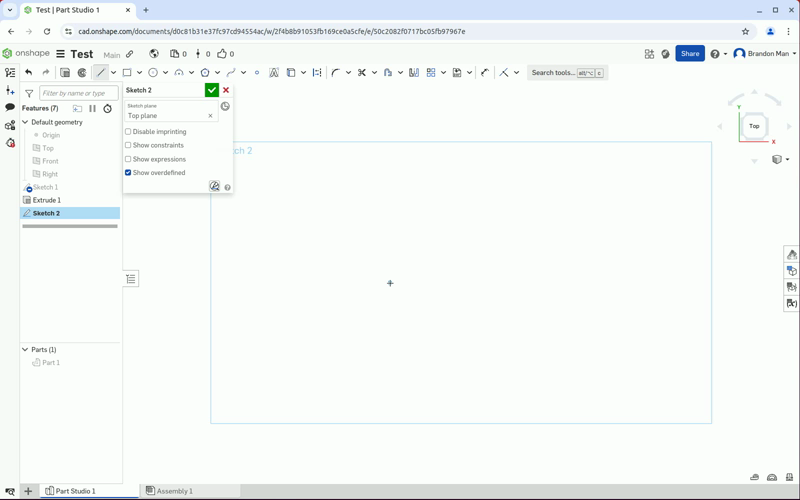
key_down(shift)
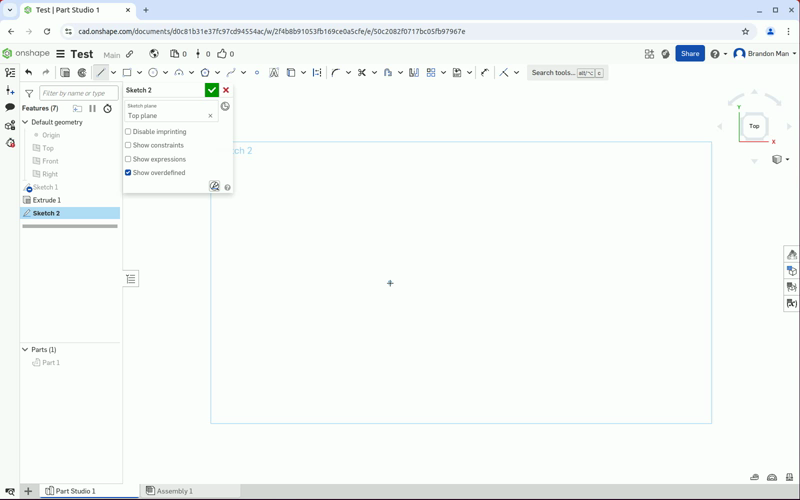
mouse_move(465, 282)
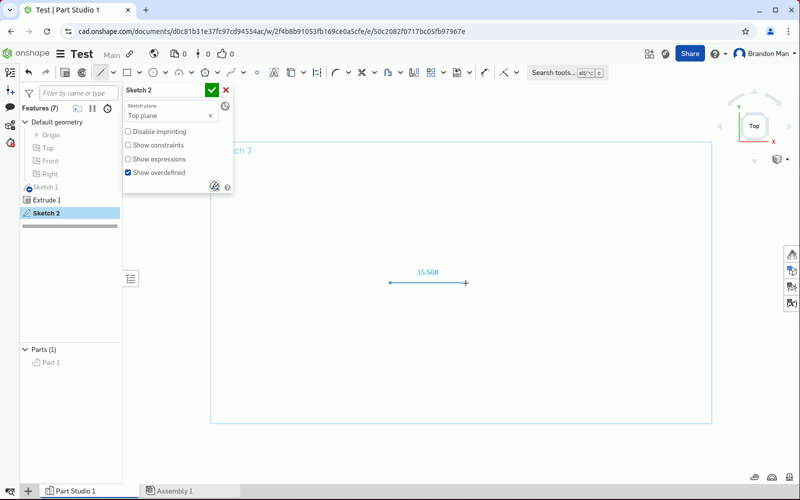
click(465, 282)
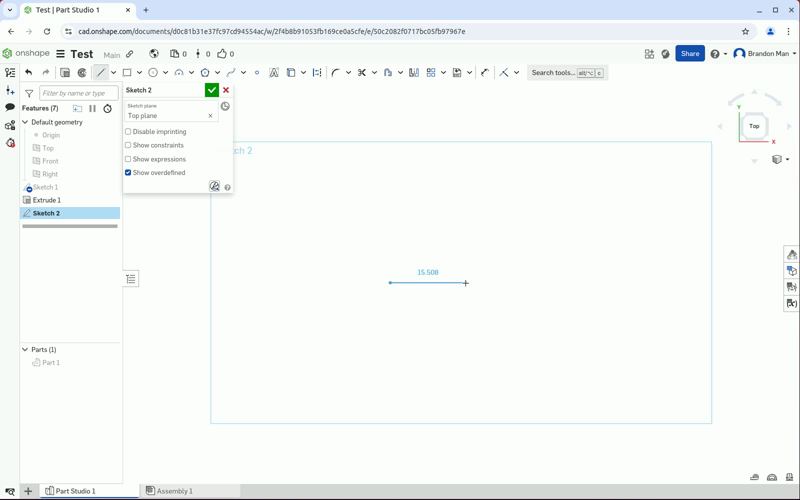
key_up(shift)
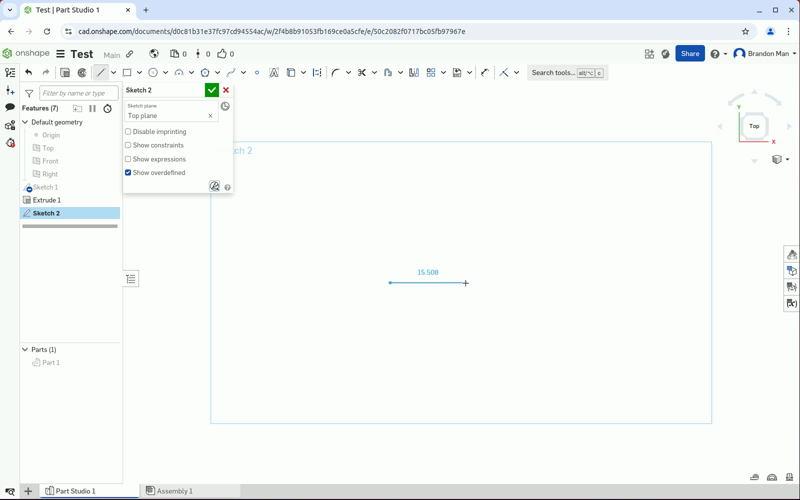
key_down(shift)
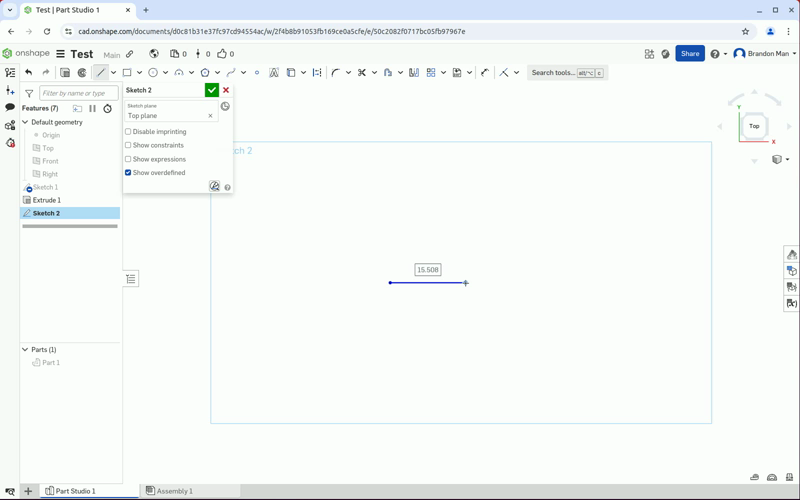
mouse_move(495, 282)
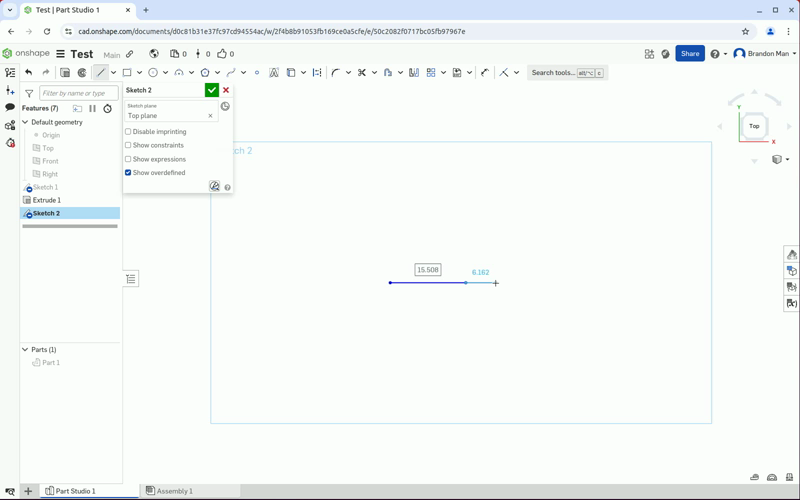
mouse_move(465, 244)
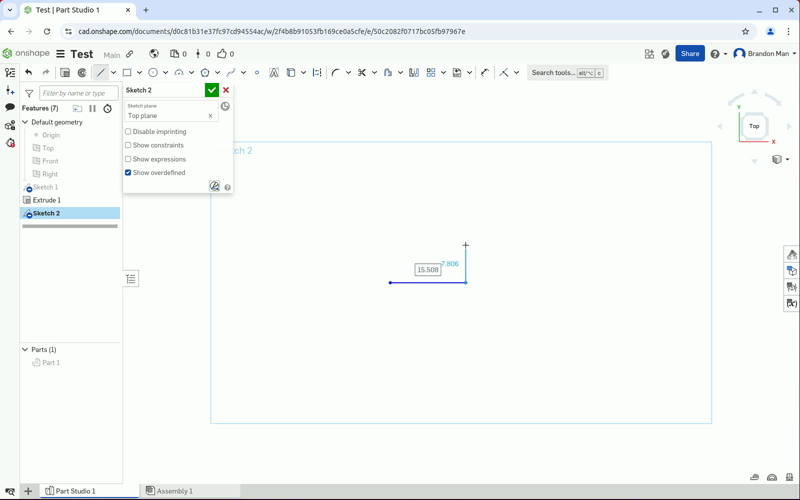
click(465, 244)
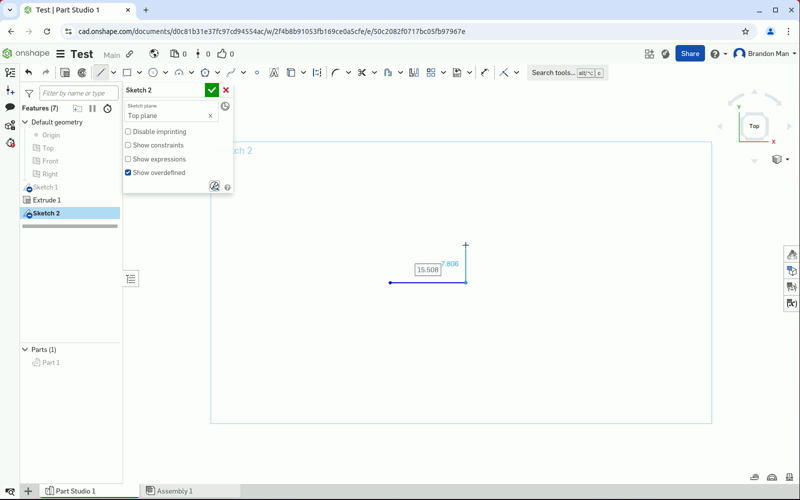
key_up(shift)
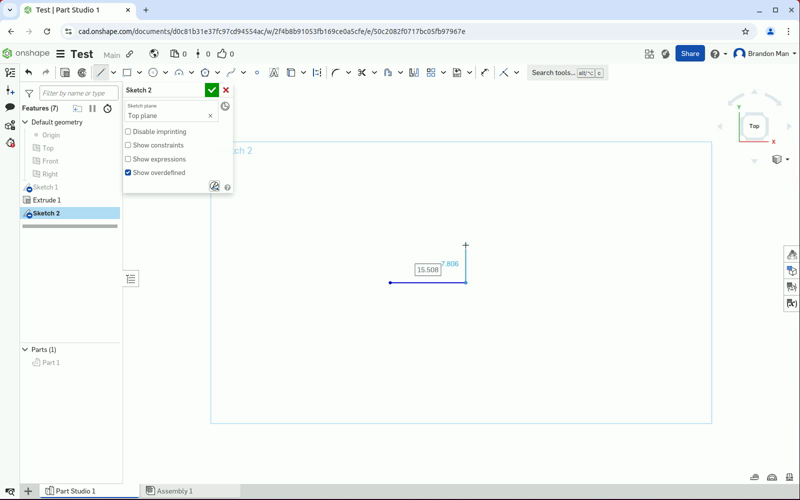
key_down(shift)
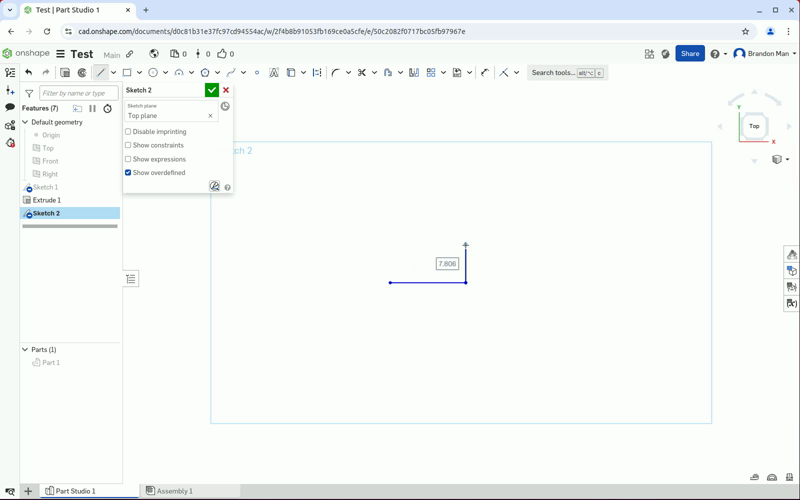
mouse_move(390, 244)
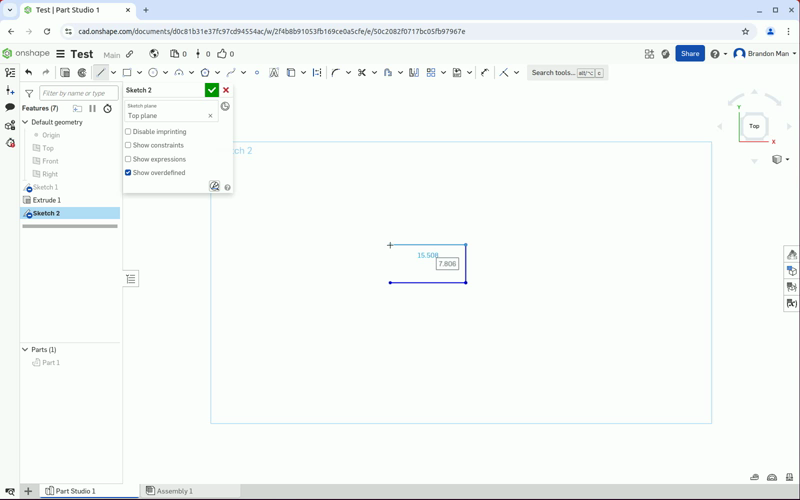
click(390, 244)
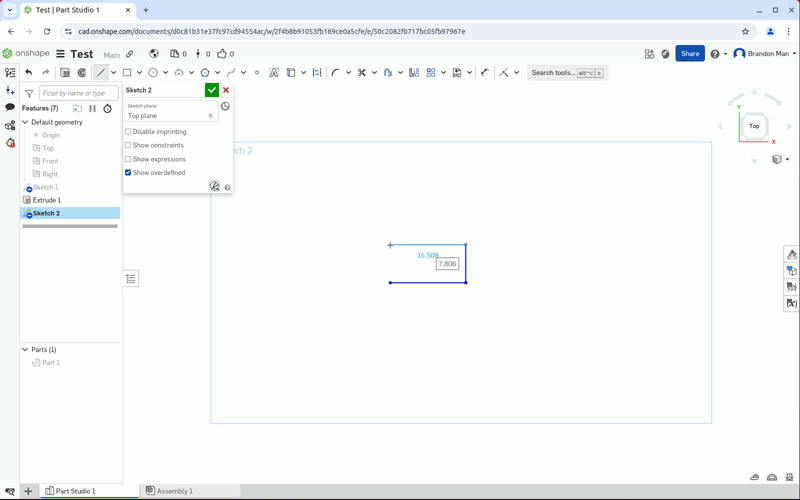
key_up(shift)
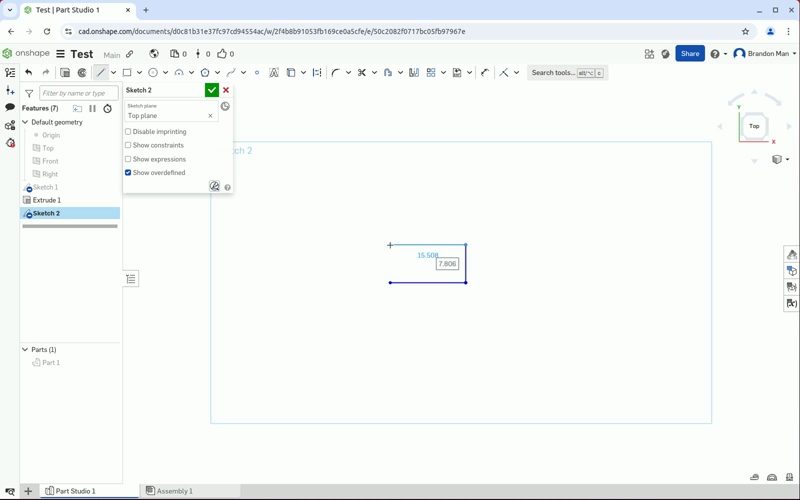
mouse_move(420, 244)
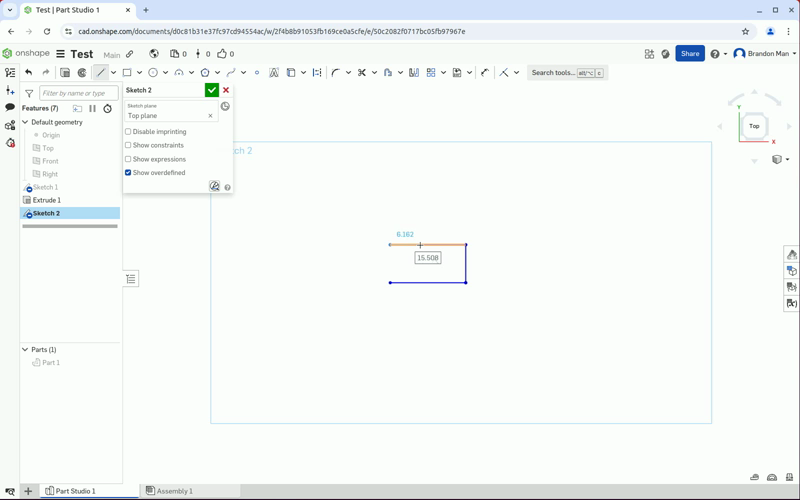
key_down(shift)
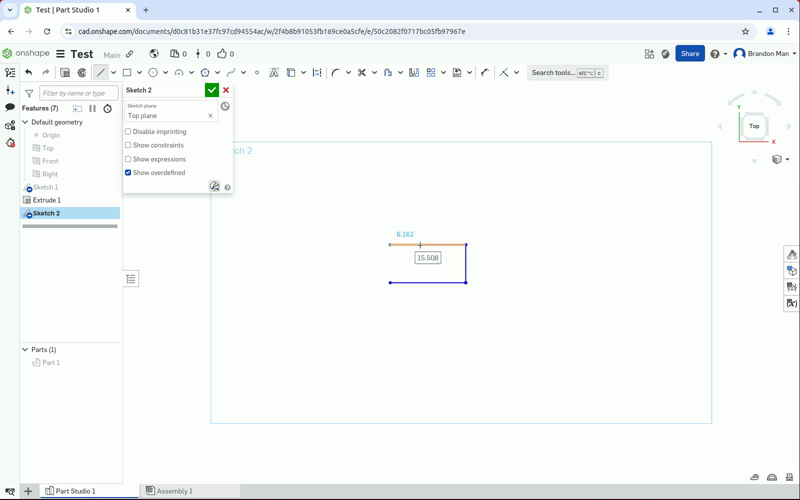
mouse_move(390, 282)
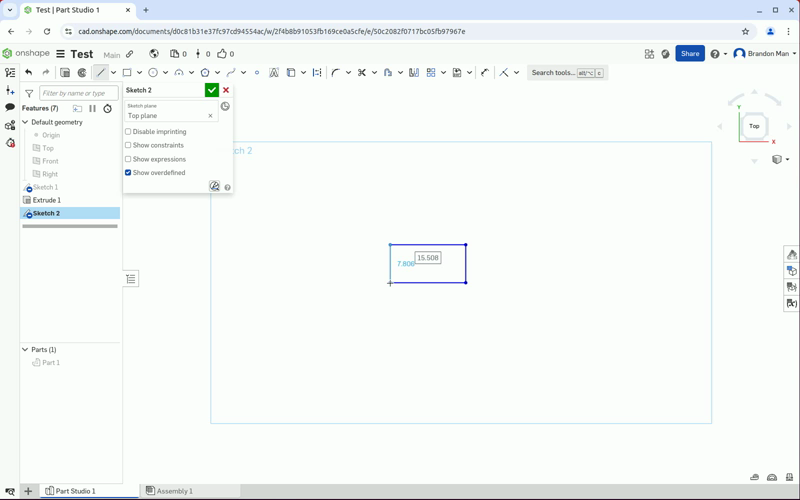
key_up(shift)
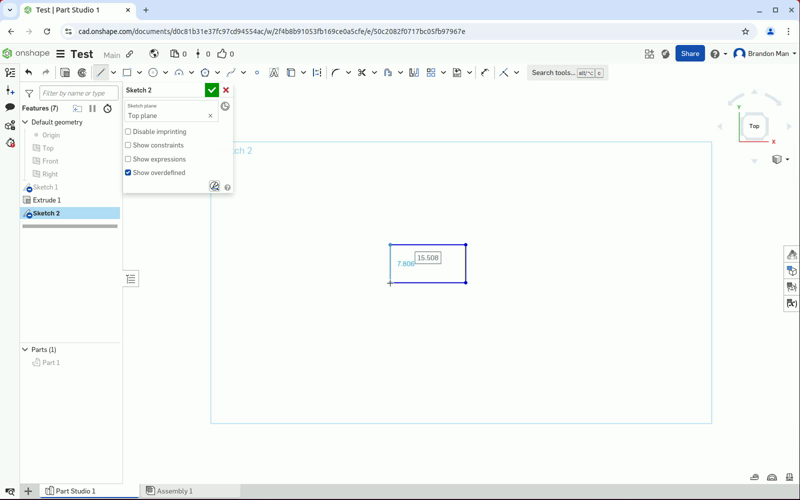
click(390, 282)
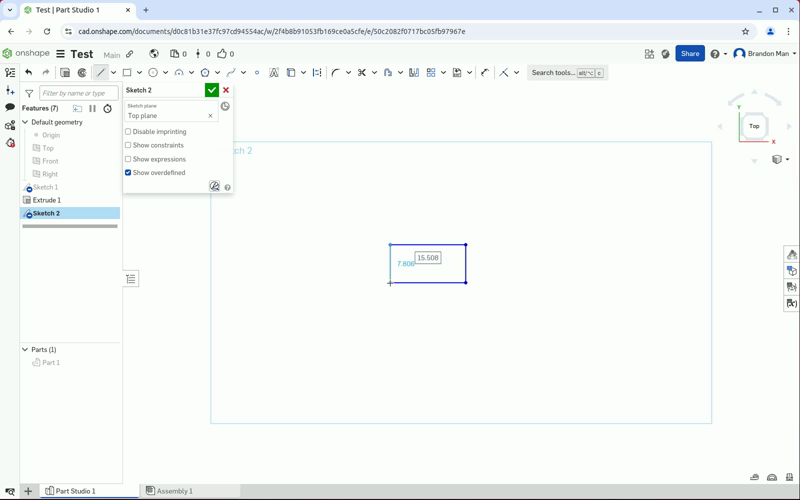
key(esc)
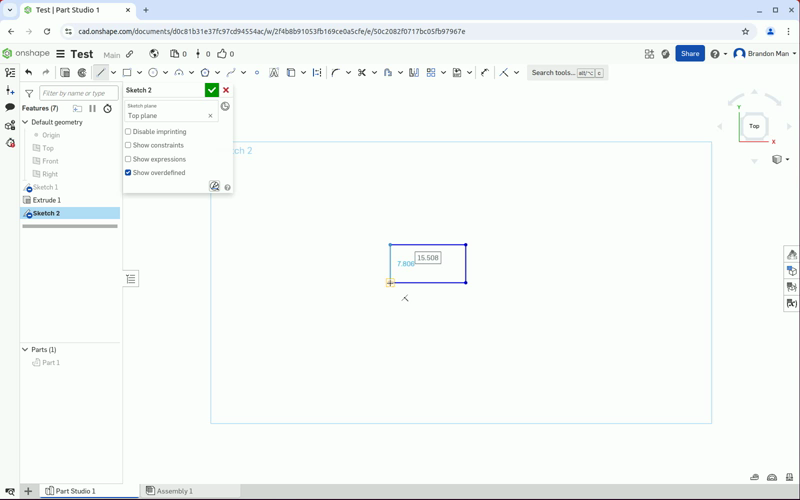
key(c)
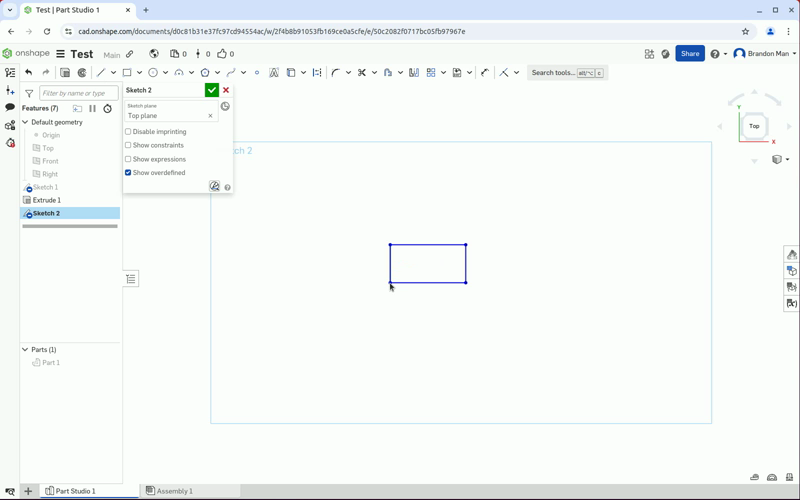
key_down(shift)
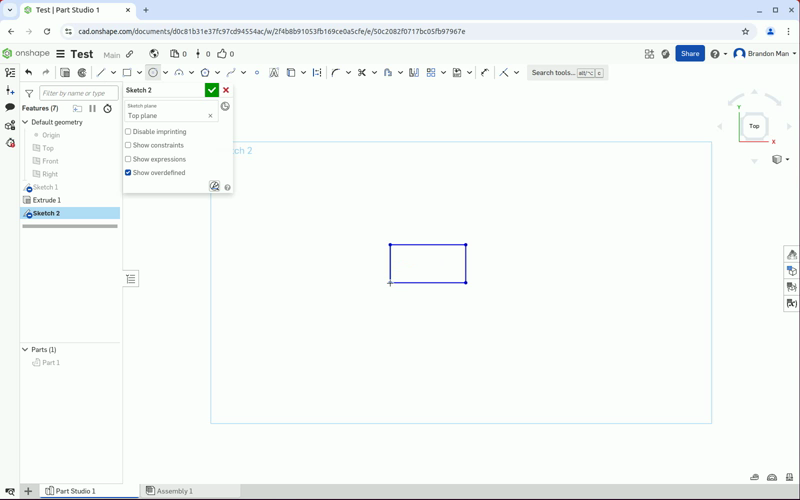
mouse_move(428, 264)
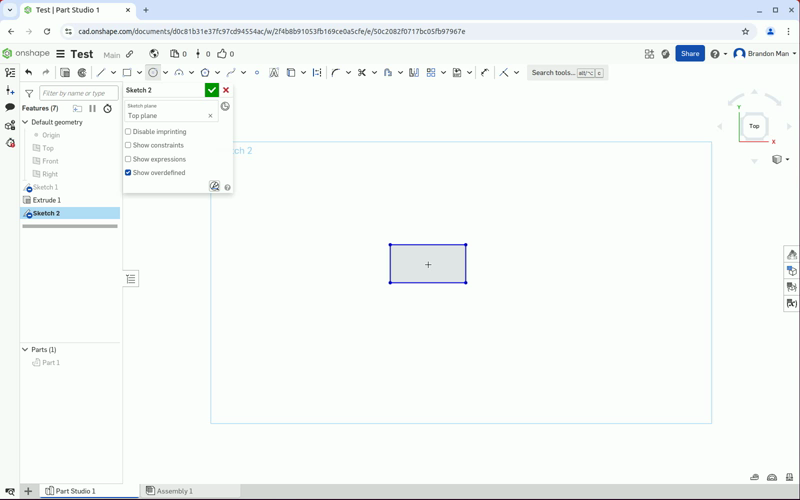
click(428, 264)
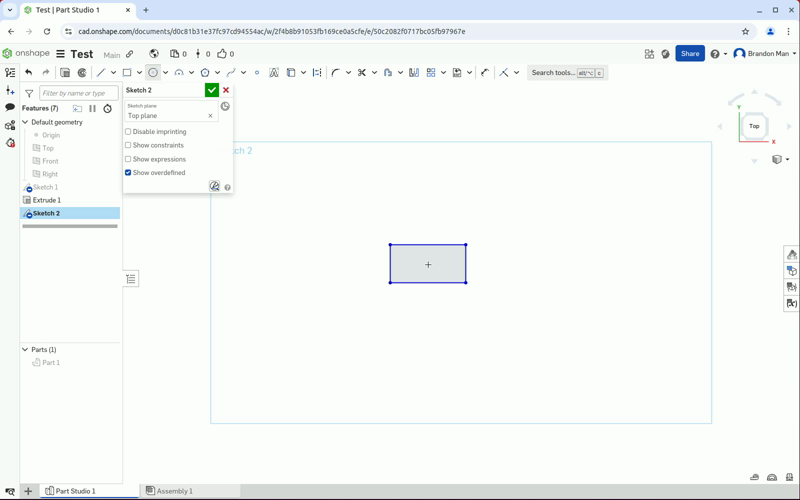
key_up(shift)
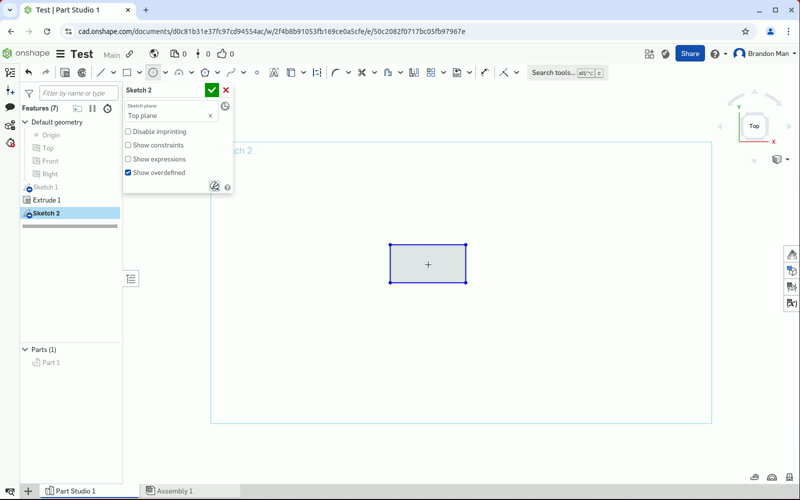
mouse_move(437, 264)
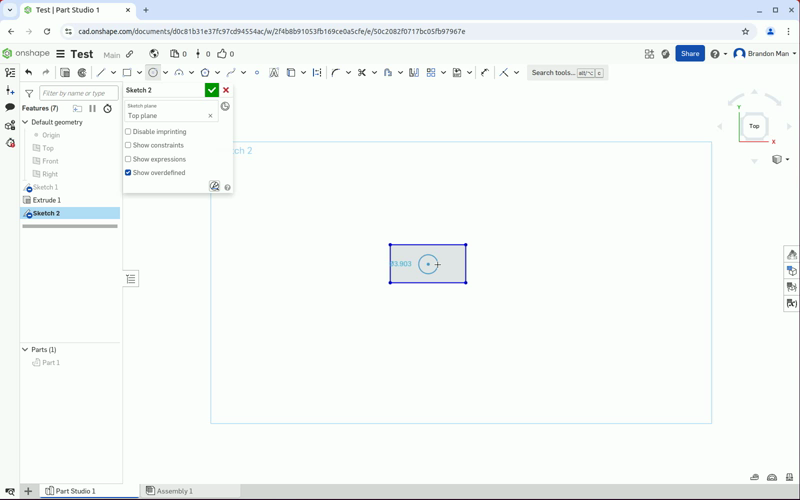
click(437, 264)
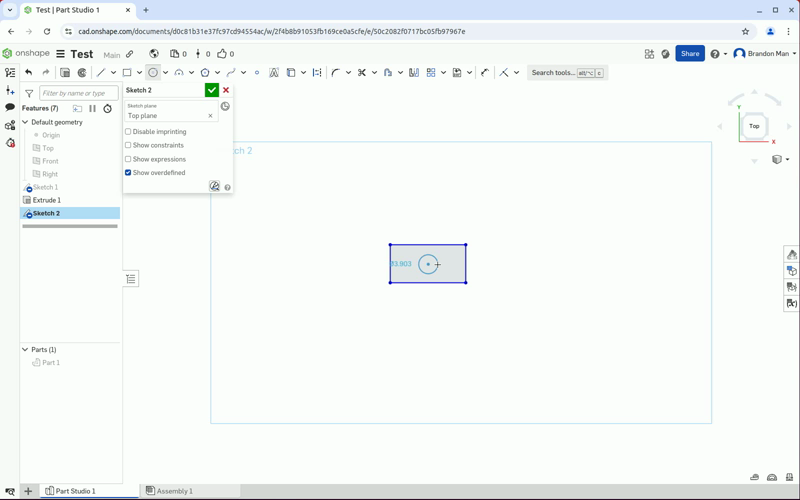
key(esc)
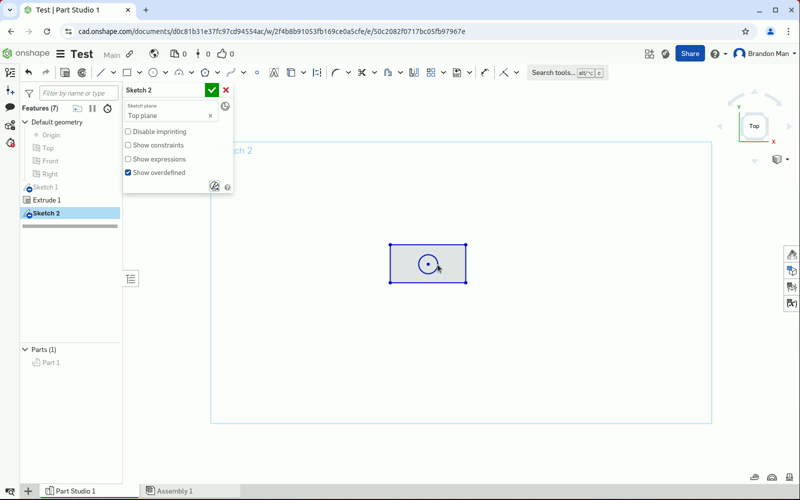
mouse_move(401, 263)
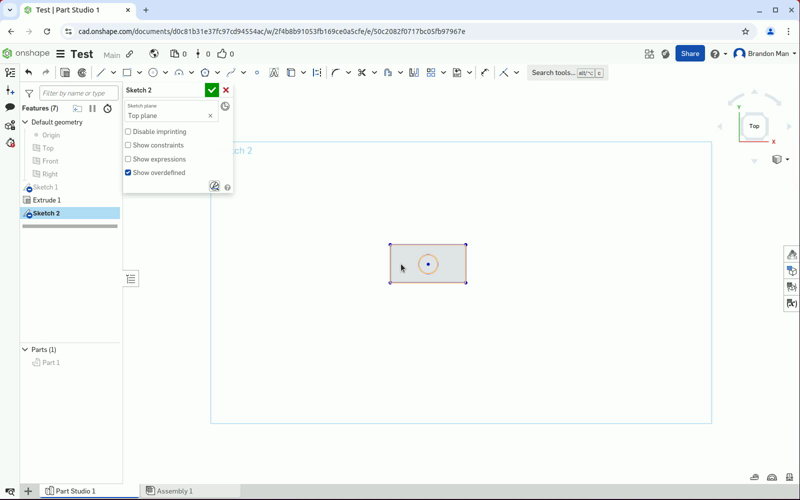
click(401, 263)
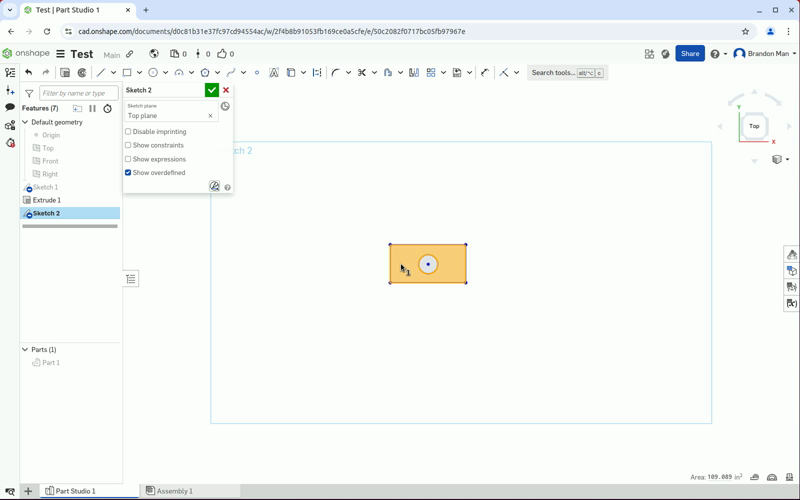
mouse_move(73, 352)
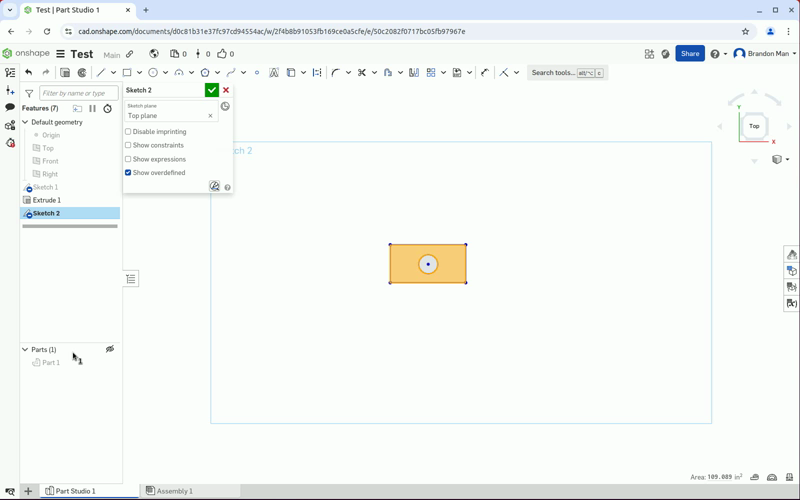
key(shift+y)
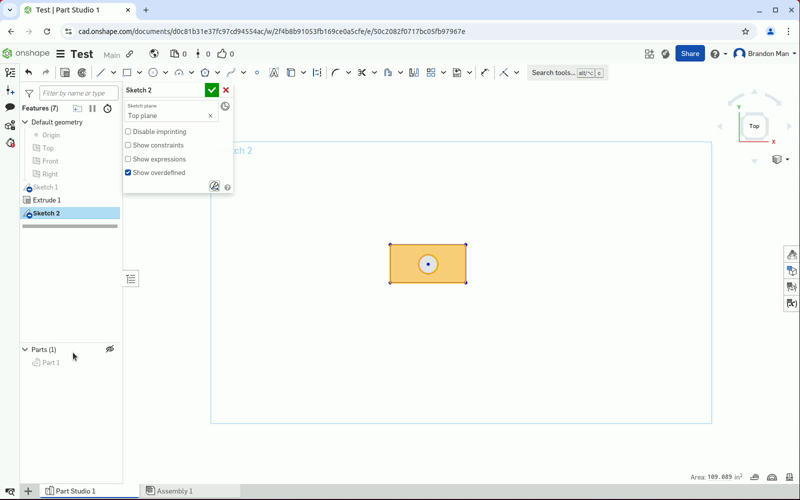
key(shift+e)
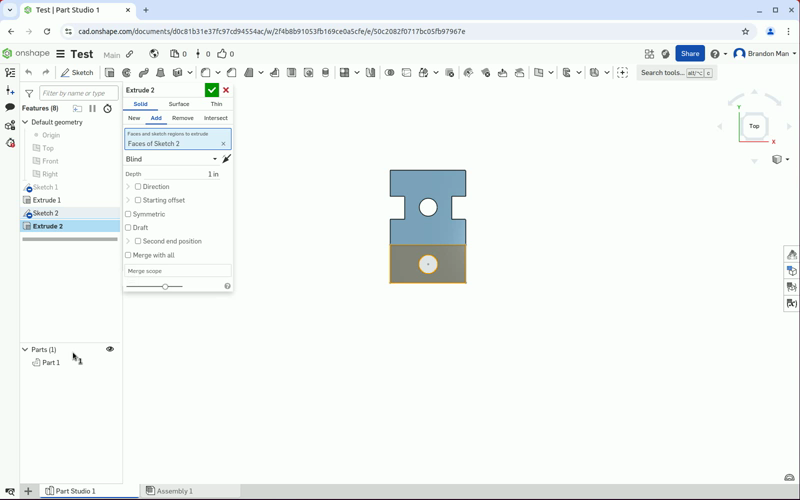
mouse_move(143, 106)
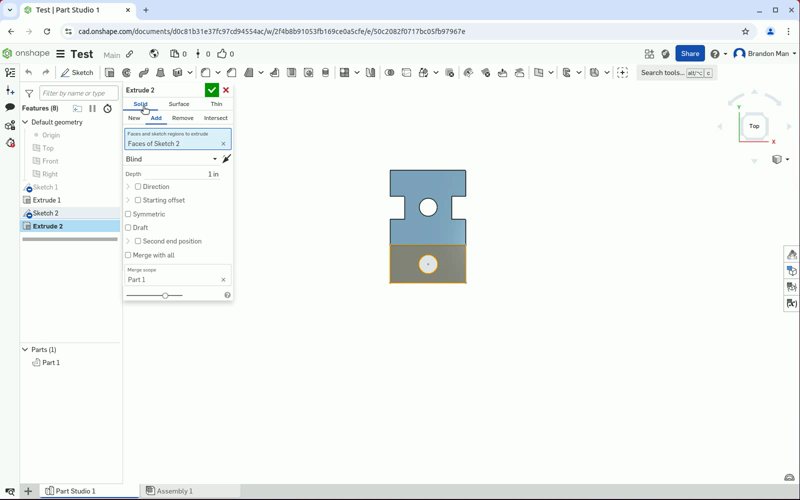
click(143, 106)
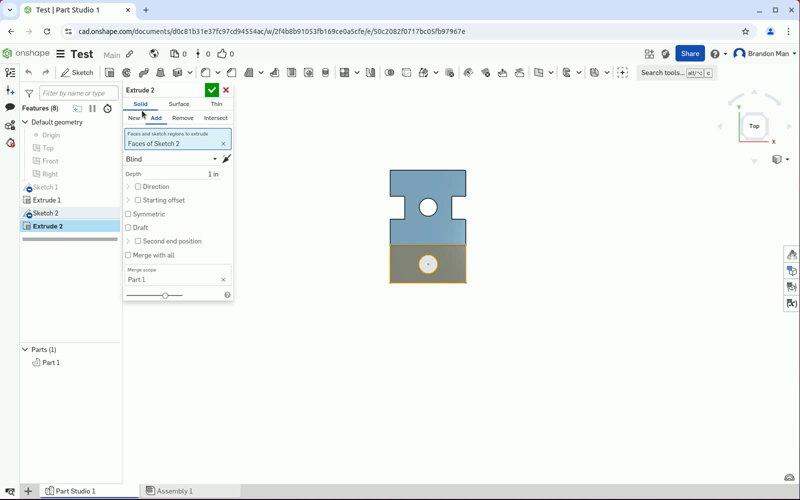
mouse_move(137, 120)
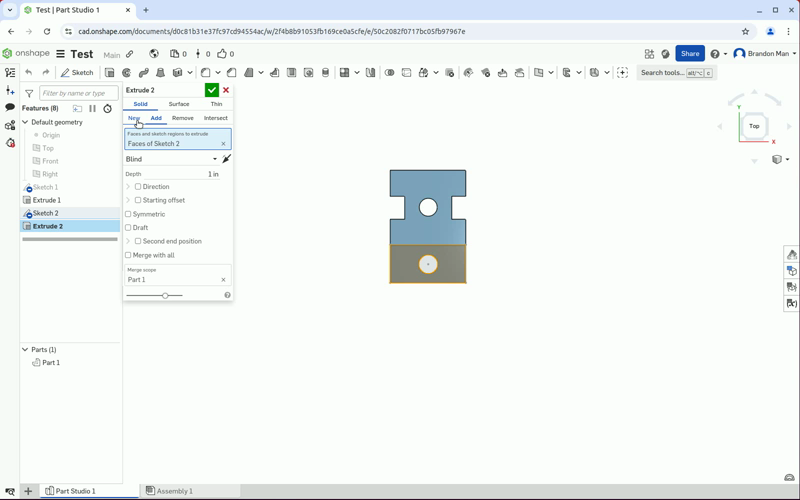
click(137, 120)
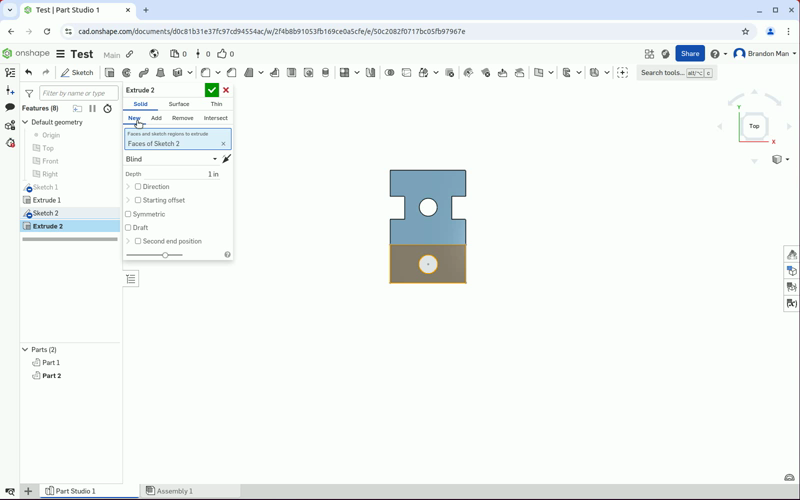
key(tab, 4)
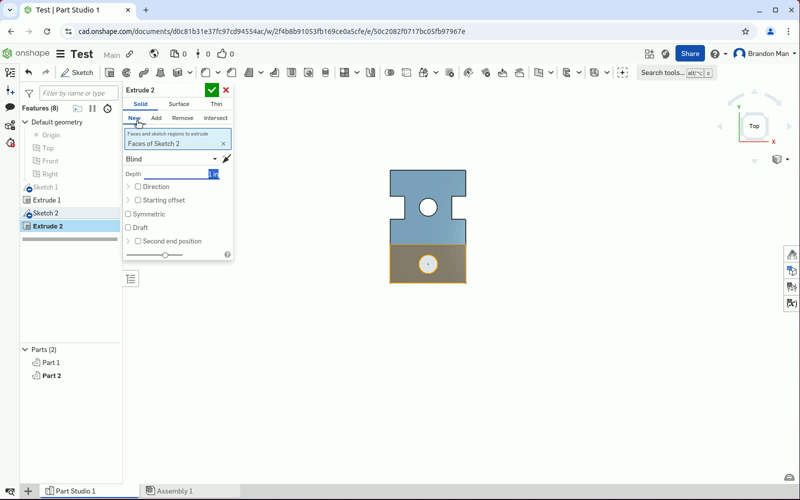
text(3.851)
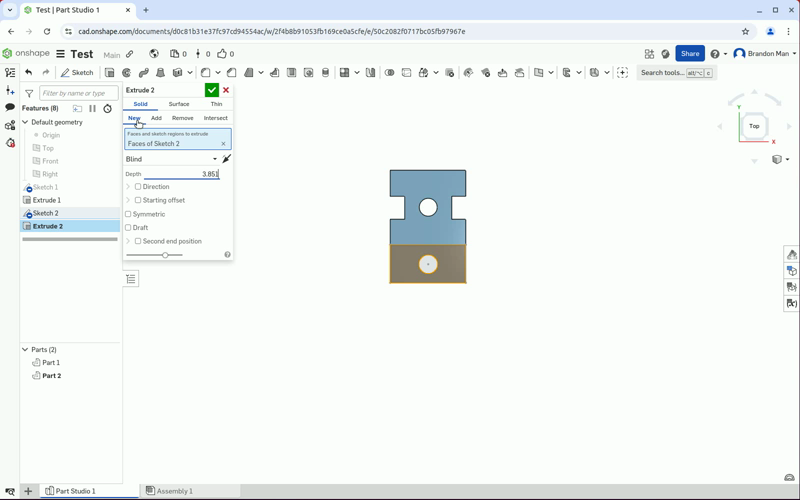
key(enter)
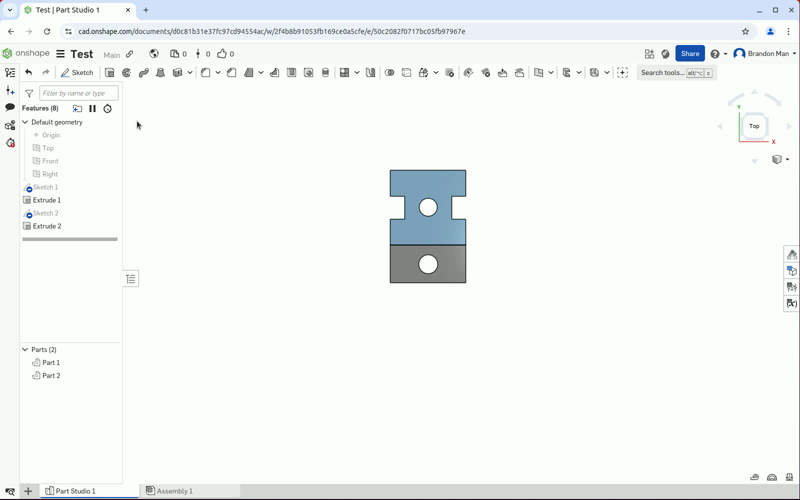
key(shift+h)
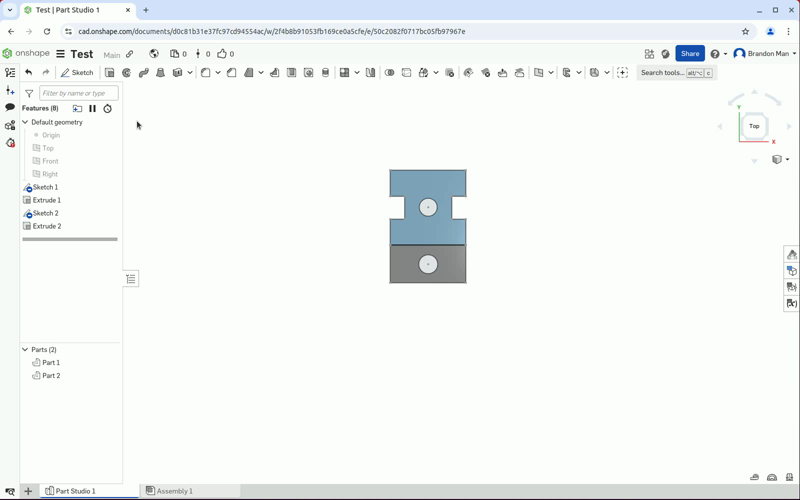
key(shift+h)
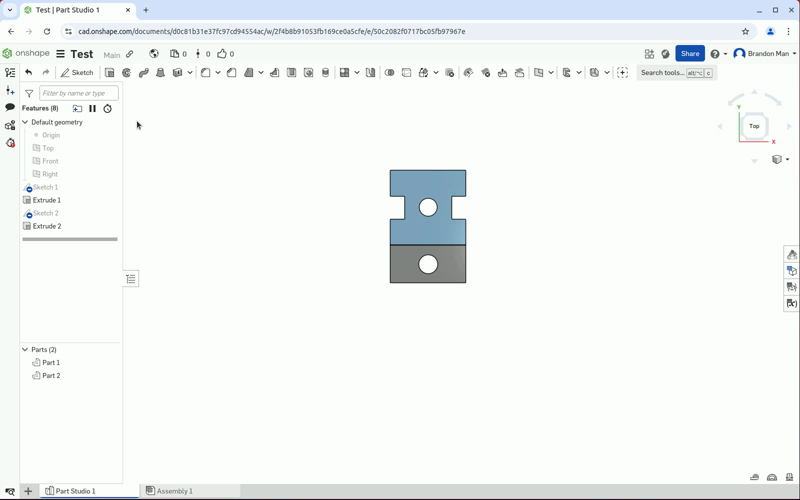
mouse_move(73, 189)
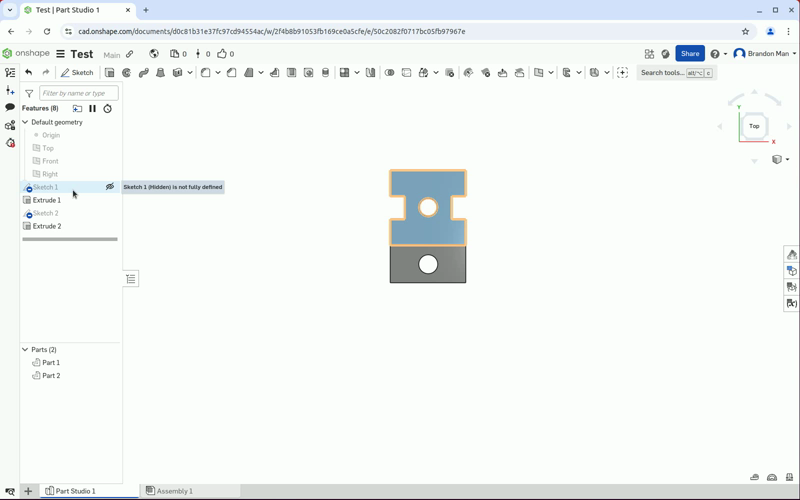
click(73, 189)
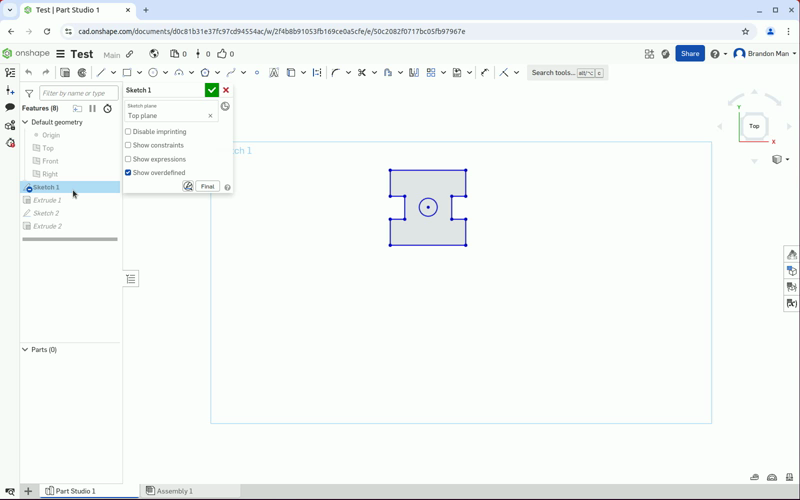
mouse_move(229, 92)
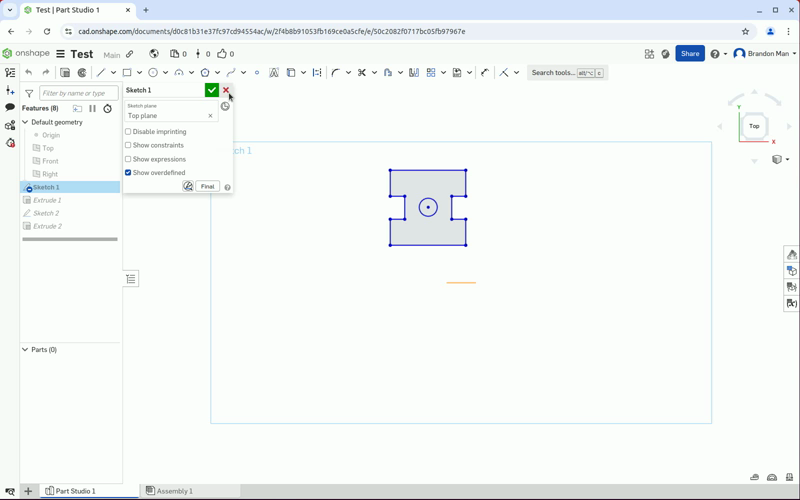
click(229, 92)
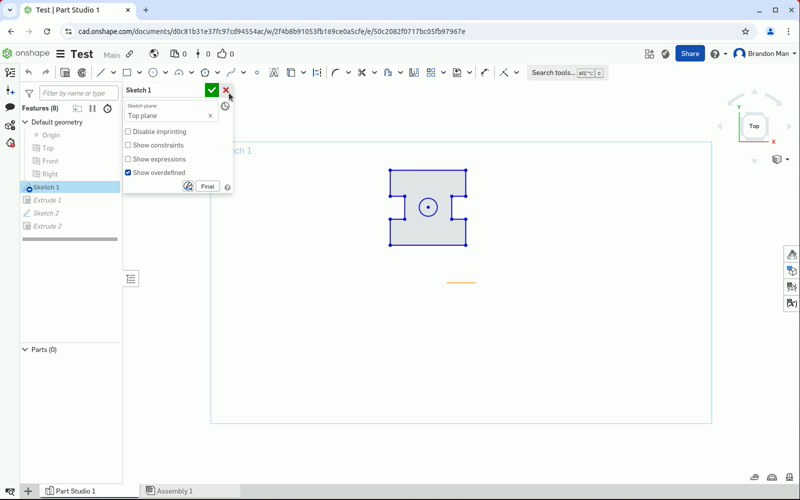
key(shift+s)
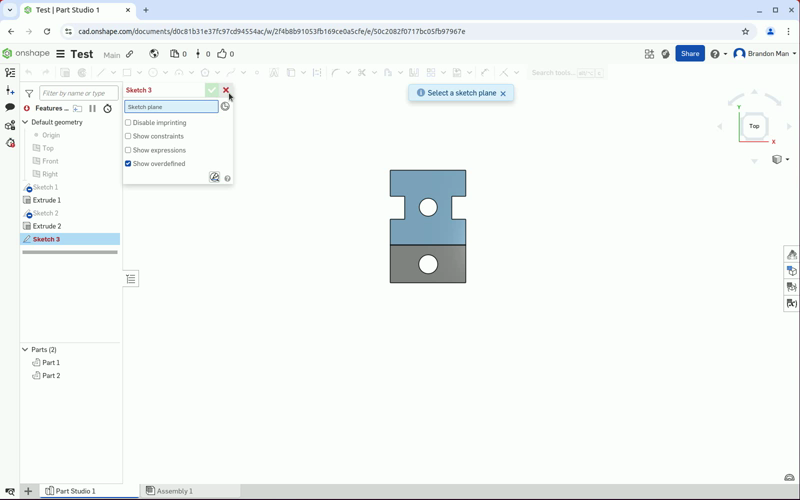
mouse_move(73, 150)
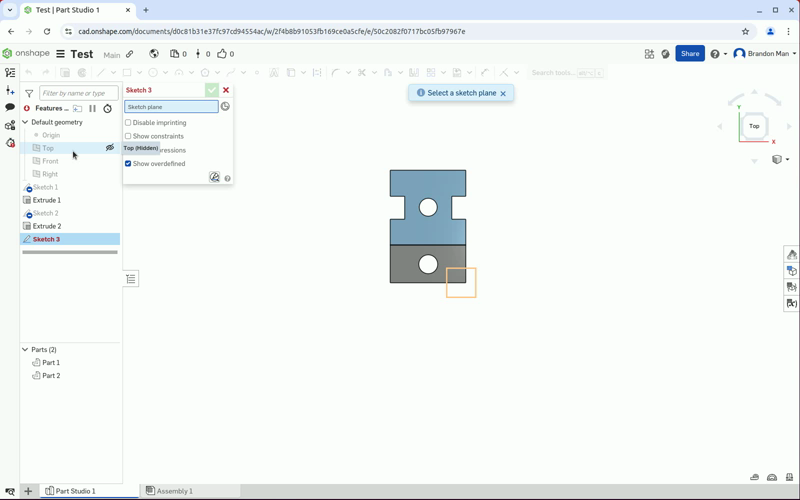
click(73, 150)
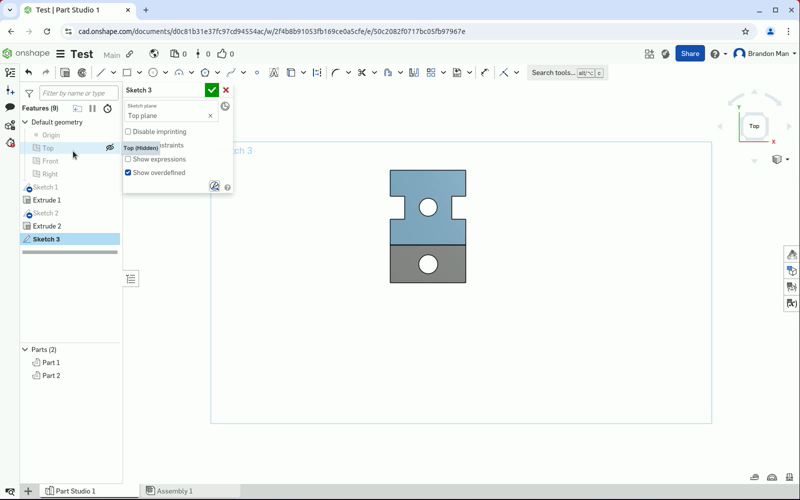
mouse_move(73, 352)
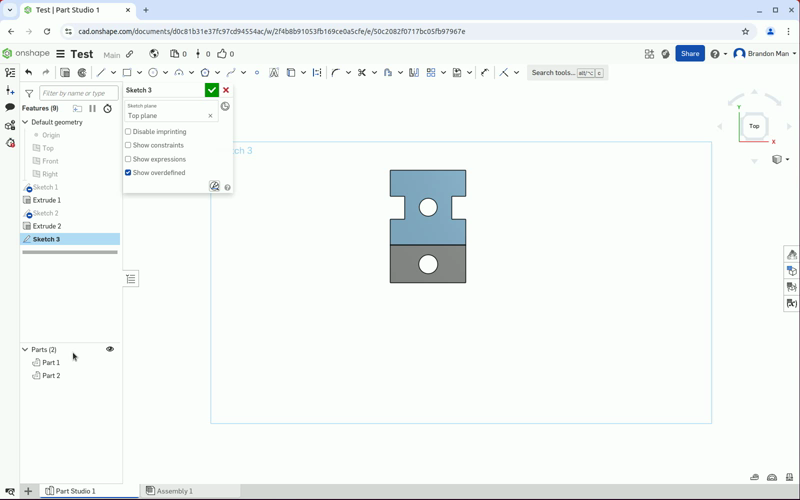
key(y)
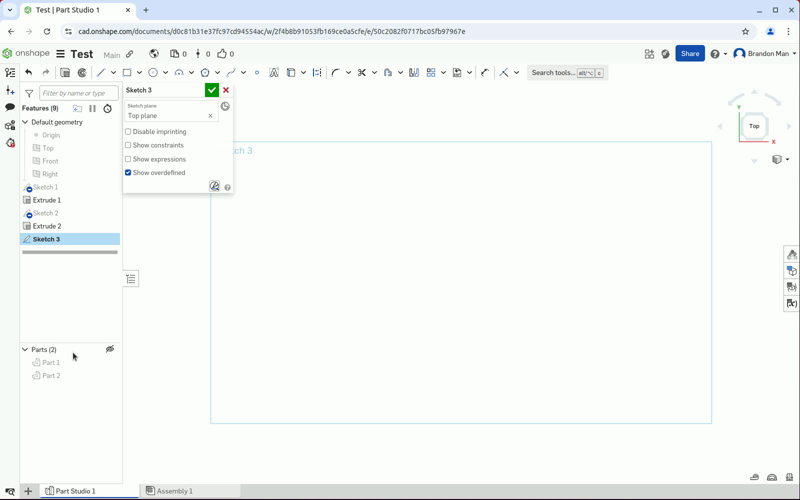
key(l)
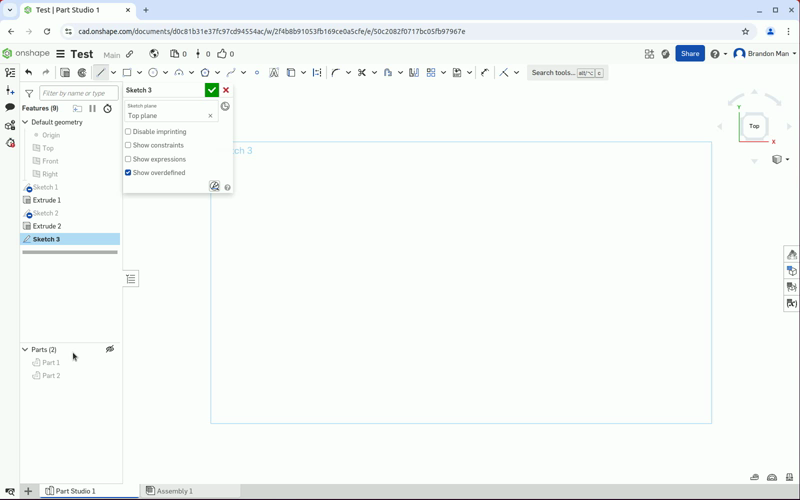
key_down(shift)
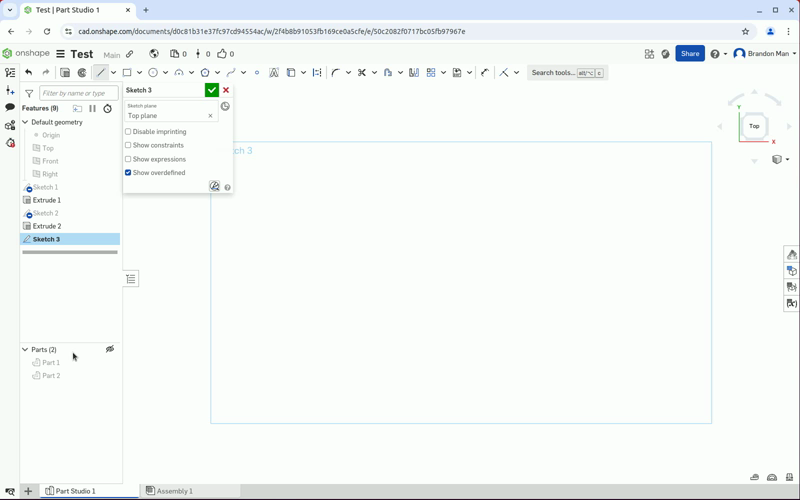
mouse_move(390, 218)
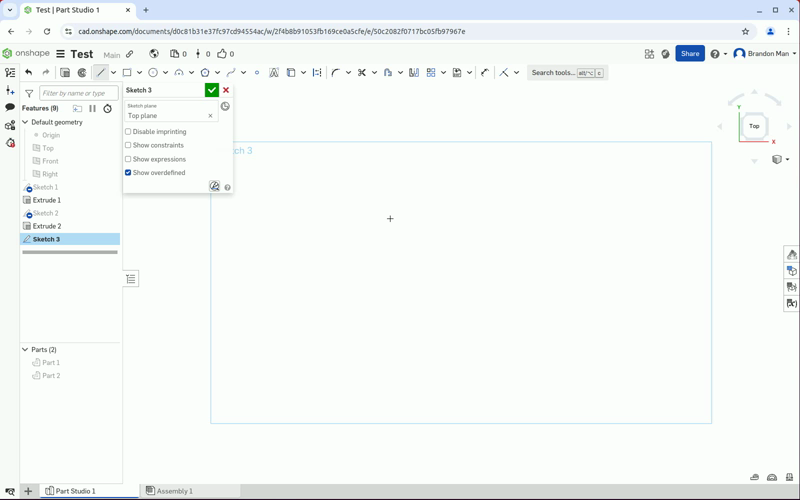
click(390, 218)
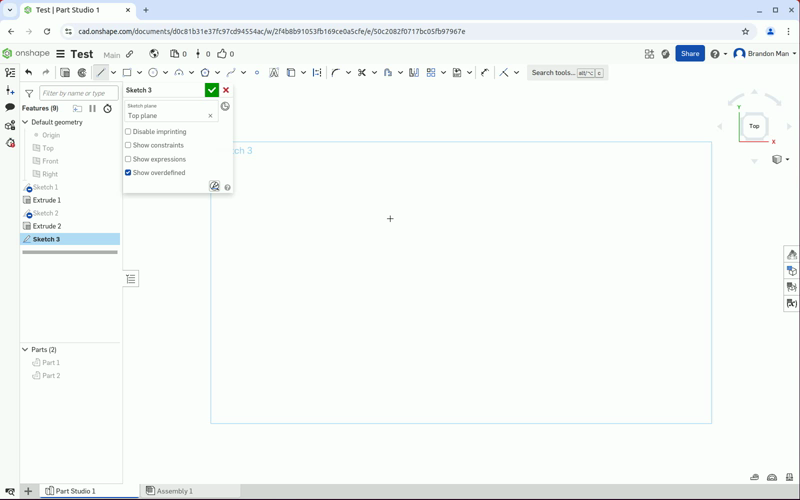
key_up(shift)
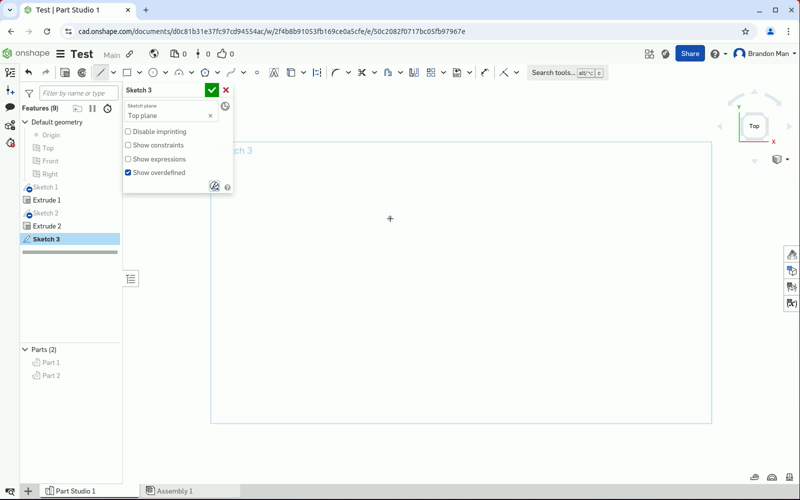
key_down(shift)
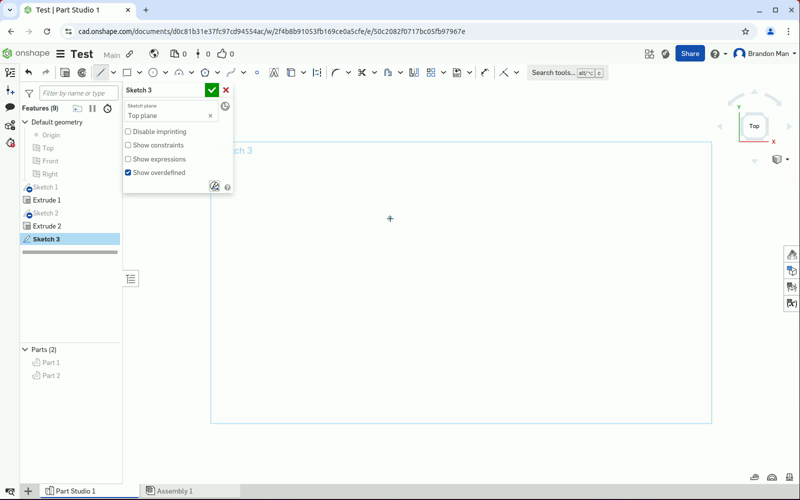
mouse_move(420, 218)
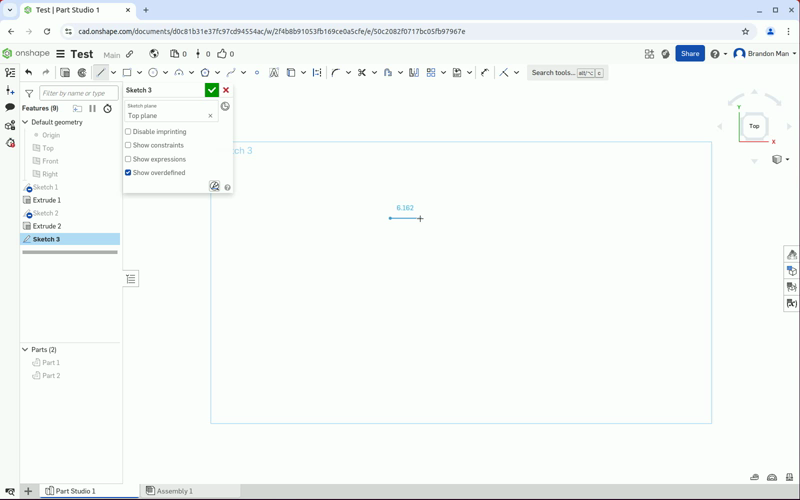
mouse_move(404, 218)
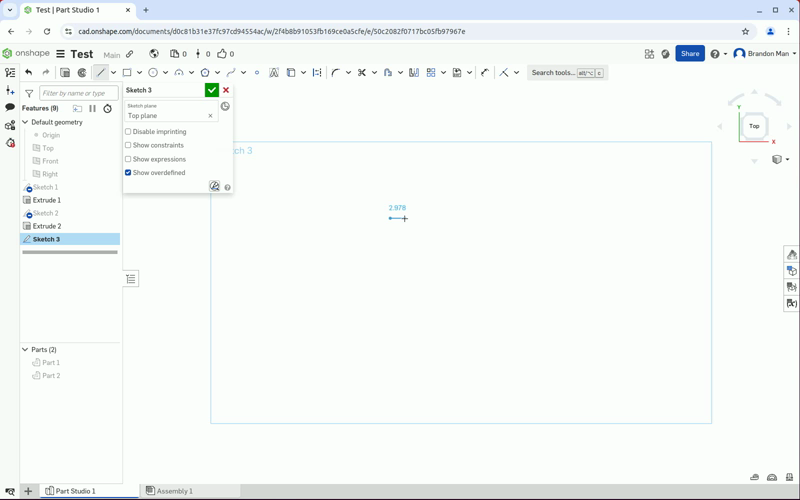
click(404, 218)
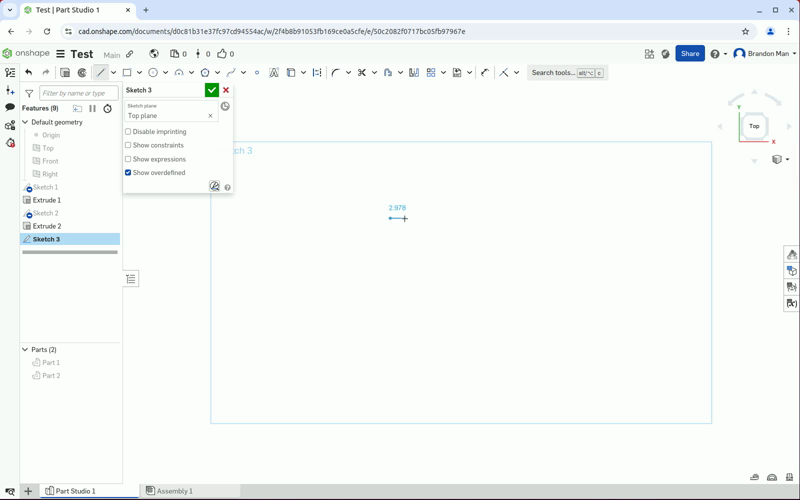
key_up(shift)
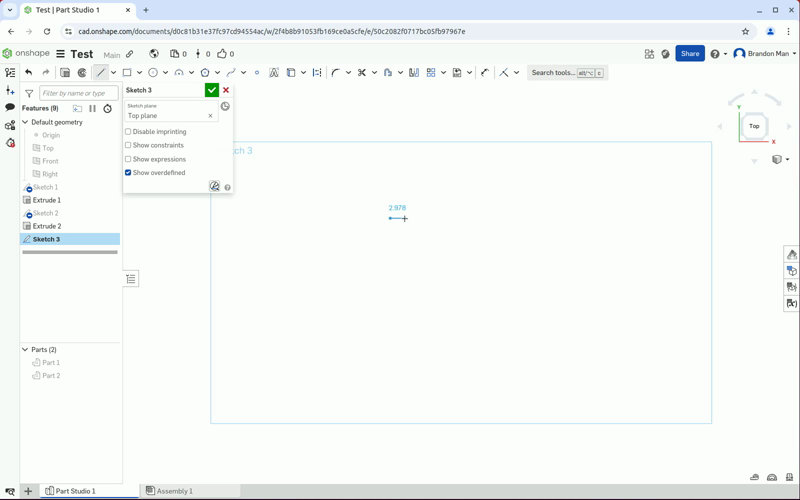
key_down(shift)
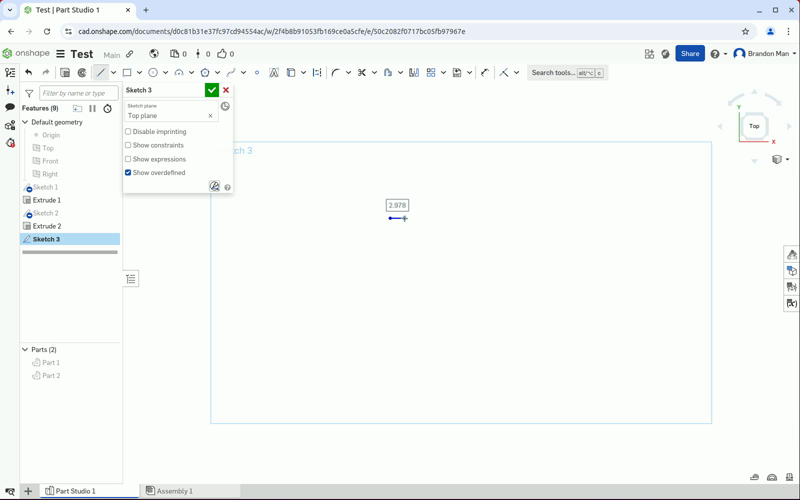
mouse_move(434, 218)
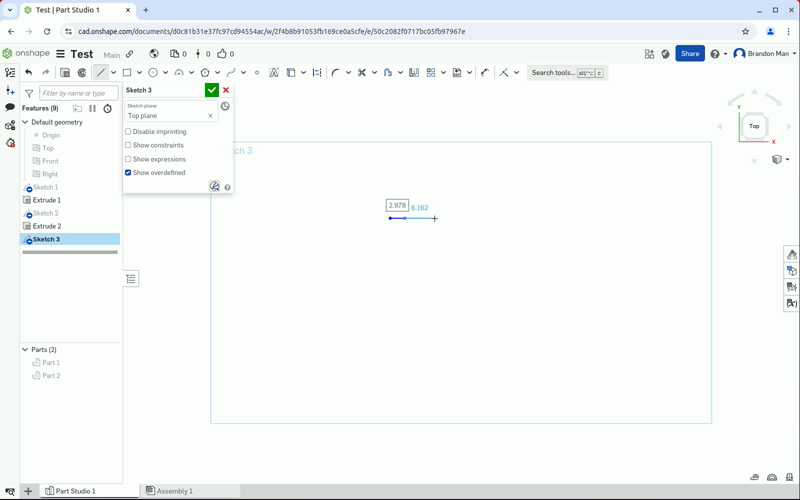
mouse_move(404, 195)
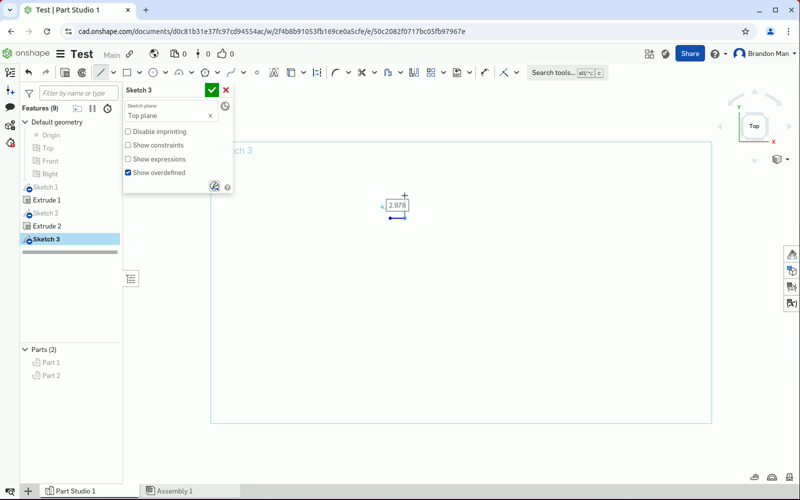
click(404, 195)
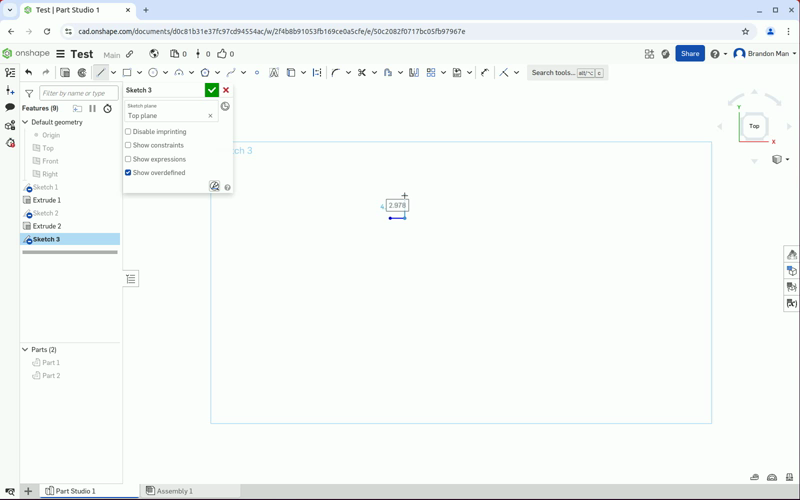
key_up(shift)
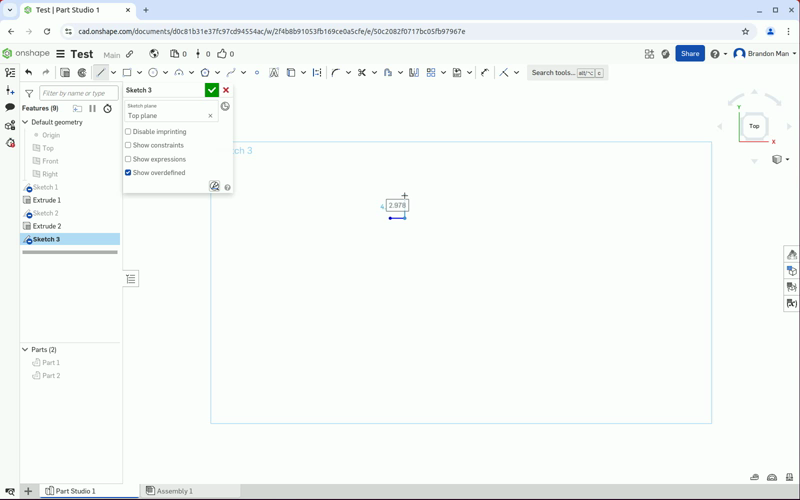
key_down(shift)
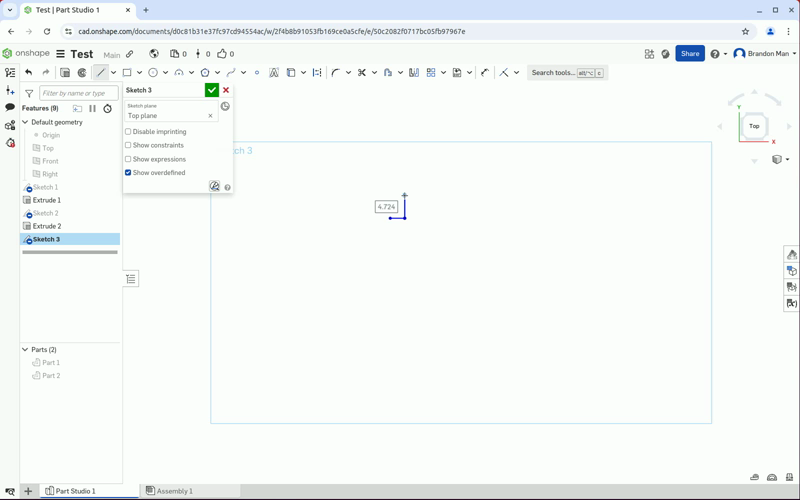
mouse_move(434, 195)
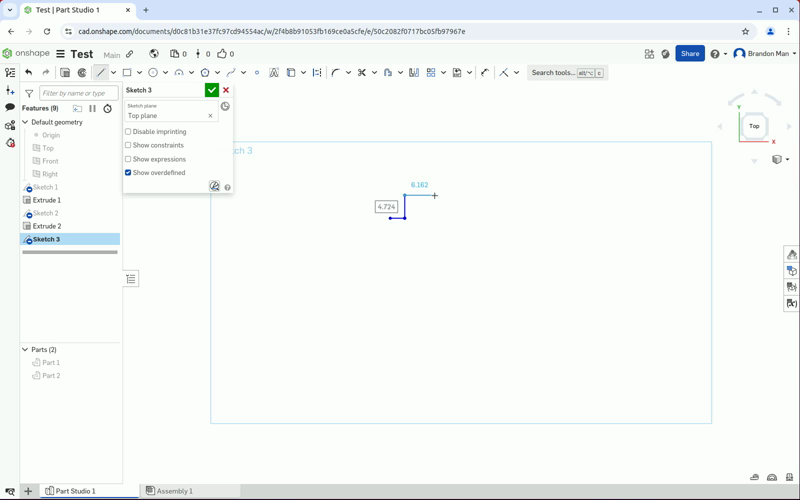
mouse_move(390, 195)
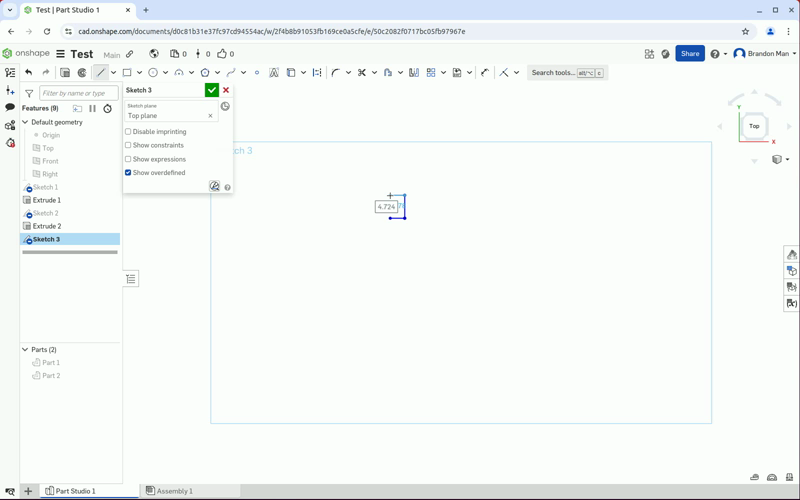
click(390, 195)
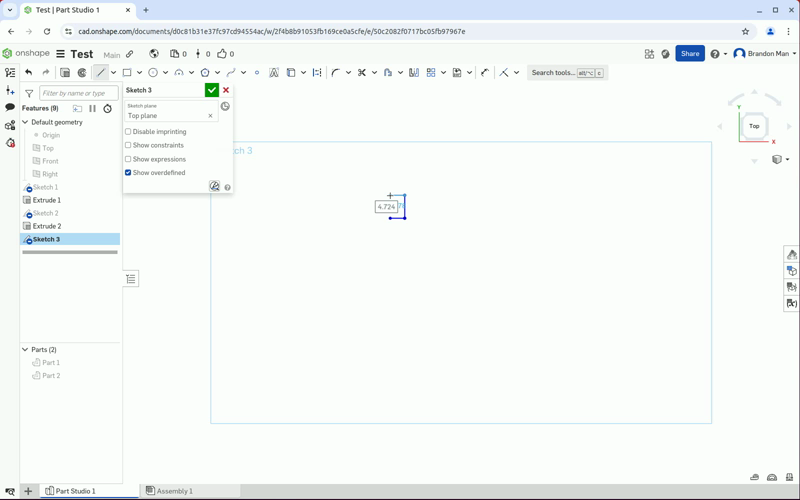
key_up(shift)
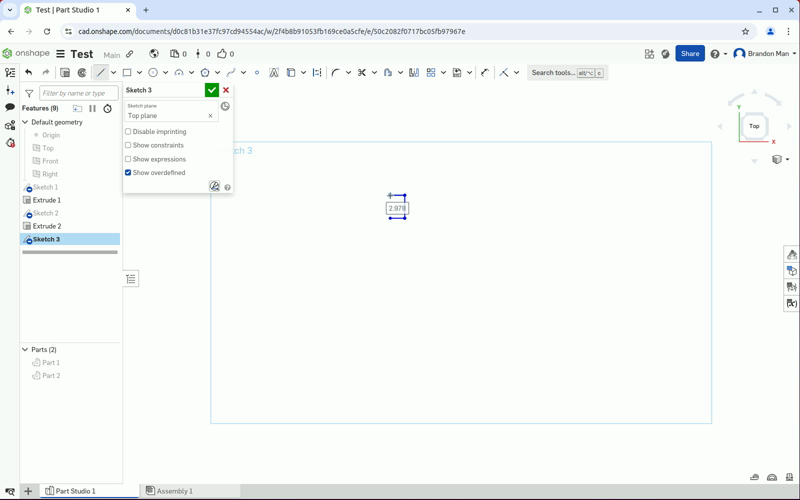
mouse_move(420, 195)
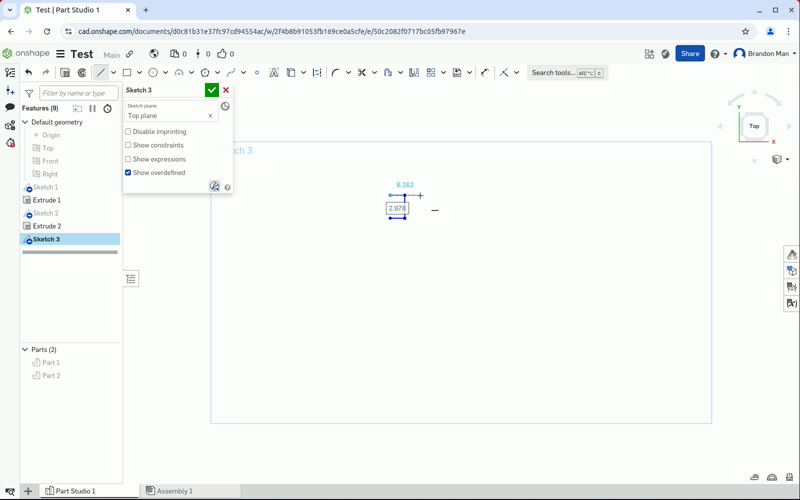
key_down(shift)
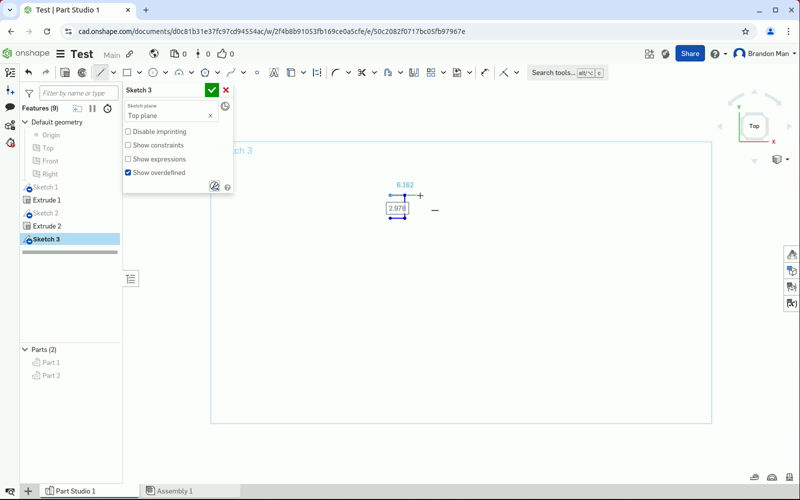
mouse_move(390, 218)
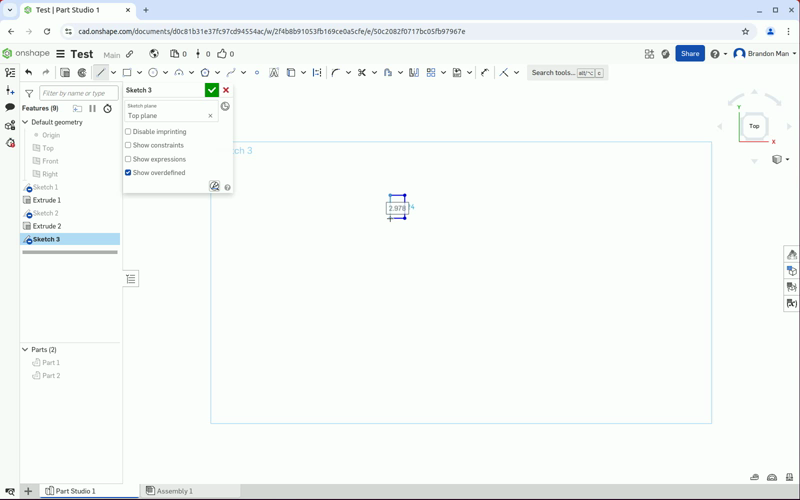
key_up(shift)
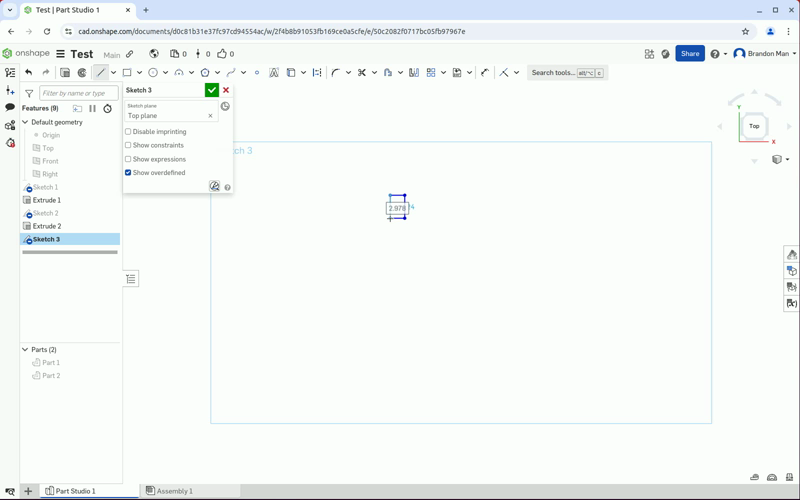
click(390, 218)
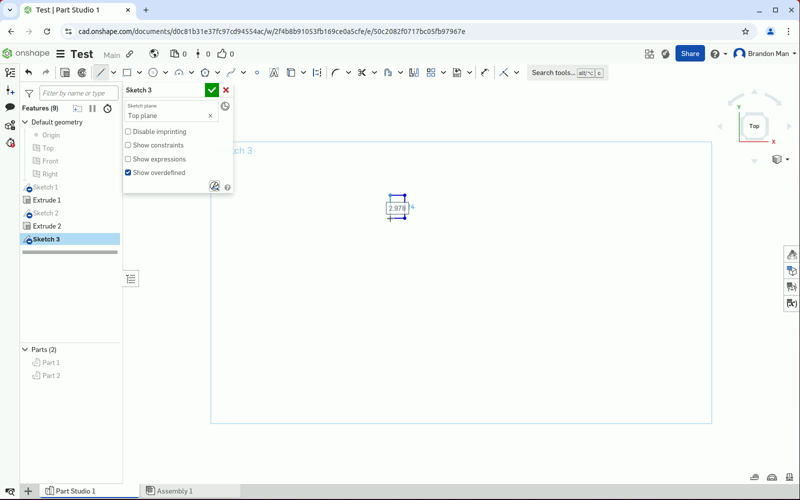
key(esc)
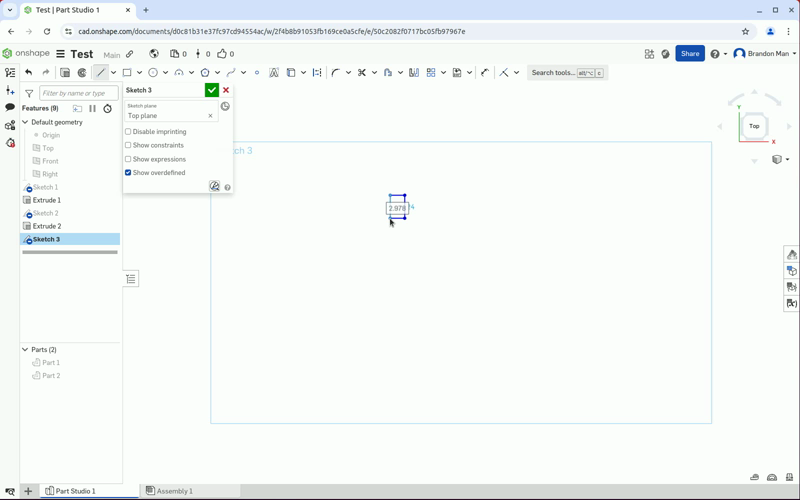
mouse_move(398, 216)
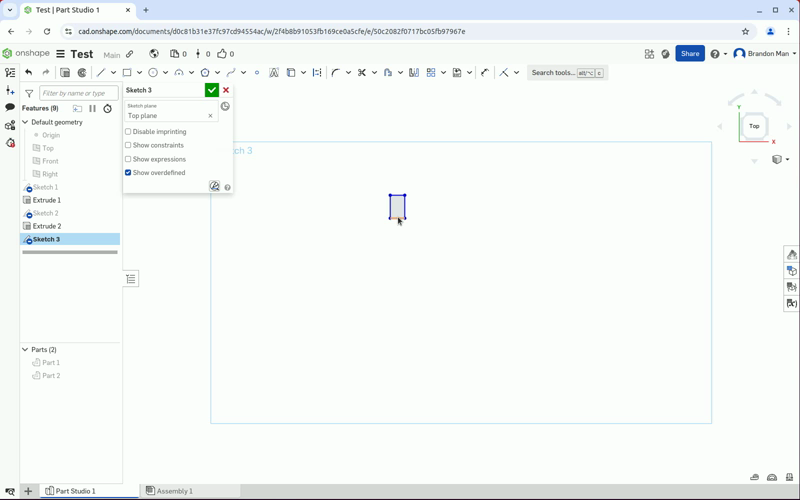
scroll(6)
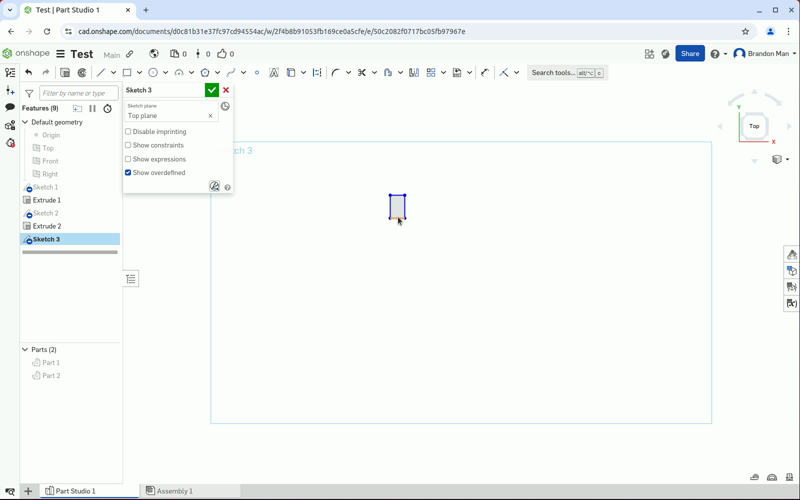
scroll(6)
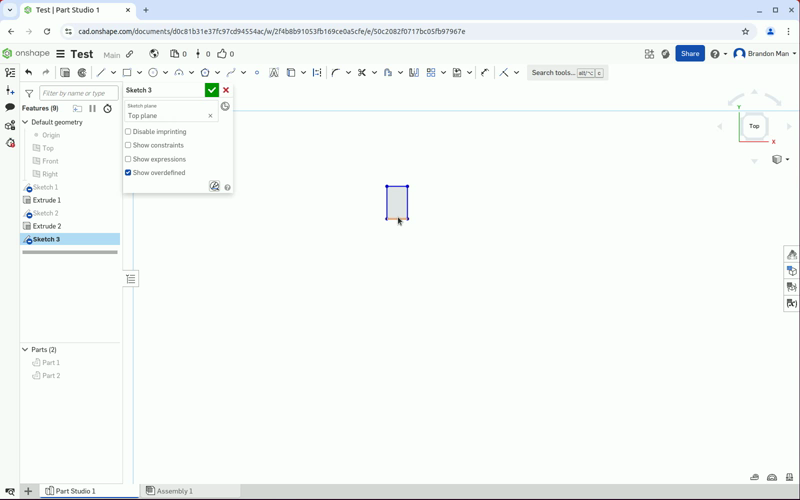
scroll(6)
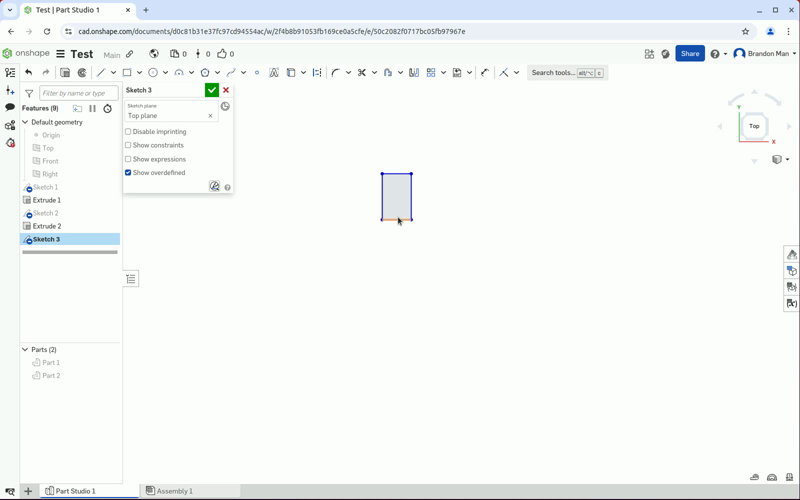
scroll(6)
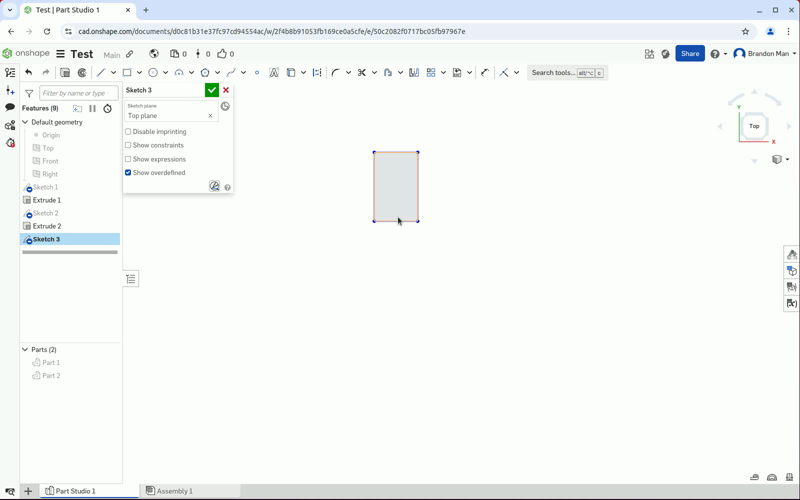
scroll(6)
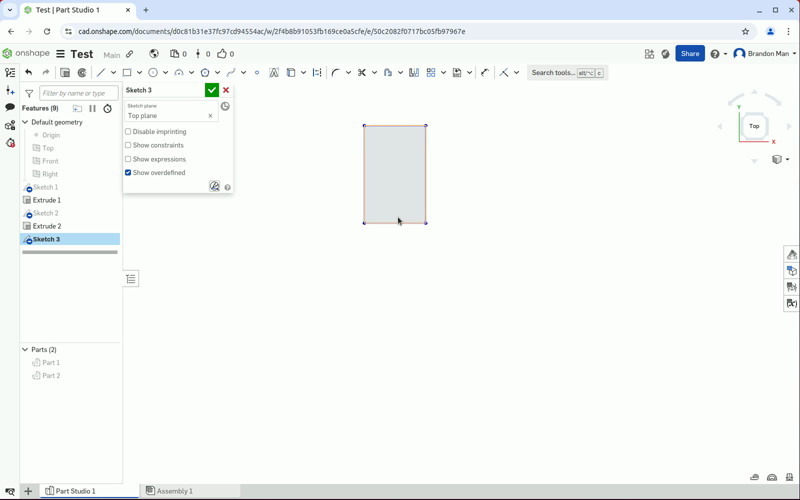
scroll(6)
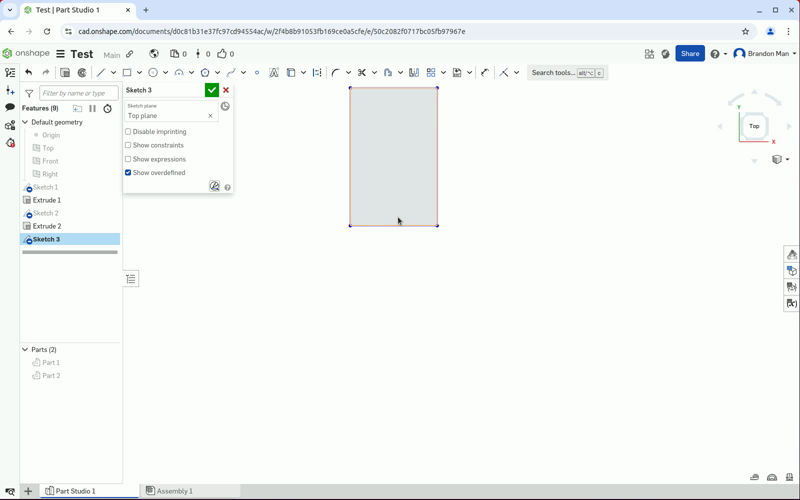
scroll(6)
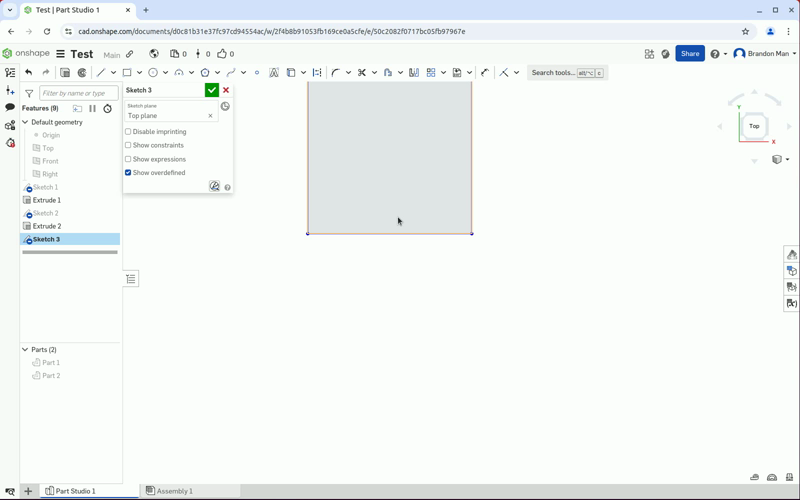
click(398, 216)
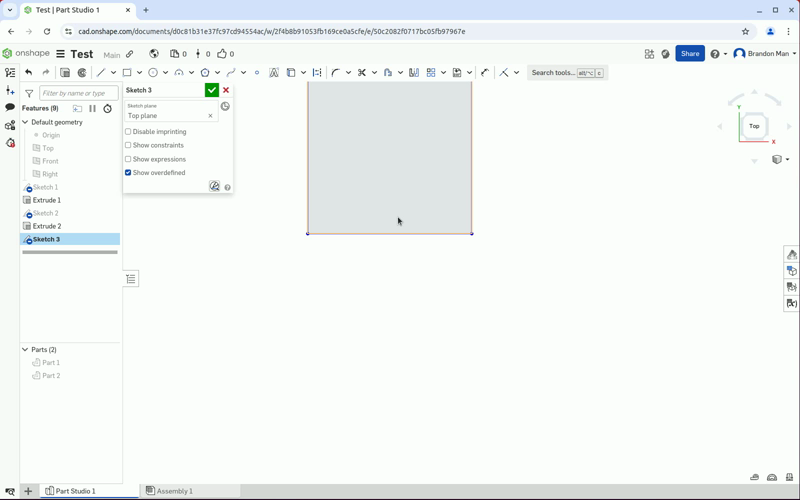
scroll(-6)
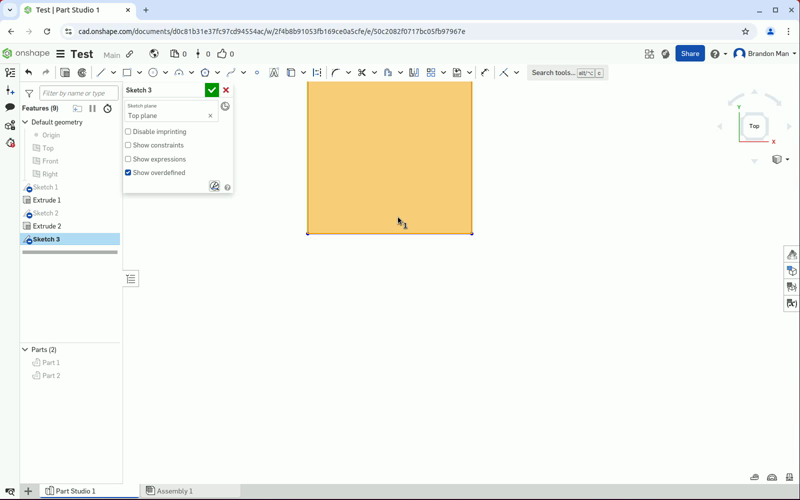
scroll(-6)
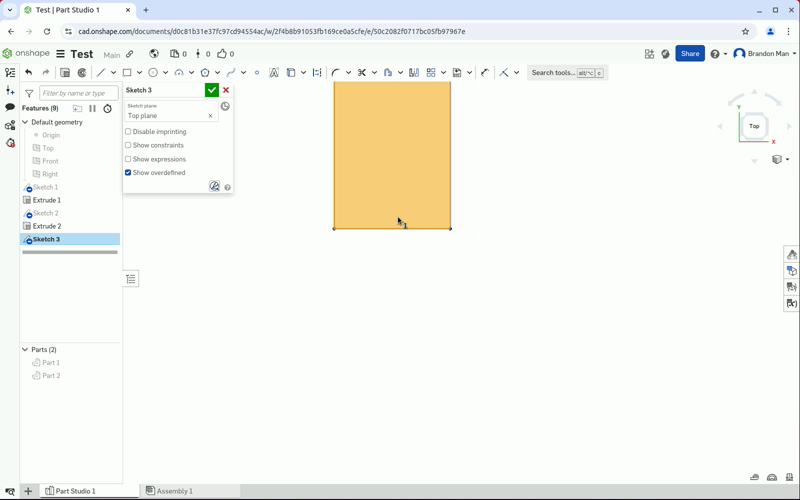
scroll(-6)
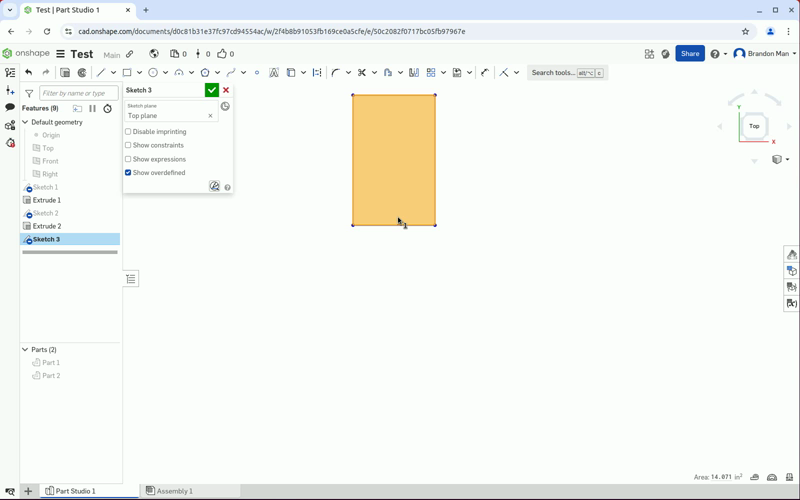
scroll(-6)
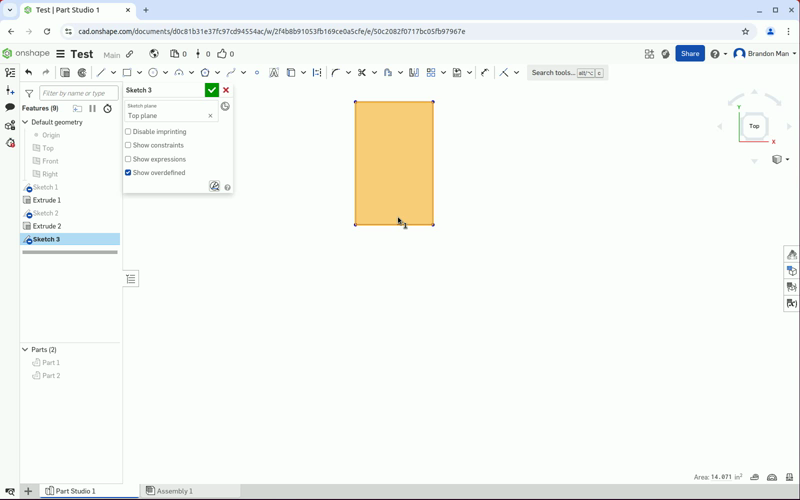
scroll(-6)
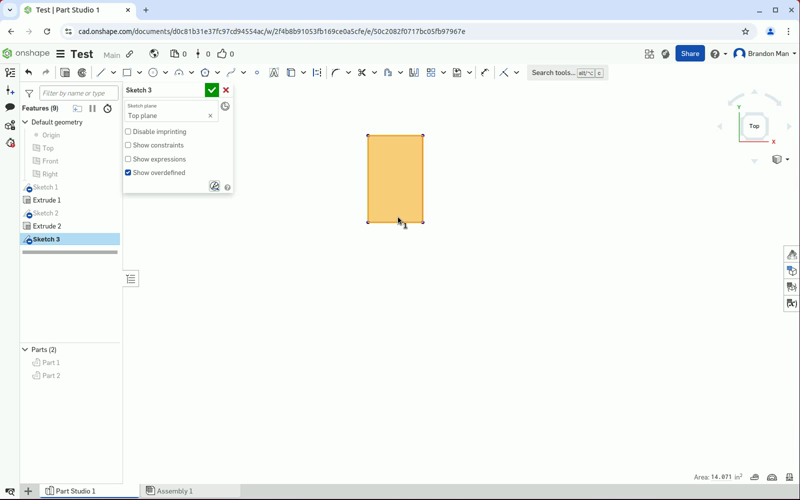
scroll(-6)
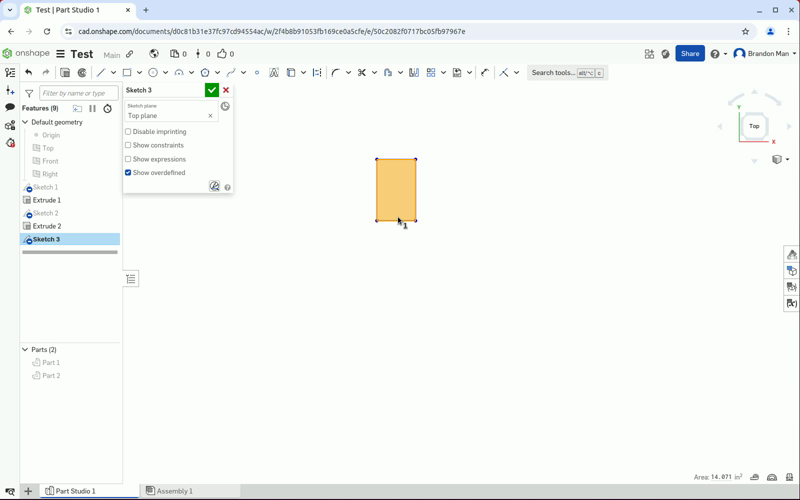
scroll(-6)
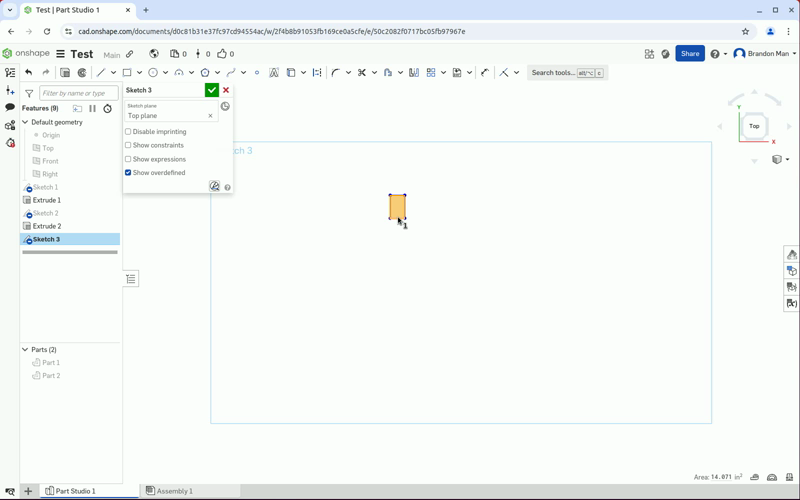
mouse_move(73, 352)
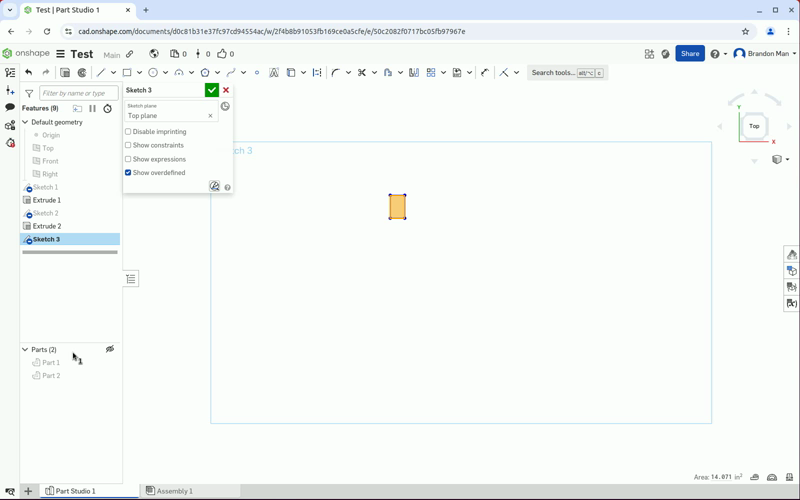
key(shift+y)
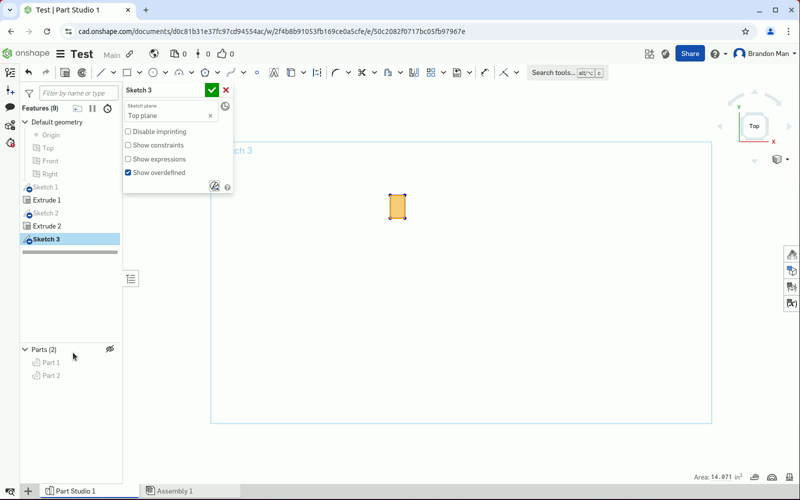
key(shift+e)
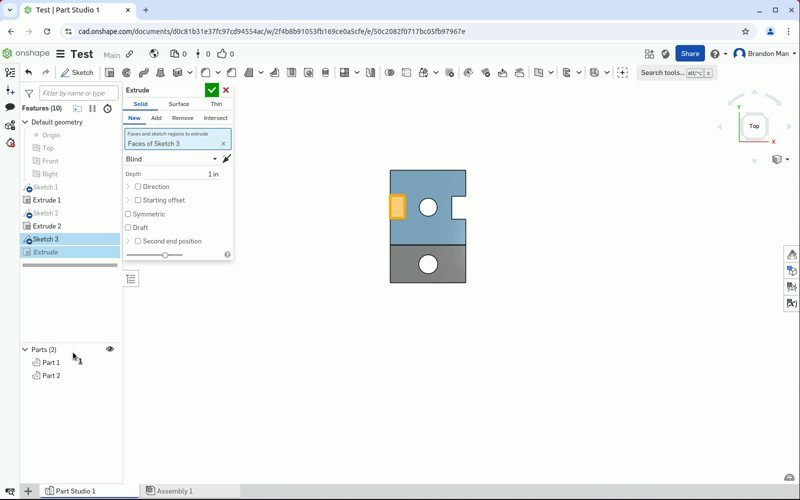
mouse_move(143, 106)
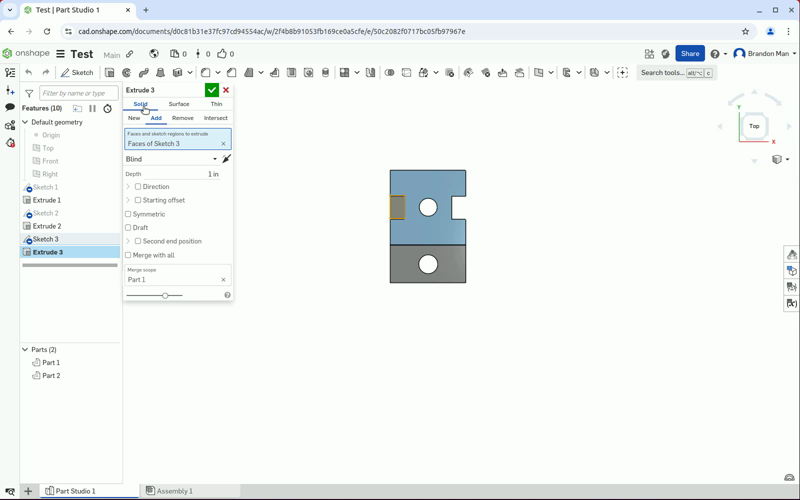
click(143, 106)
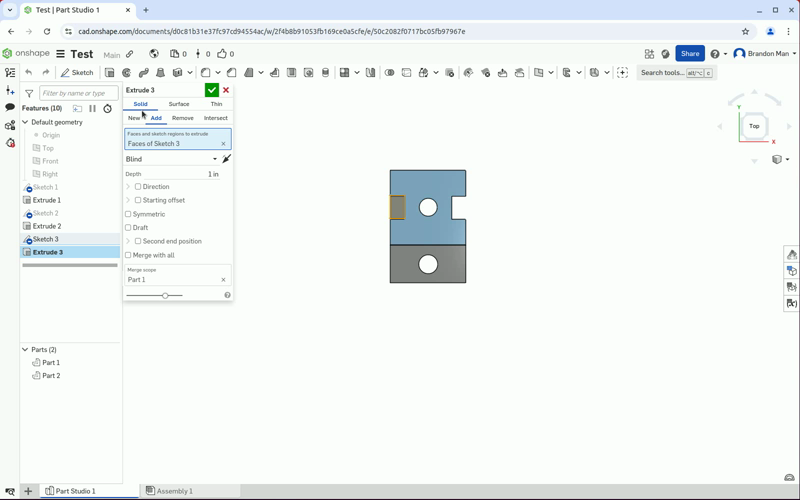
mouse_move(137, 120)
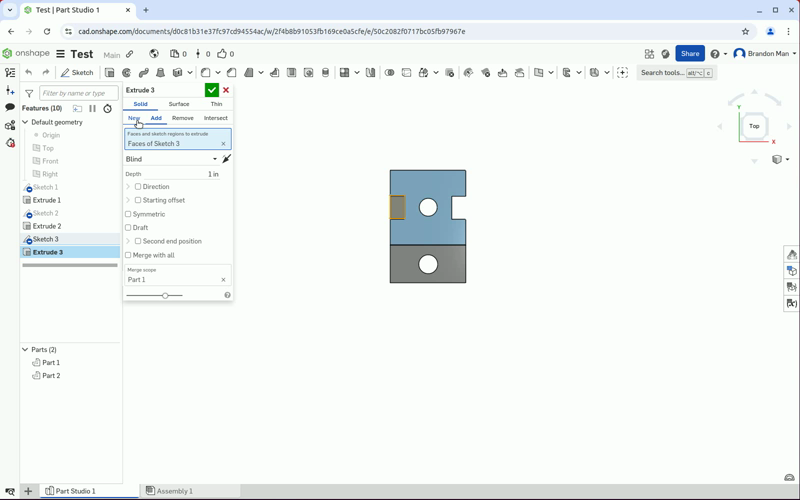
click(137, 120)
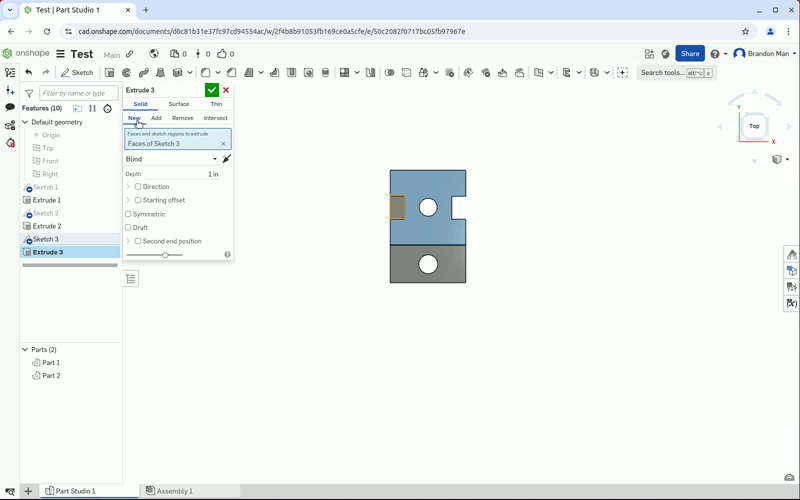
key(tab, 4)
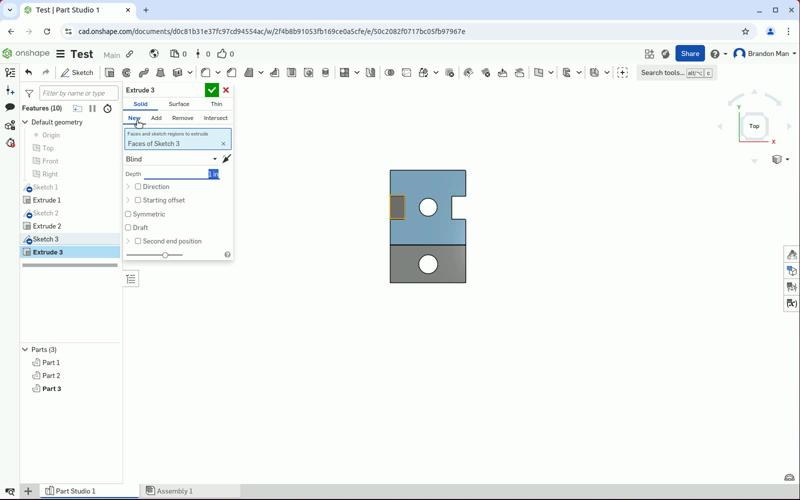
text(7.703)
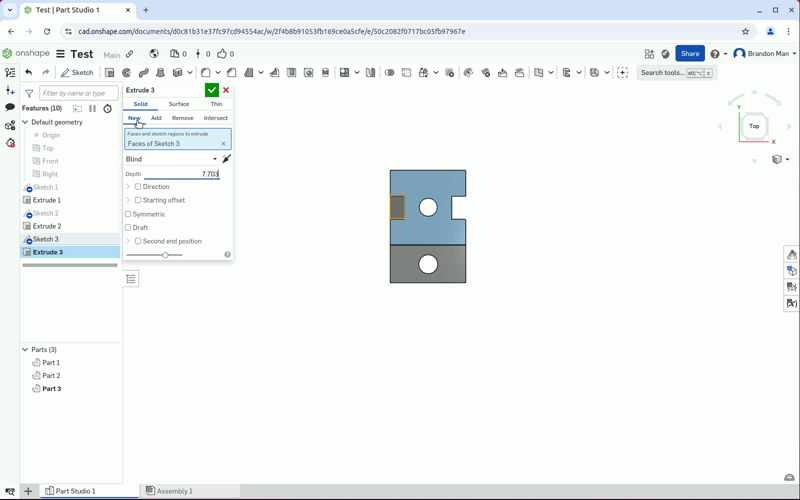
key(enter)
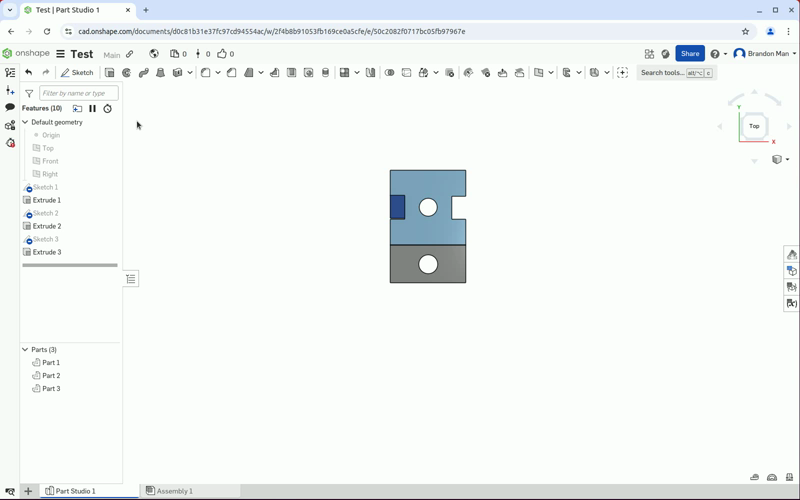
key(shift+h)
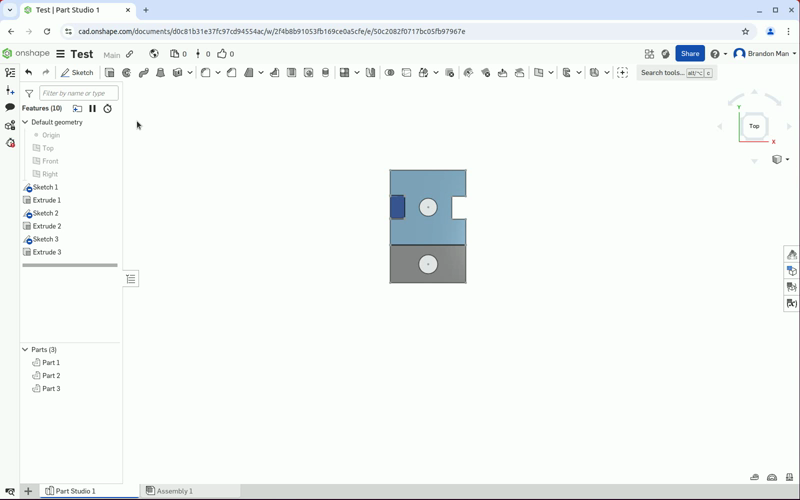
key(shift+h)
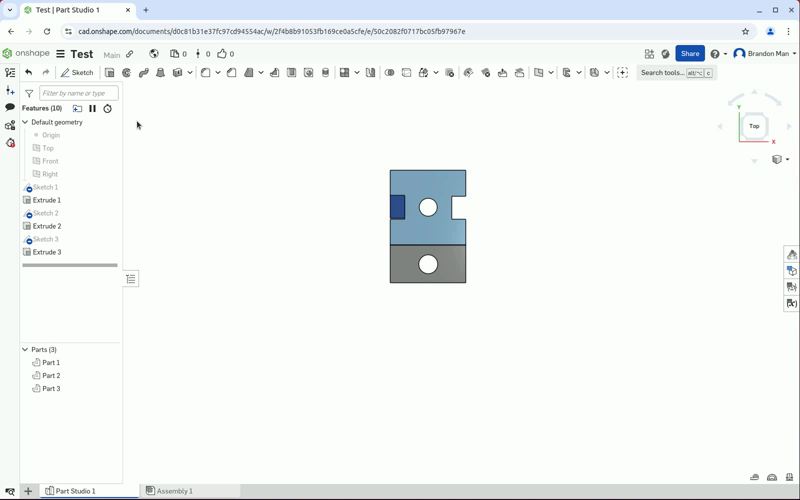
mouse_move(73, 189)
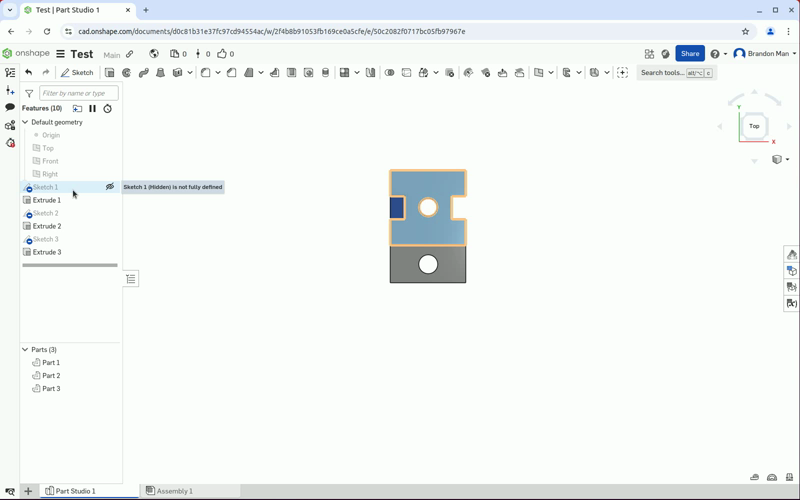
click(73, 189)
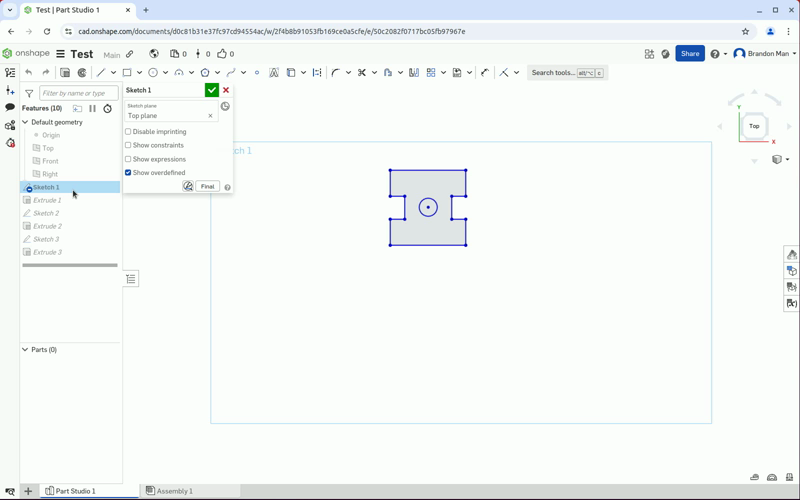
mouse_move(229, 92)
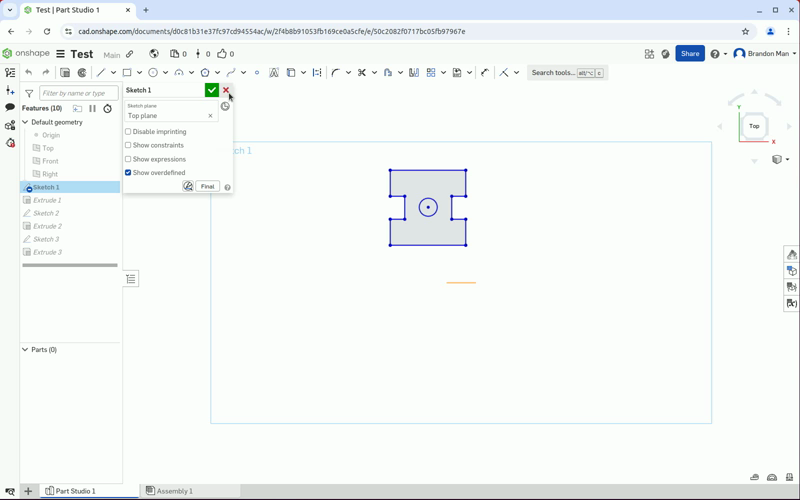
click(229, 92)
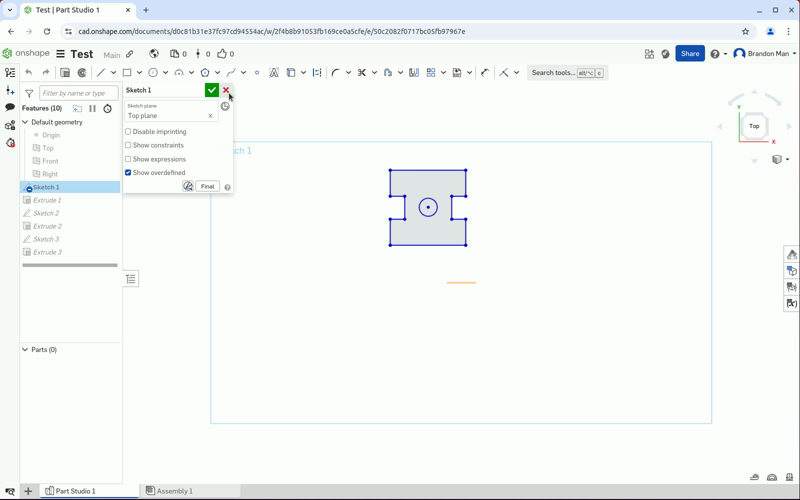
key(shift+s)
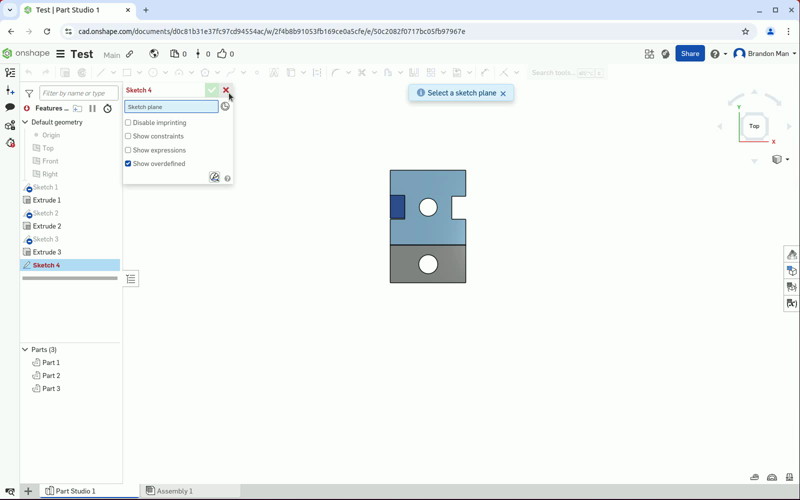
mouse_move(73, 150)
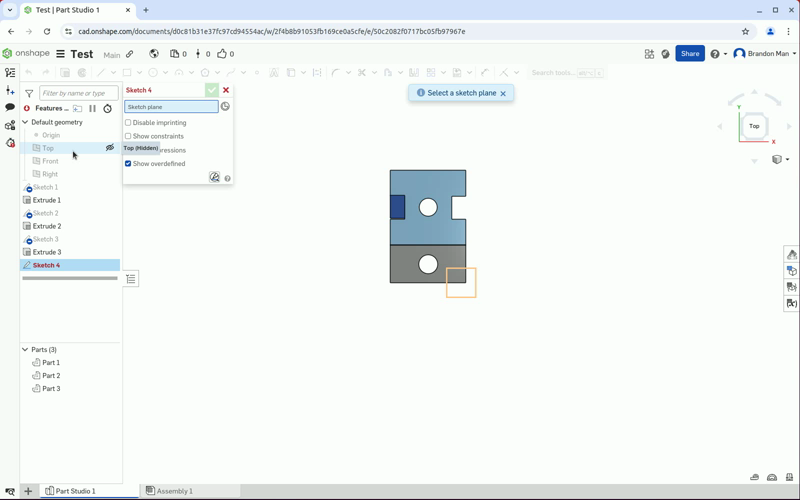
click(73, 150)
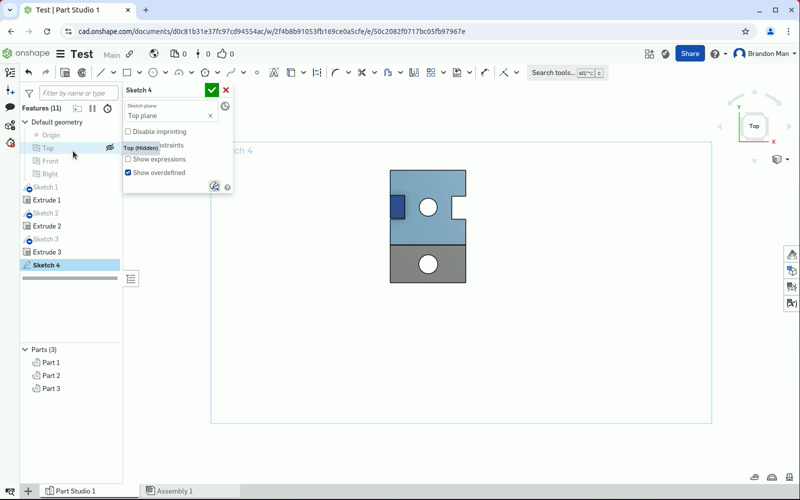
mouse_move(73, 352)
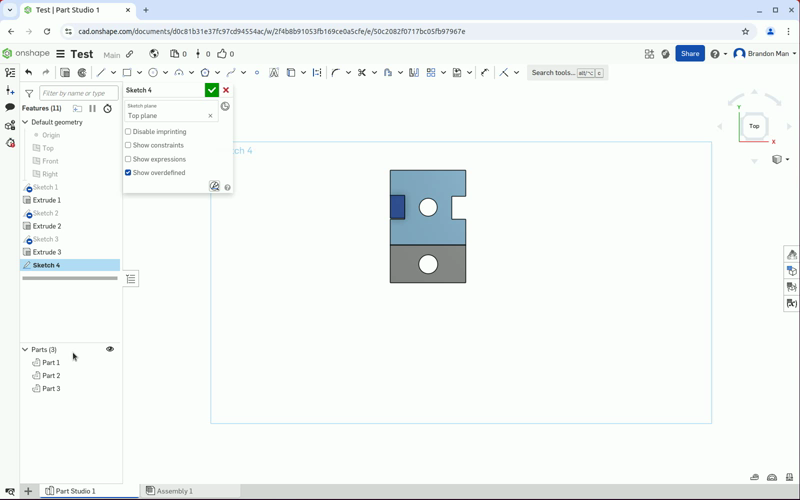
key(y)
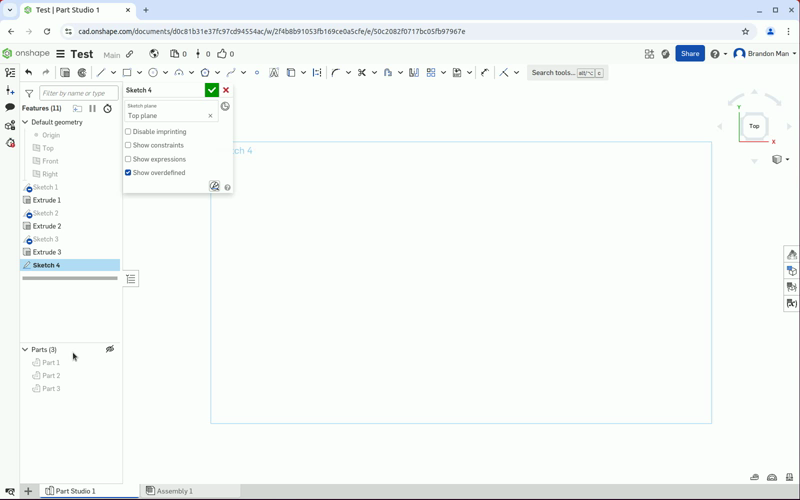
key(l)
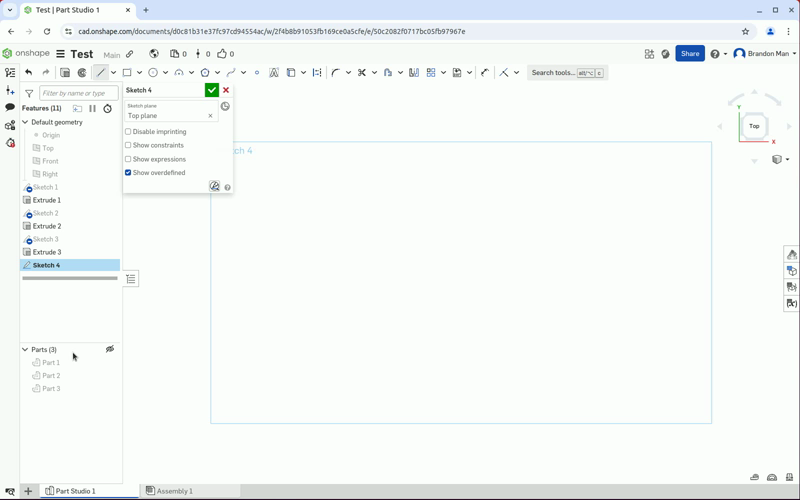
key_down(shift)
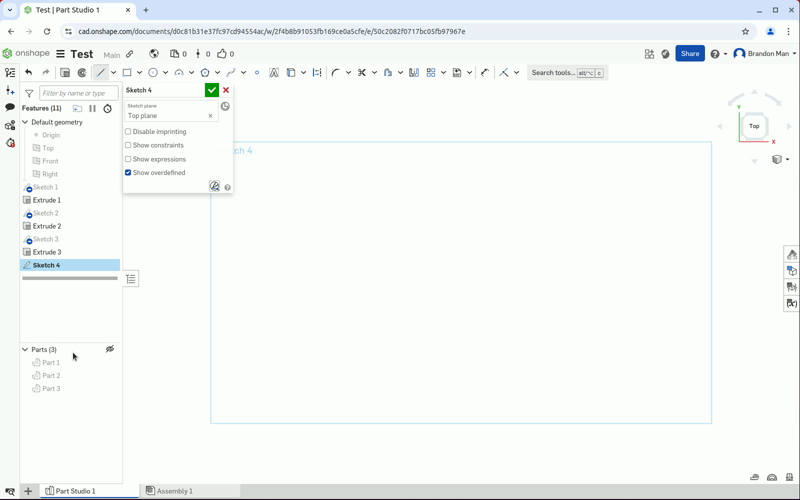
mouse_move(451, 218)
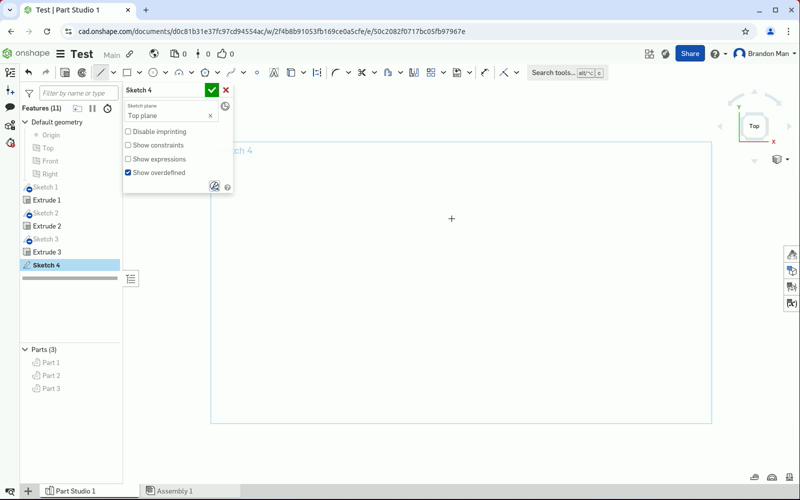
click(451, 218)
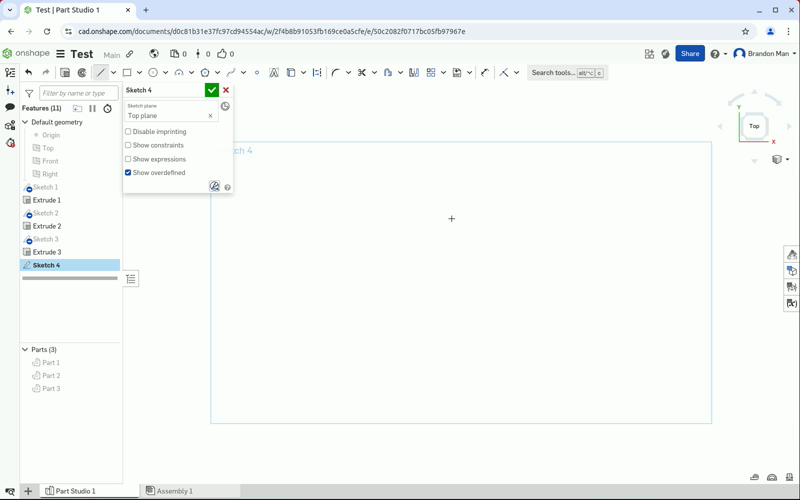
key_up(shift)
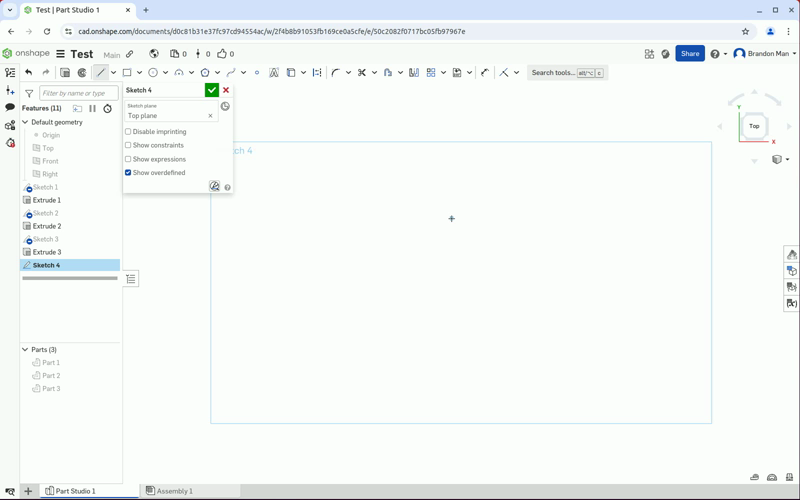
key_down(shift)
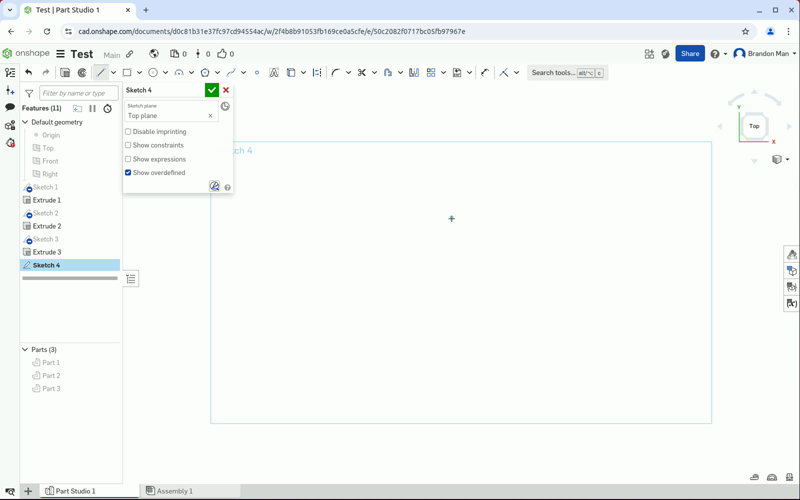
mouse_move(481, 218)
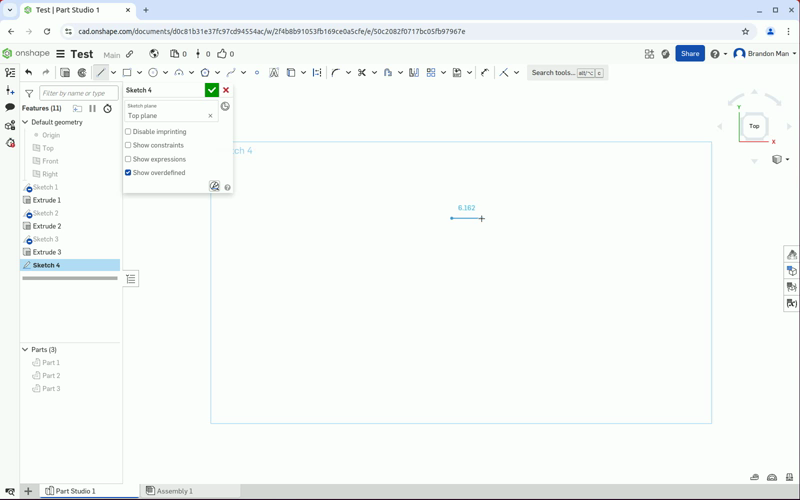
mouse_move(466, 218)
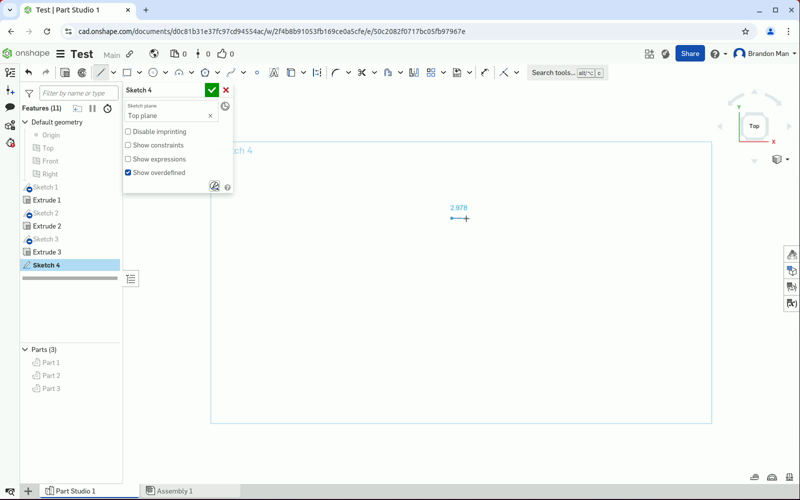
click(466, 218)
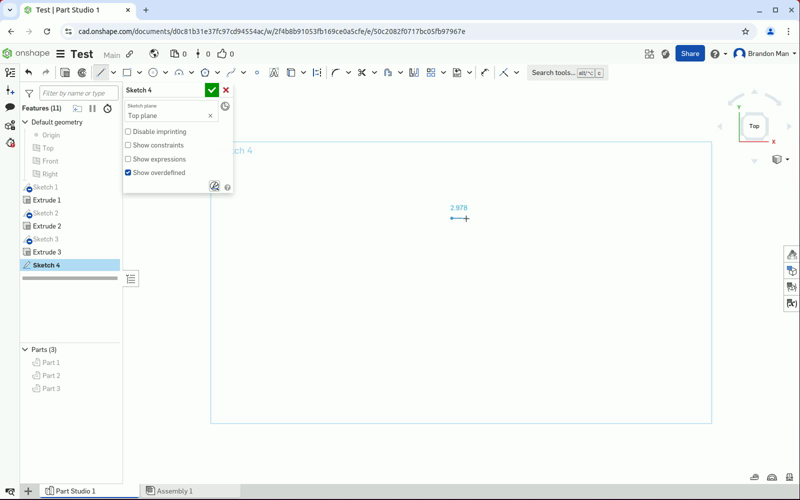
key_up(shift)
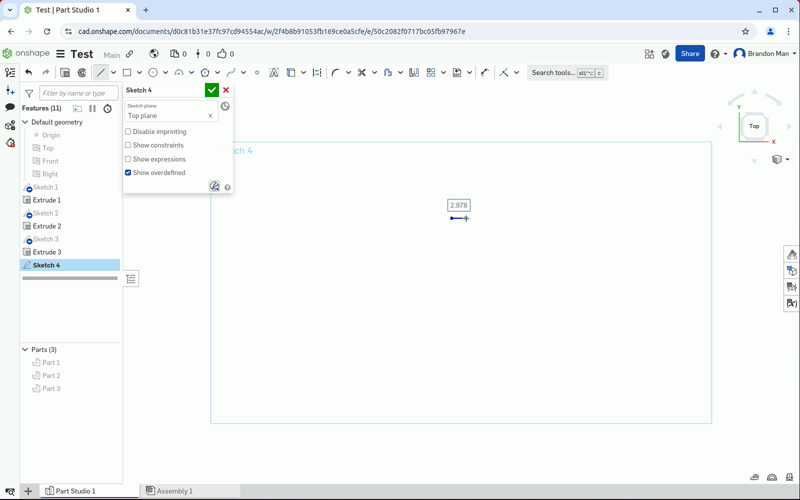
key_down(shift)
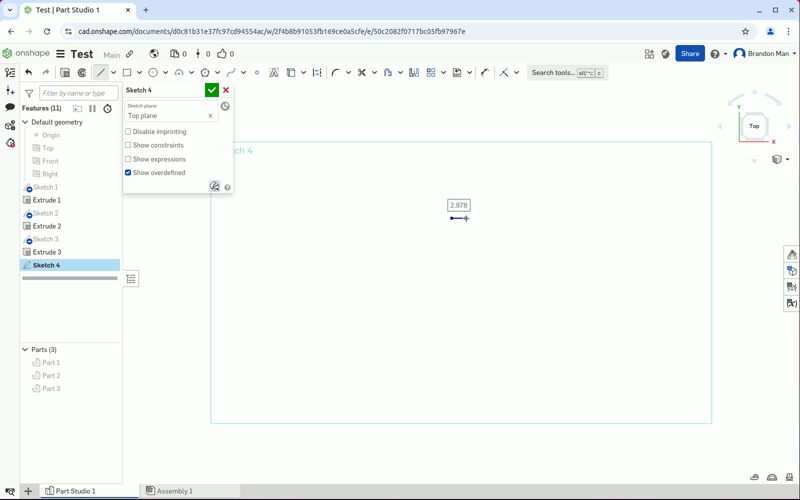
mouse_move(496, 218)
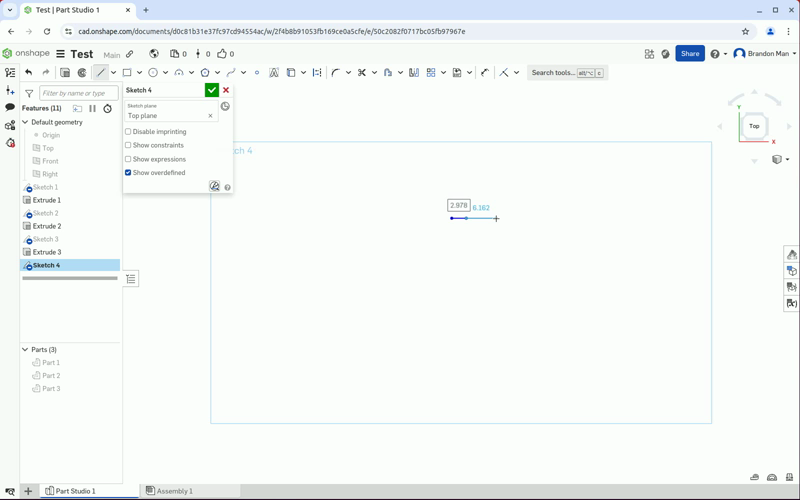
mouse_move(466, 195)
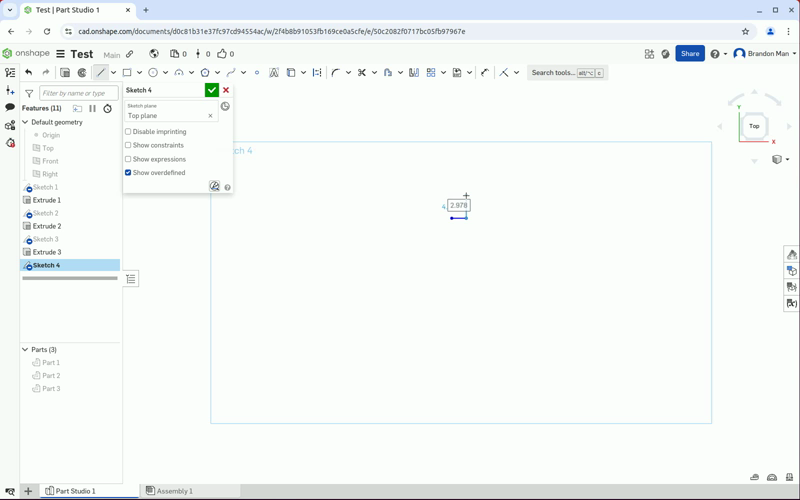
click(466, 195)
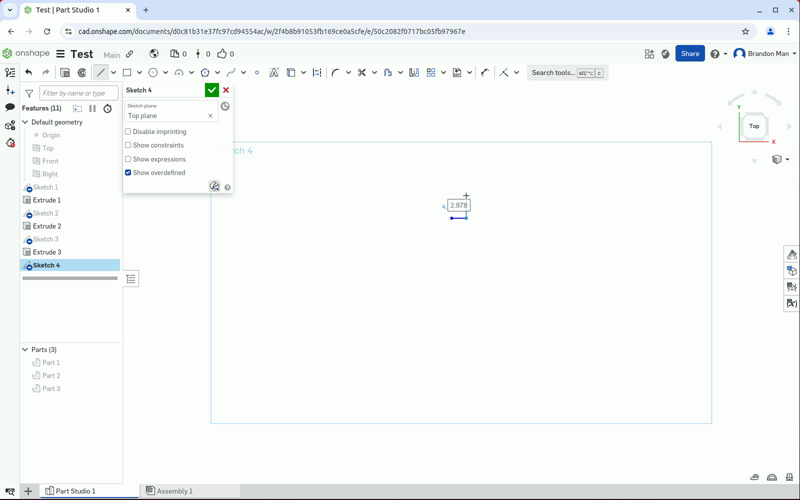
key_up(shift)
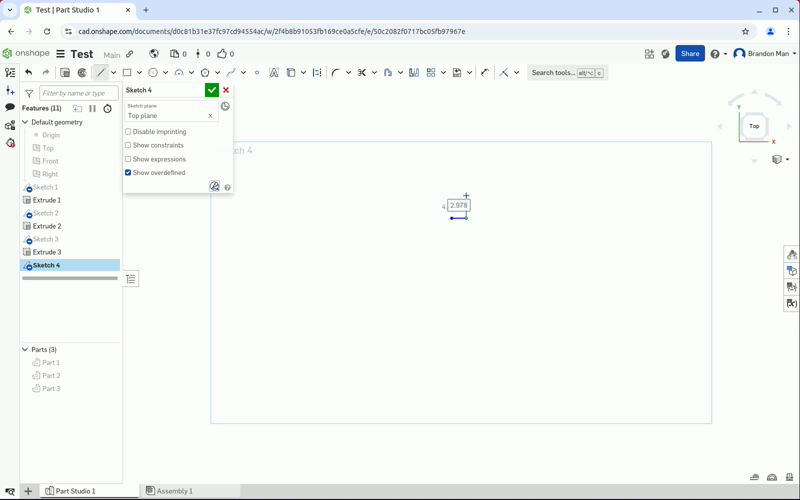
key_down(shift)
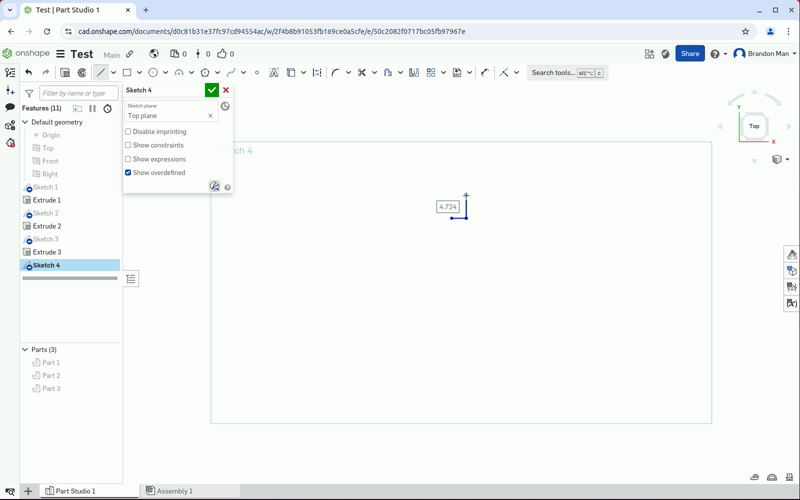
mouse_move(496, 195)
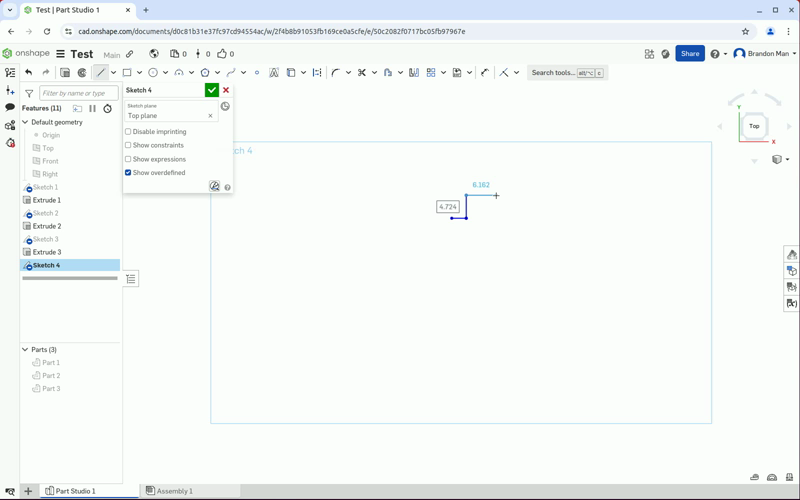
mouse_move(451, 195)
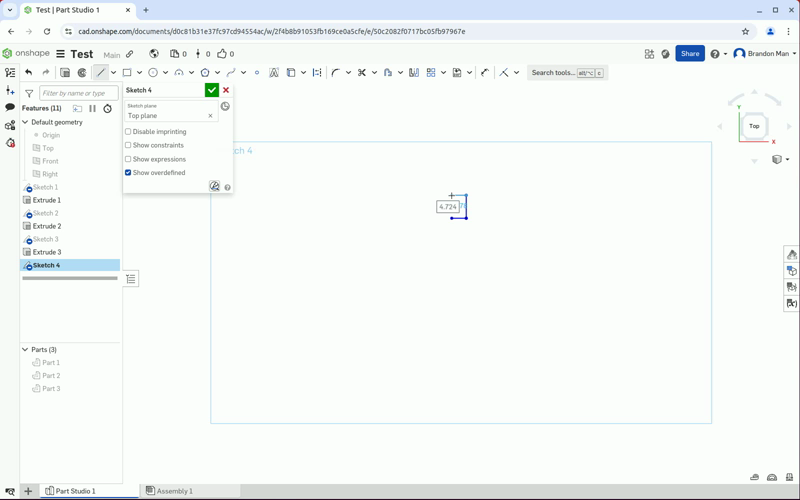
click(451, 195)
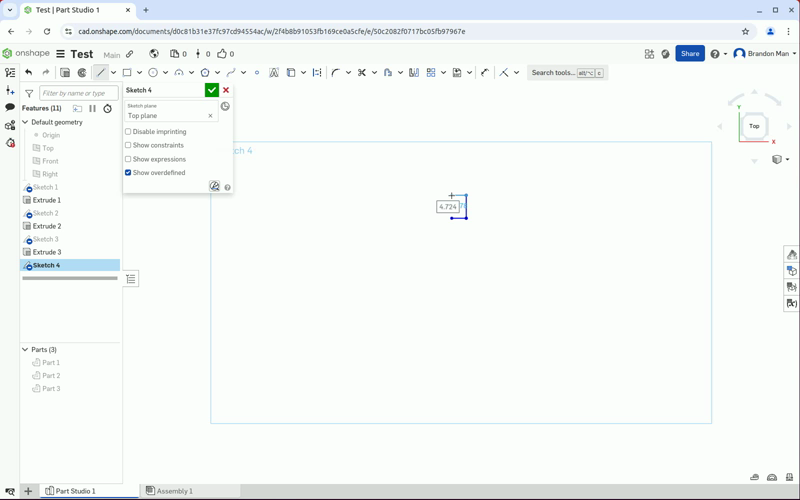
key_up(shift)
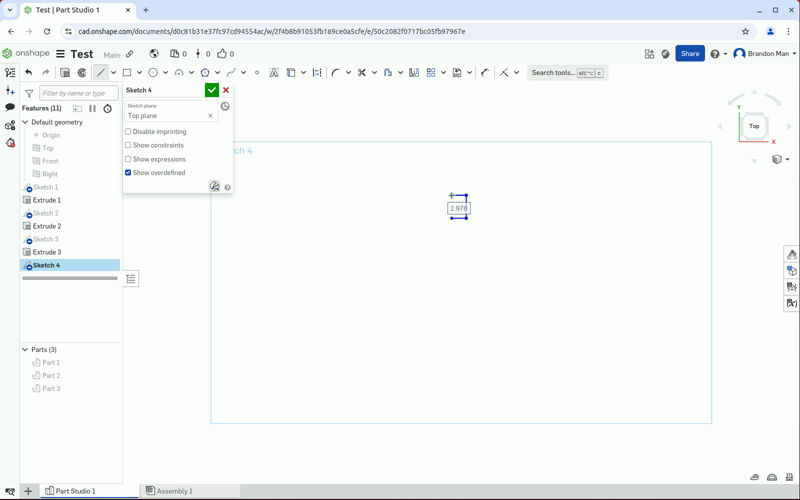
mouse_move(481, 195)
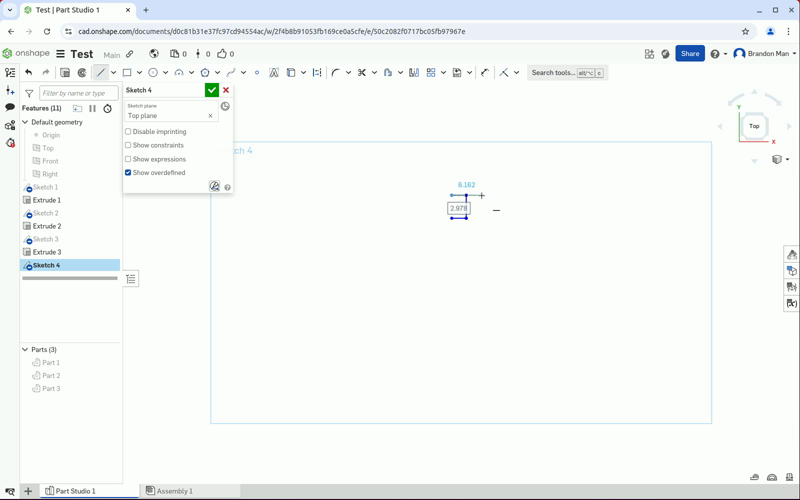
key_down(shift)
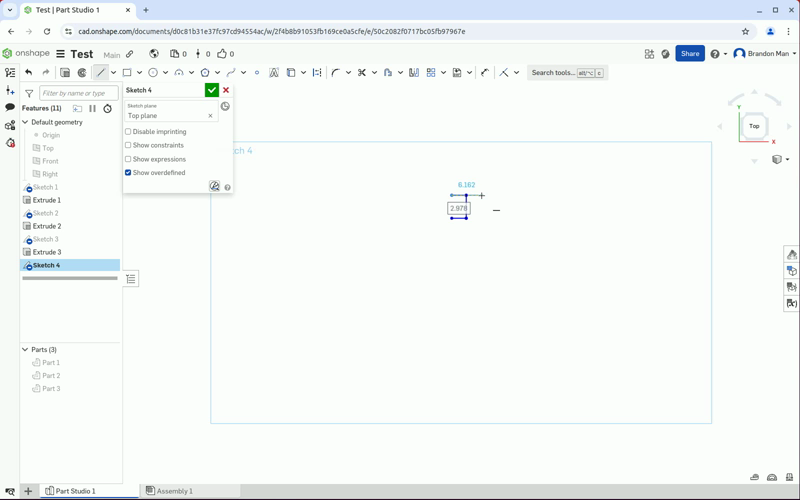
mouse_move(451, 218)
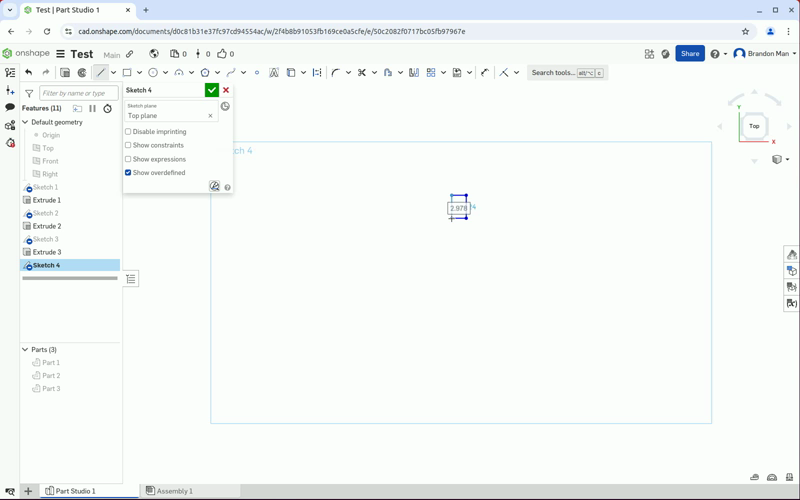
key_up(shift)
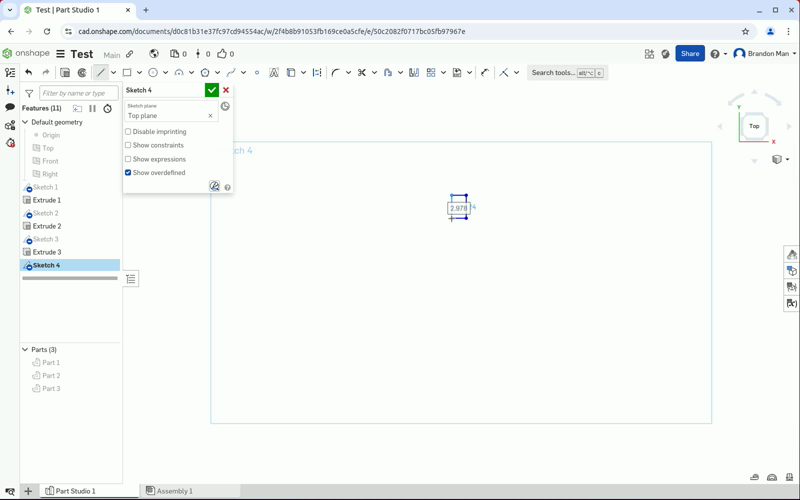
click(451, 218)
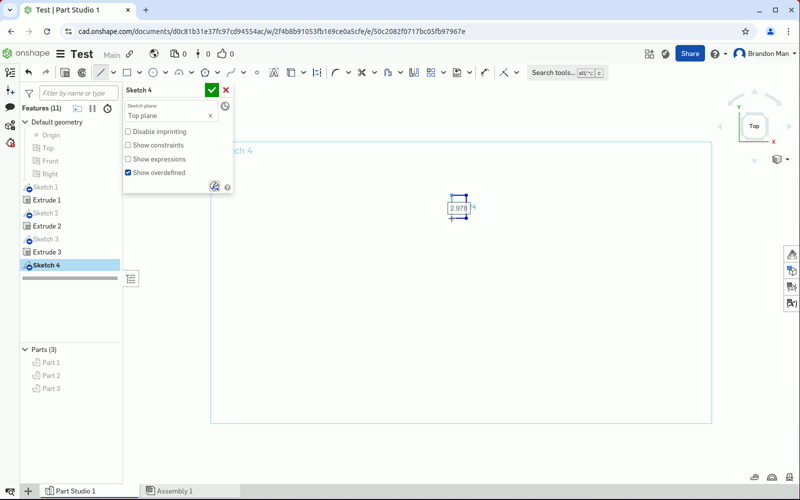
key(esc)
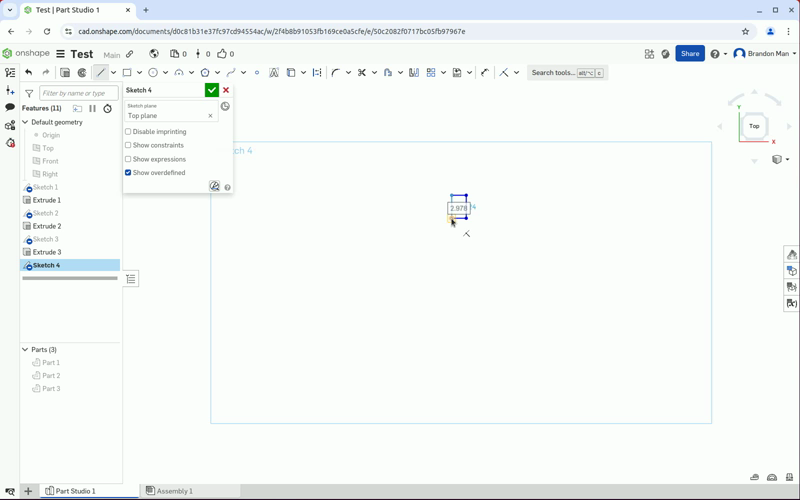
mouse_move(459, 198)
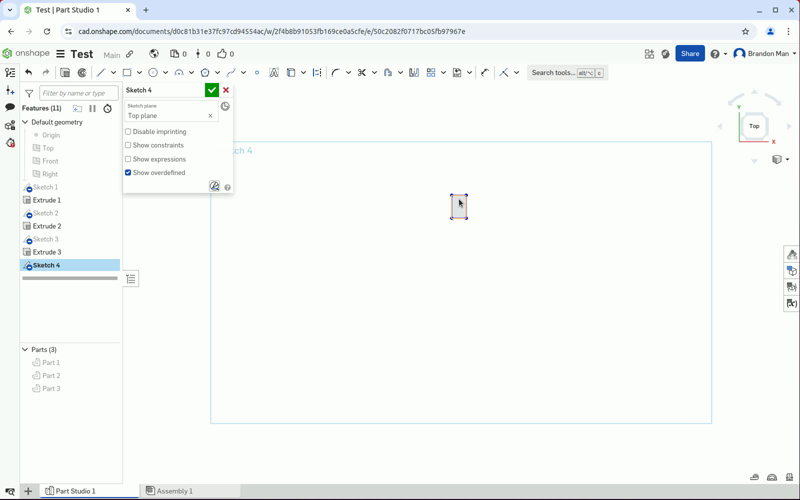
scroll(6)
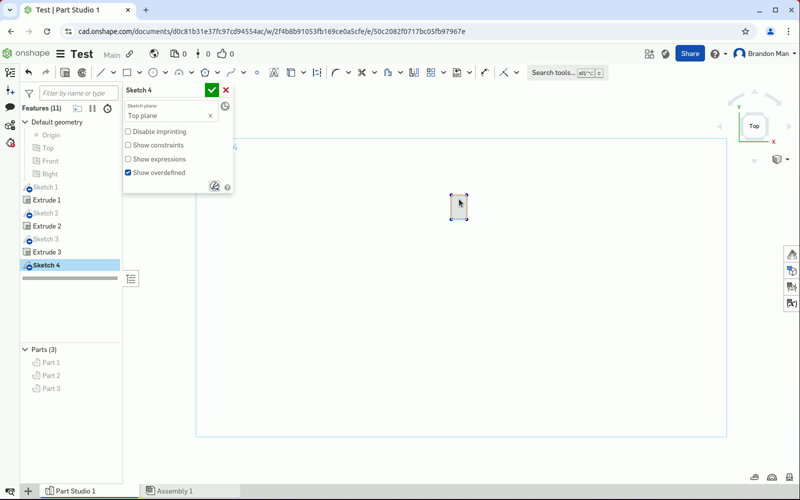
scroll(6)
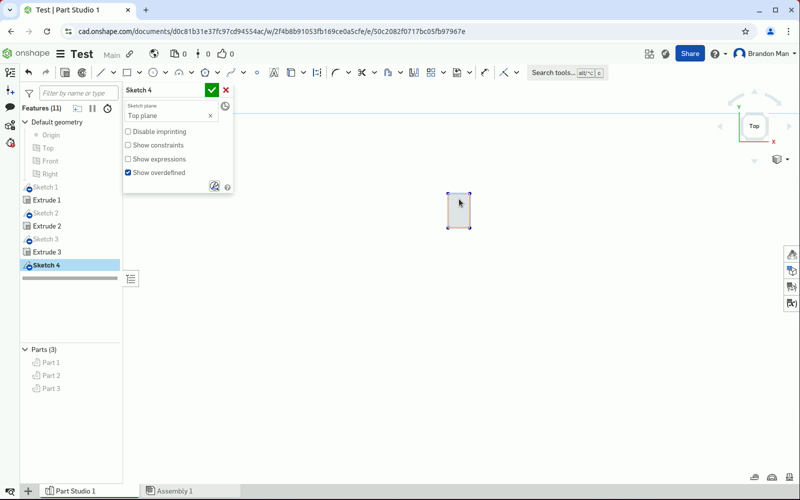
scroll(6)
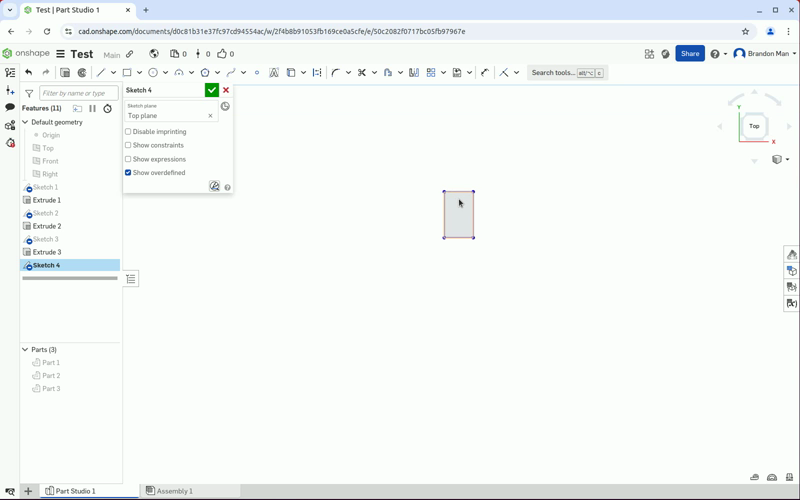
scroll(6)
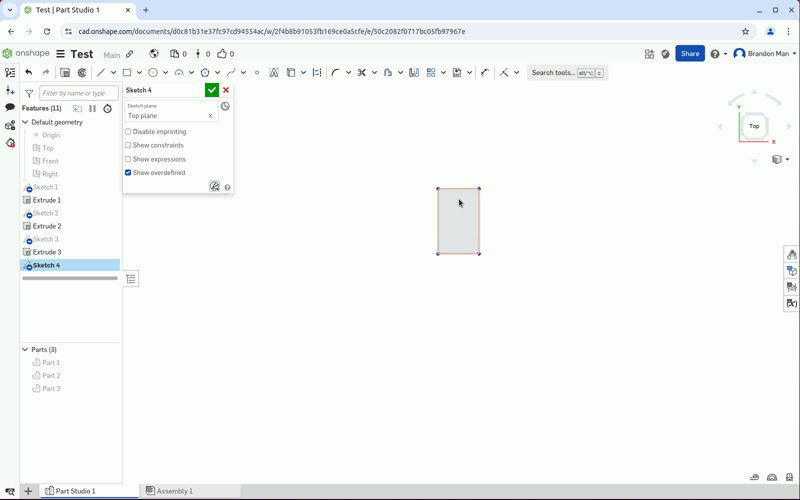
scroll(6)
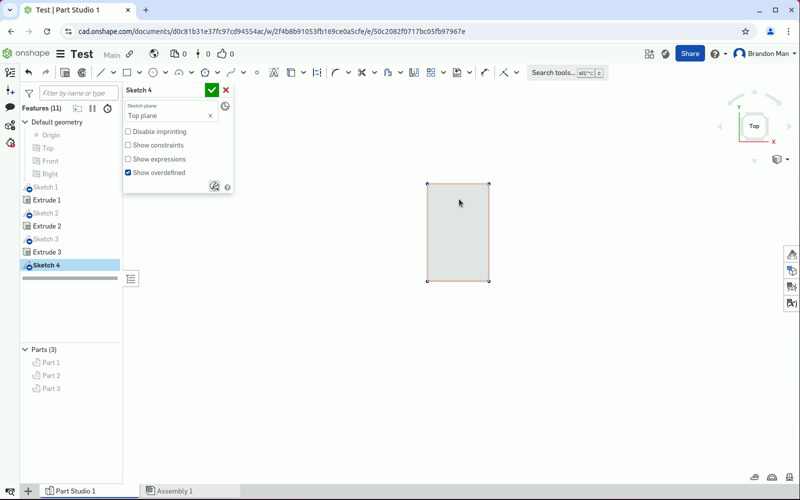
scroll(6)
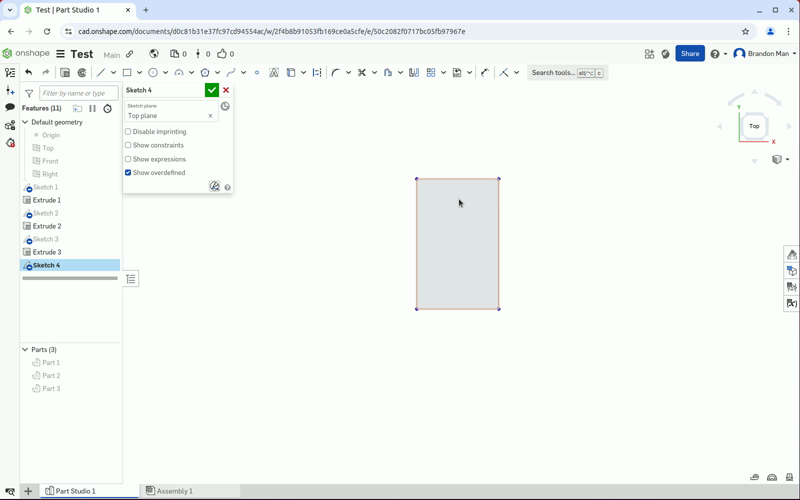
scroll(6)
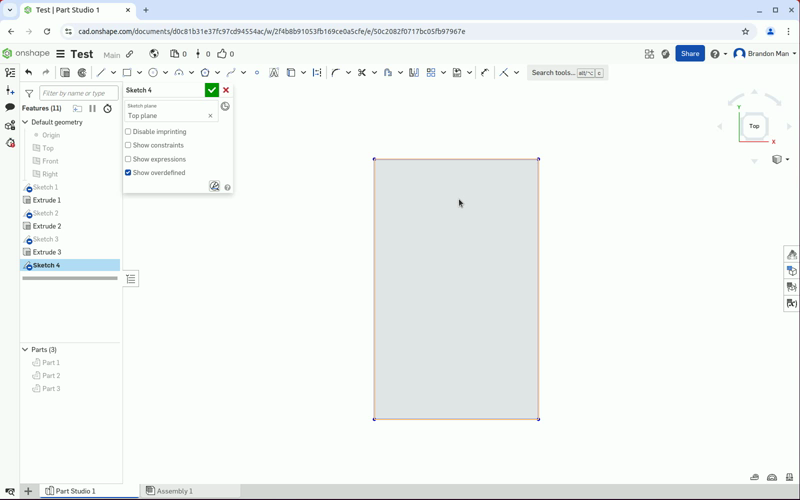
click(459, 198)
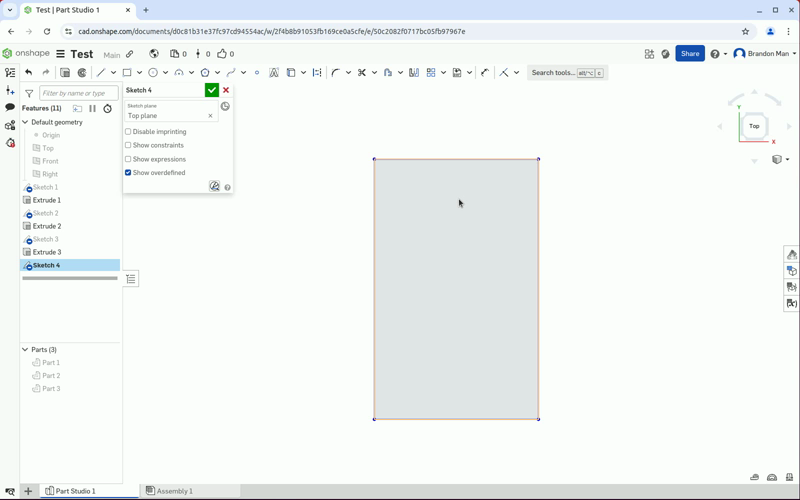
scroll(-6)
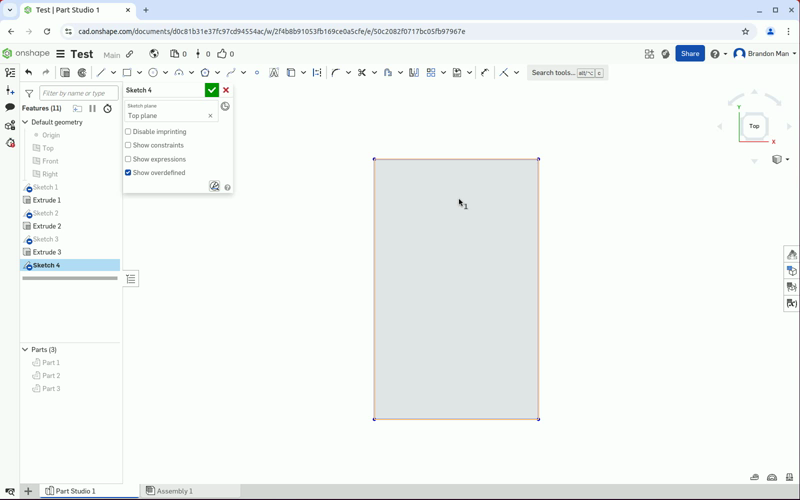
scroll(-6)
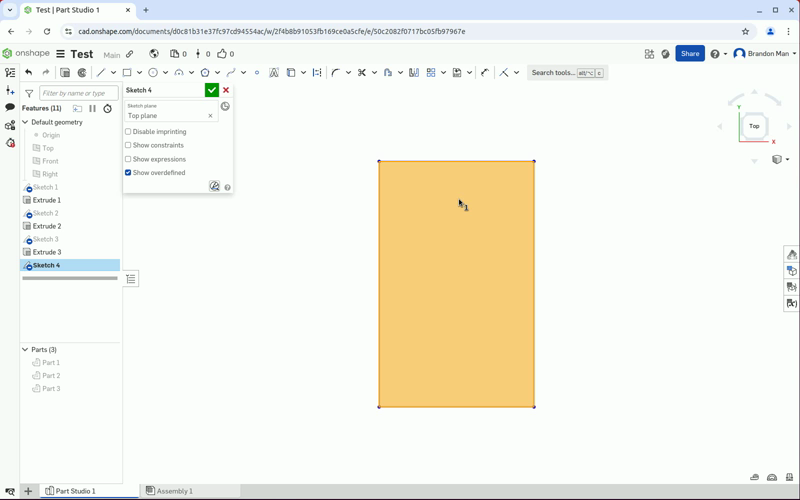
scroll(-6)
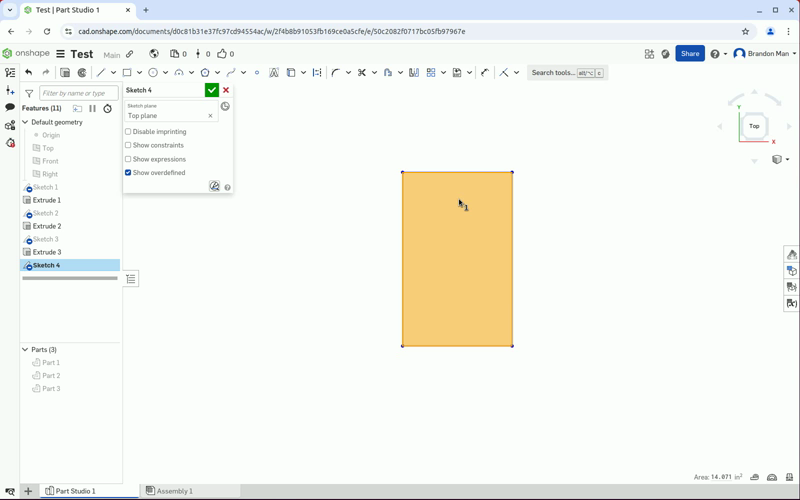
scroll(-6)
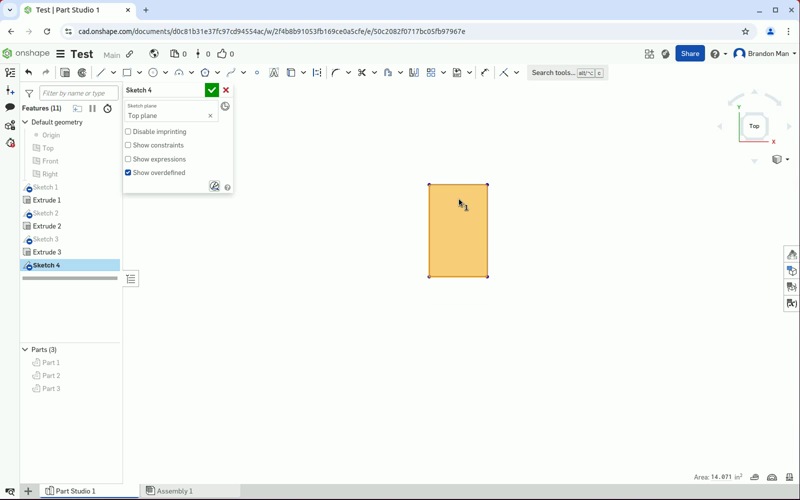
scroll(-6)
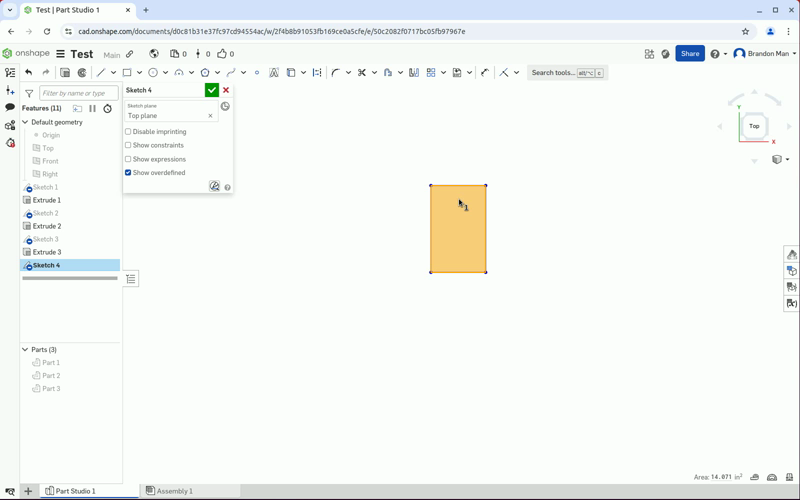
scroll(-6)
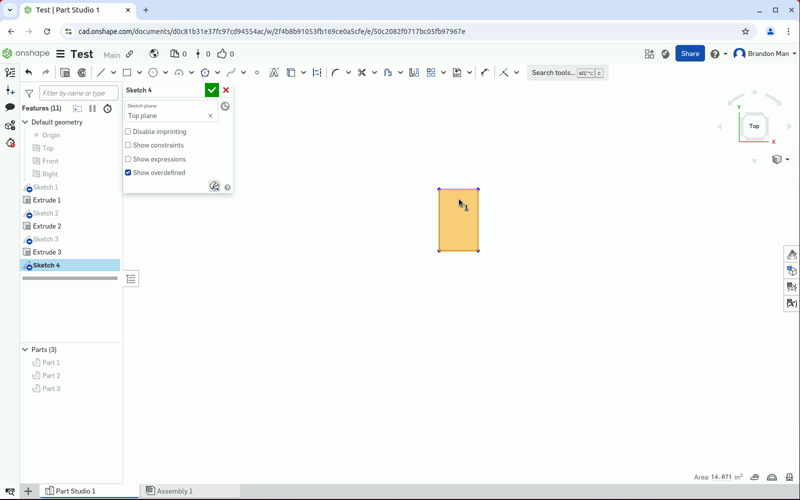
scroll(-6)
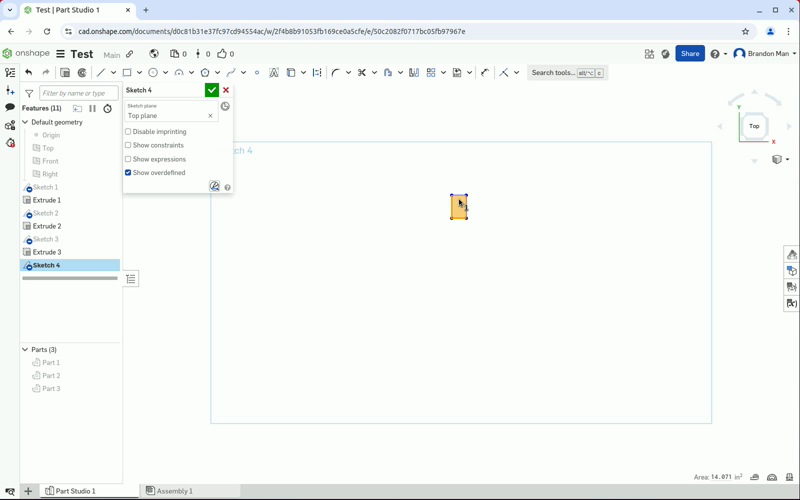
mouse_move(73, 352)
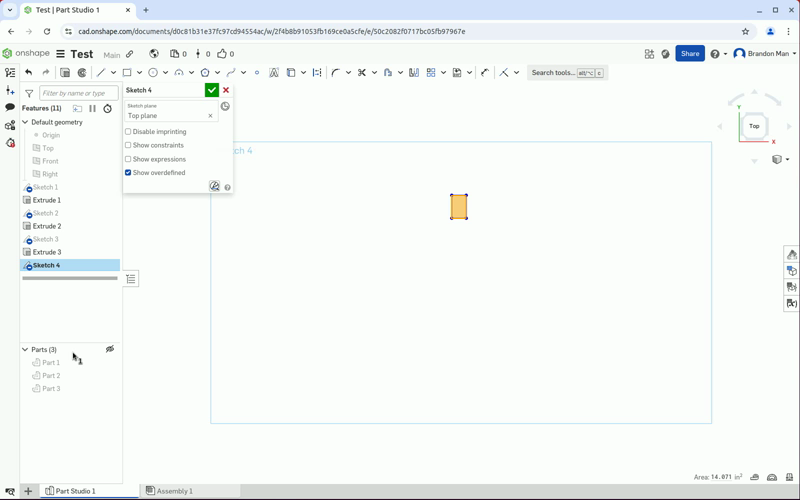
key(shift+y)
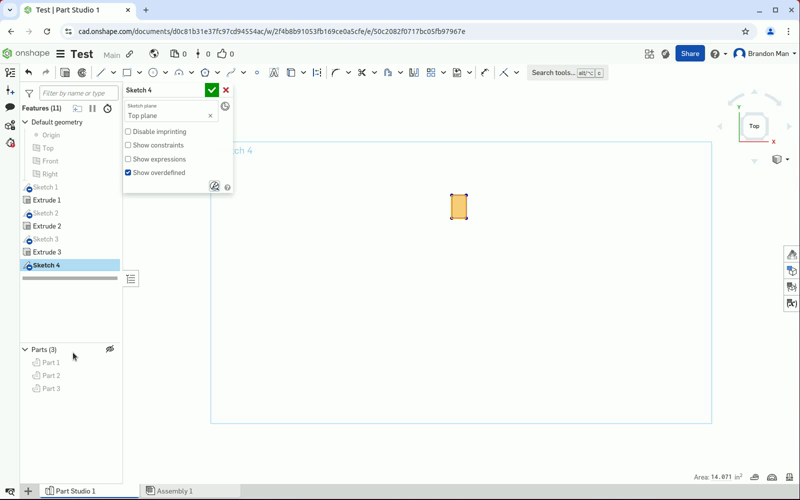
key(shift+e)
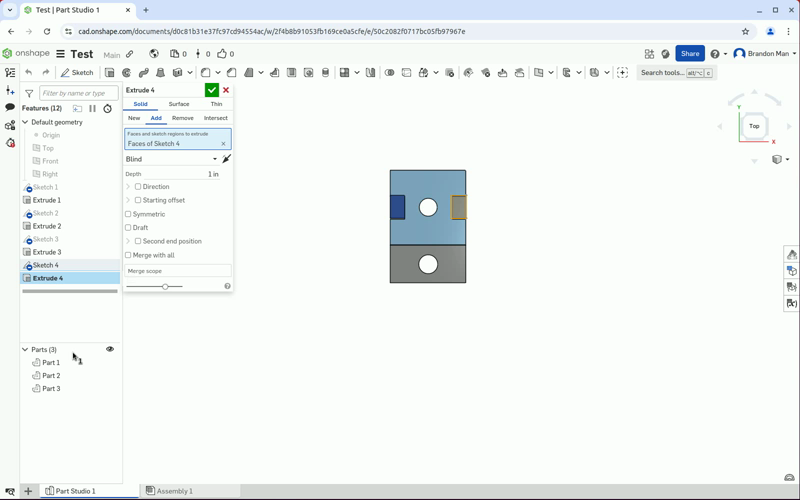
mouse_move(143, 106)
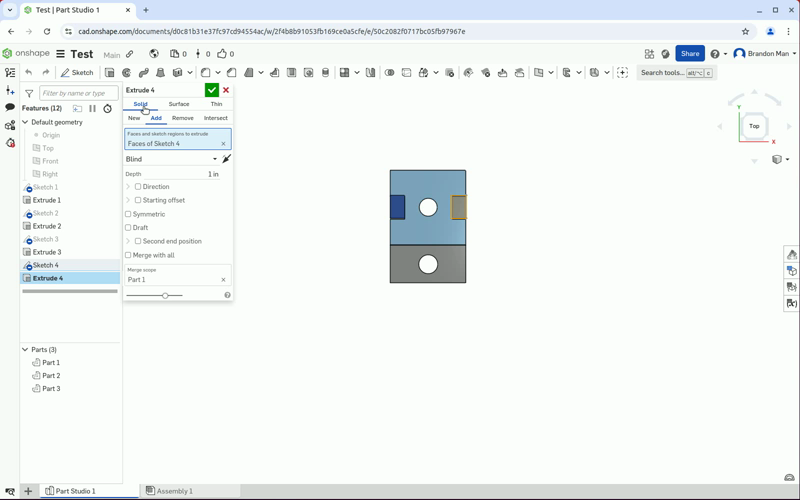
click(143, 106)
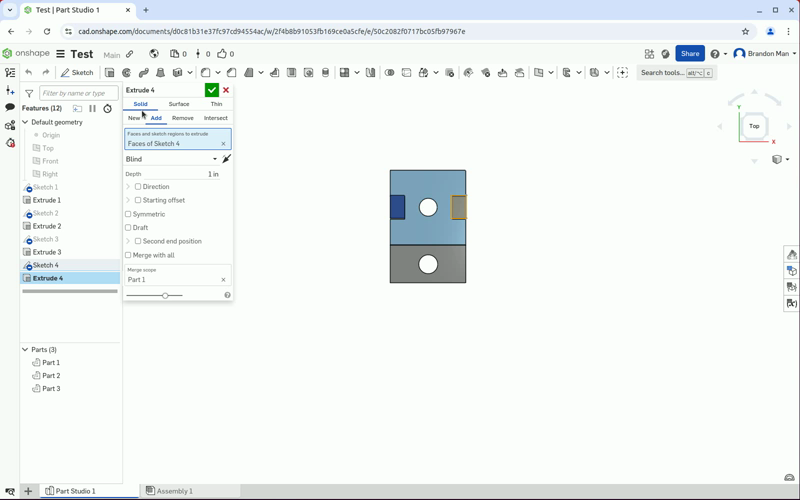
mouse_move(137, 120)
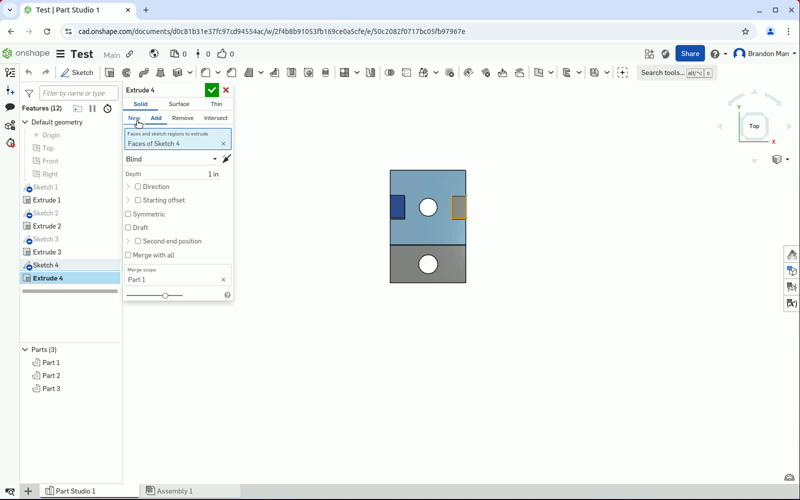
click(137, 120)
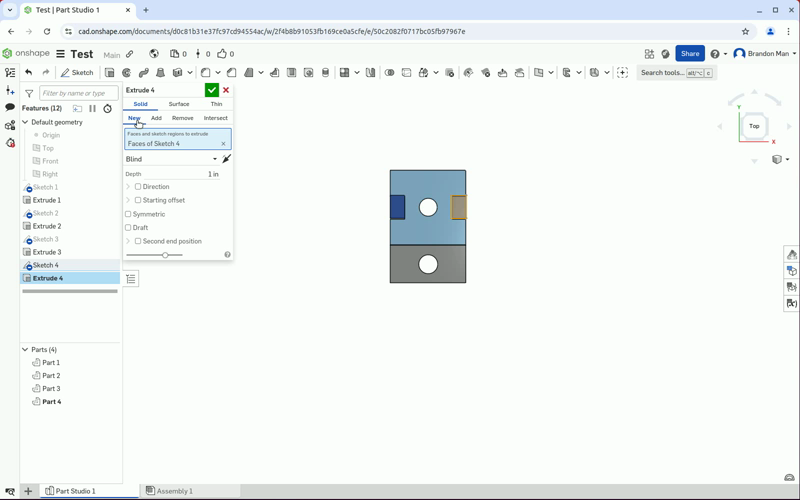
key(tab, 4)
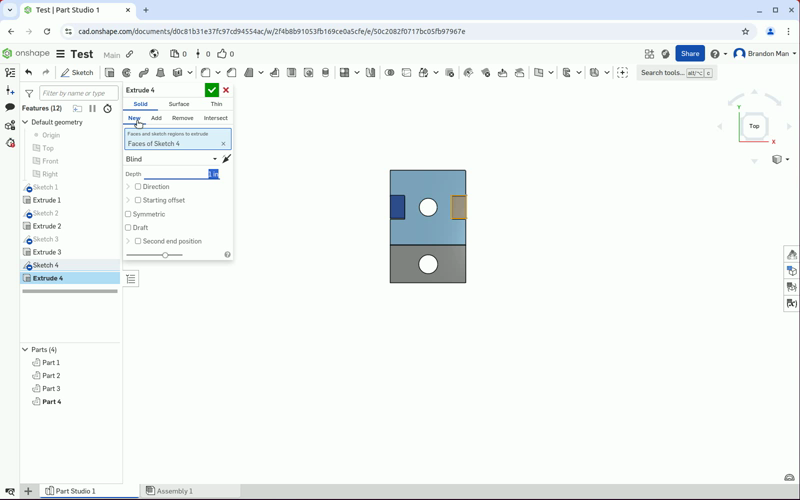
text(7.703)
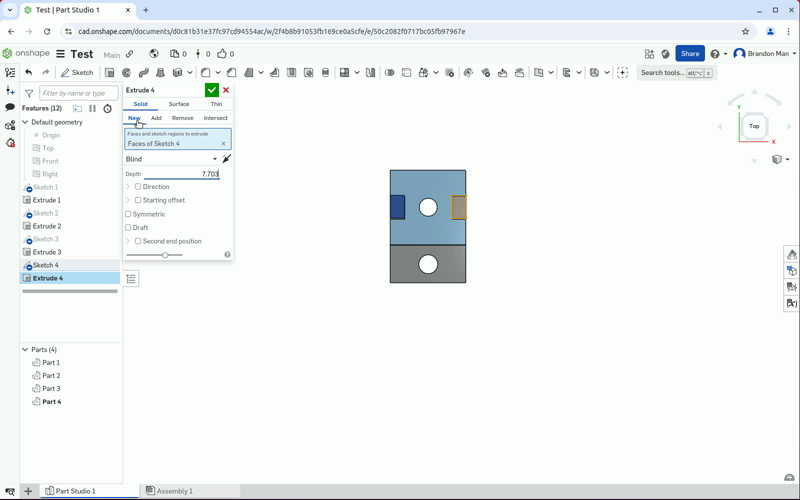
key(enter)
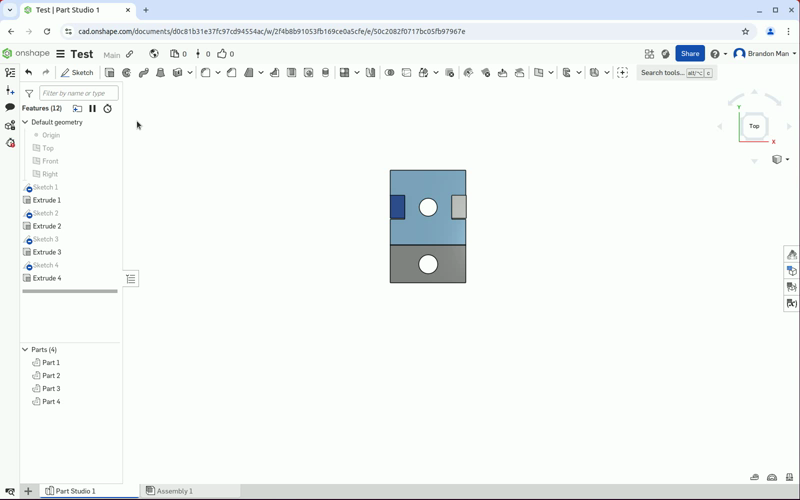
key(shift+h)
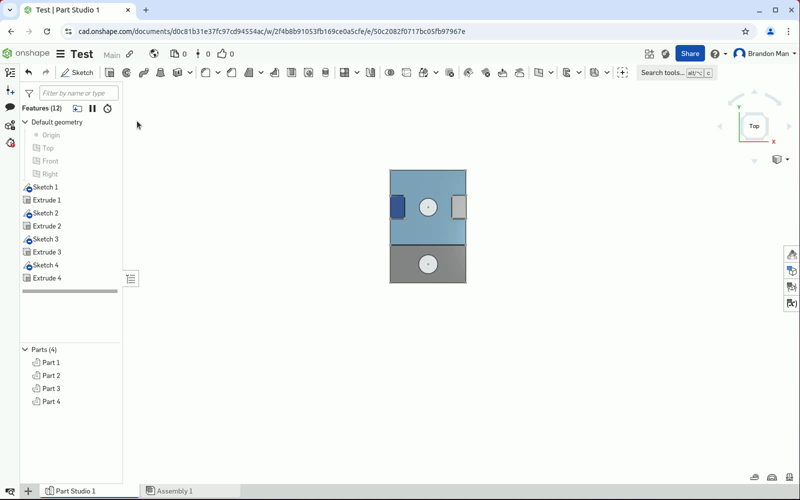
key(shift+h)
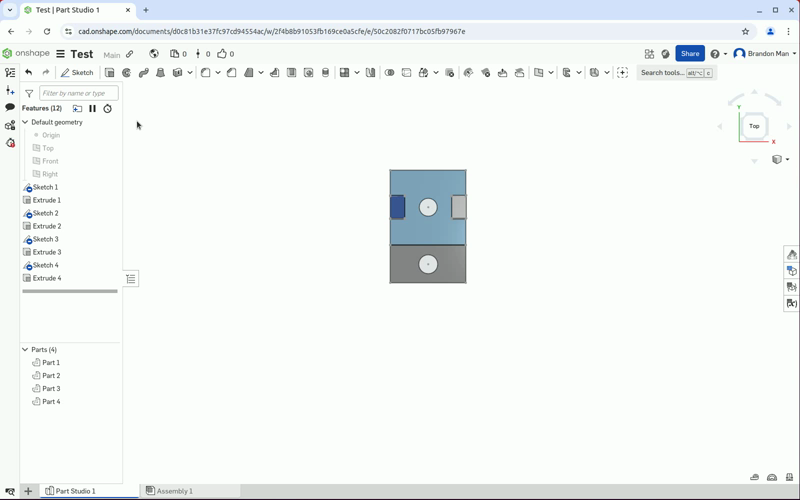
key(shift+7)
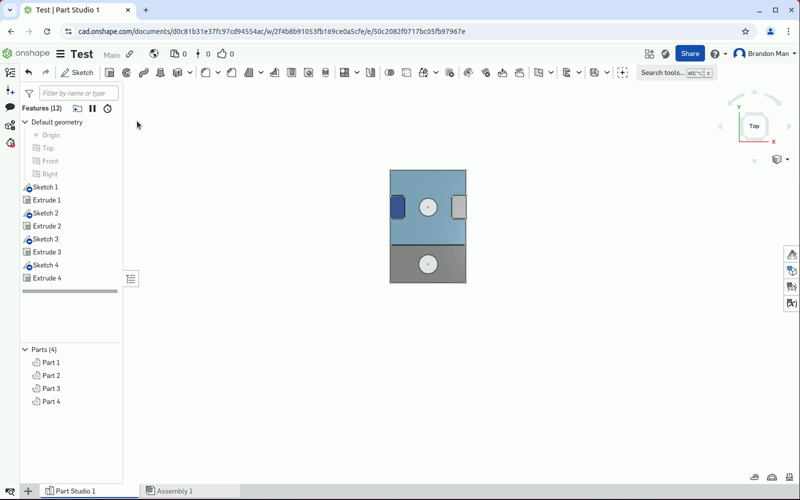
key(up, 3)
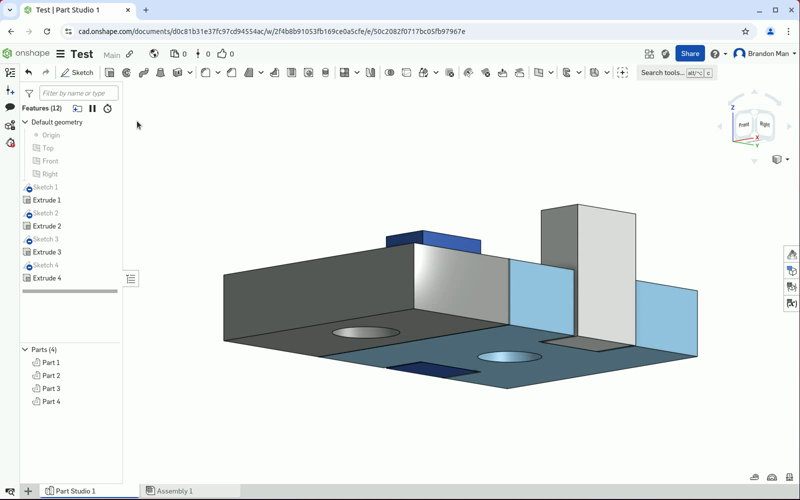
key(left, 3)
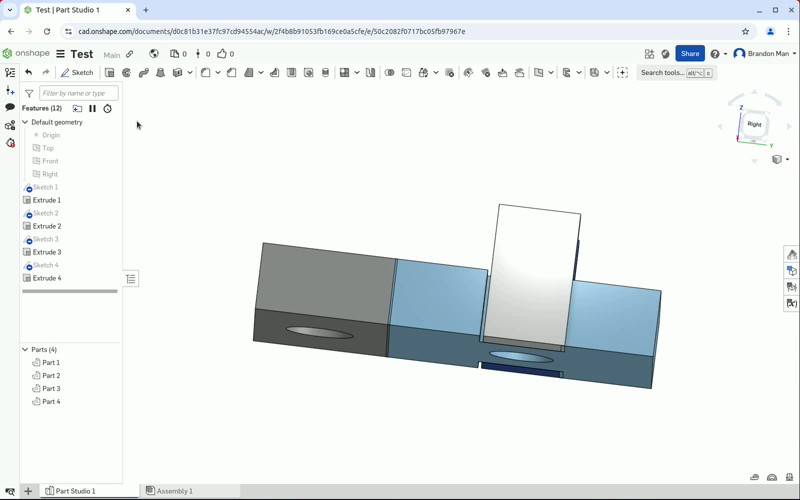
key(right, 3)
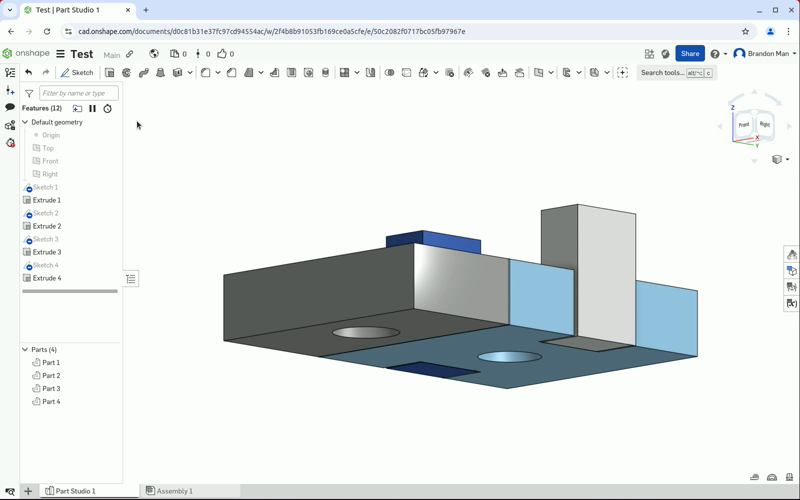
key(down, 3)
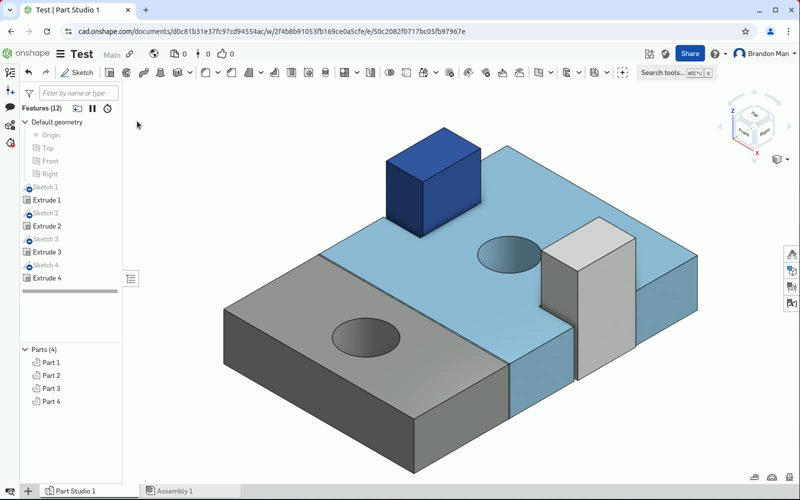
mouse_move(73, 189)
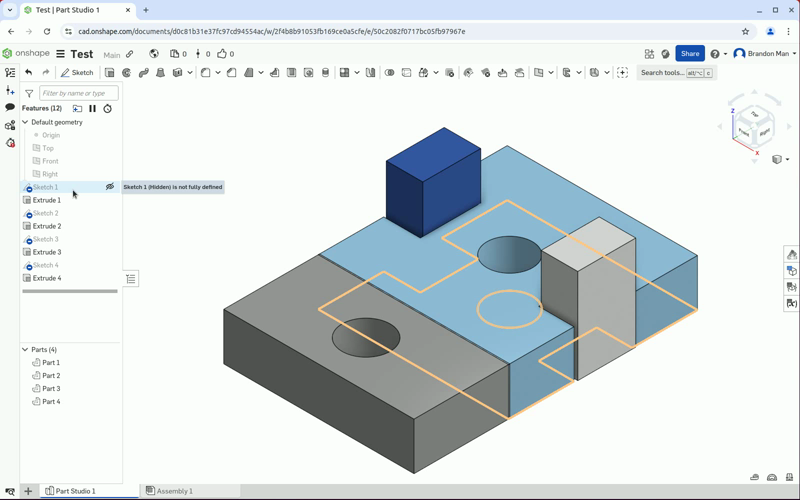
click(73, 189)